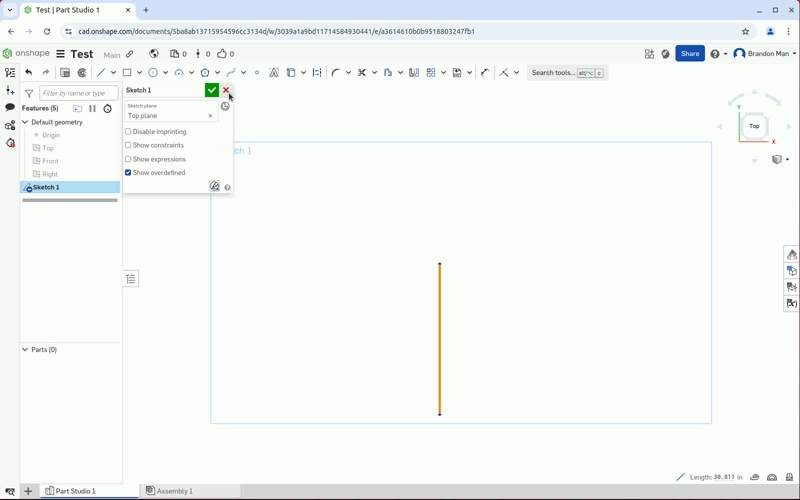
key(shift+h)
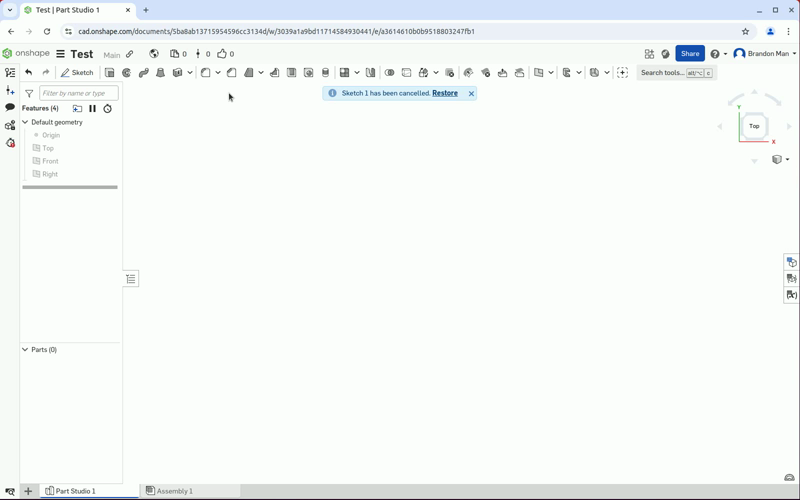
mouse_move(73, 352)
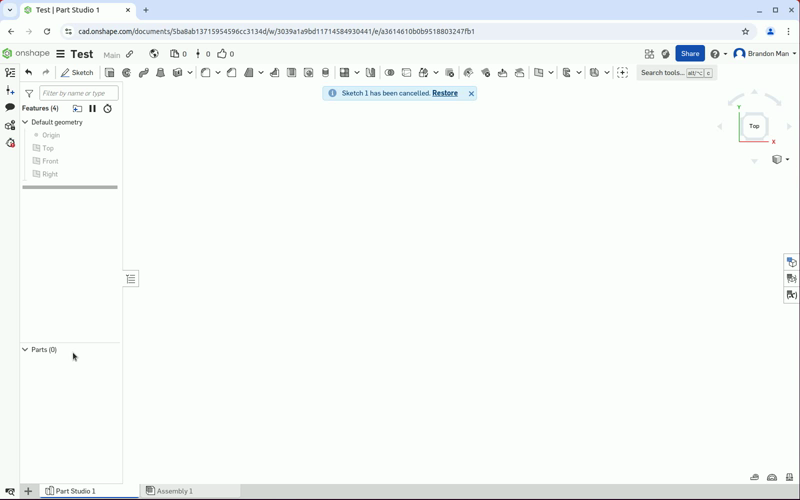
key(y)
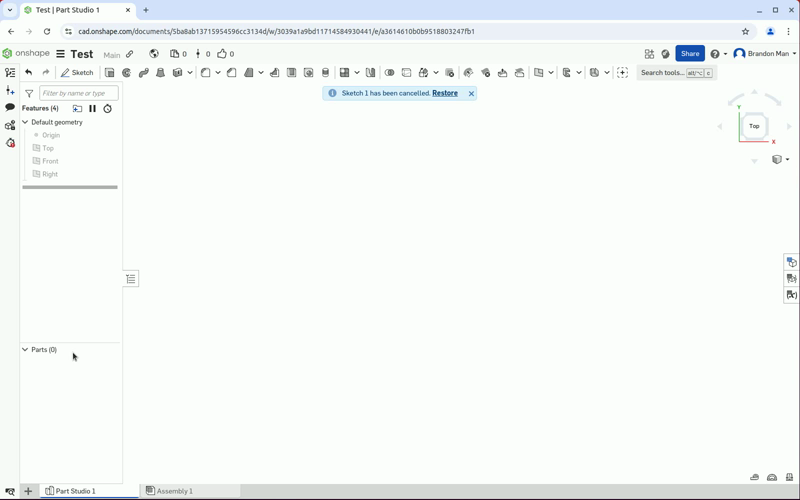
key(shift+p)
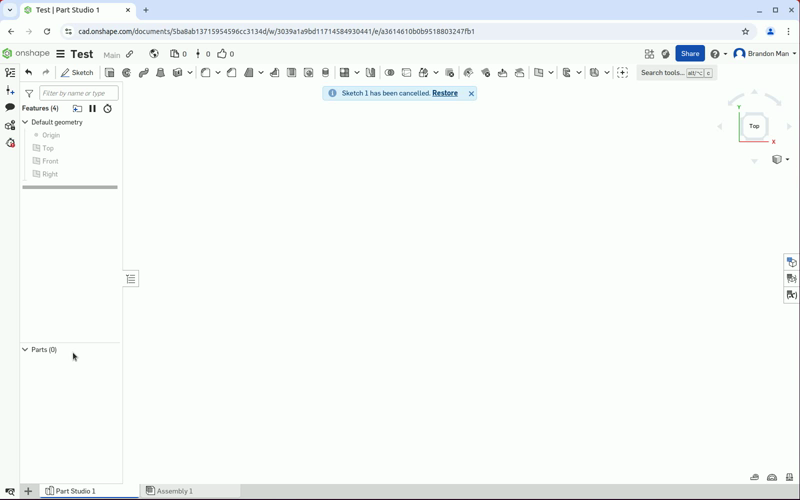
key(space)
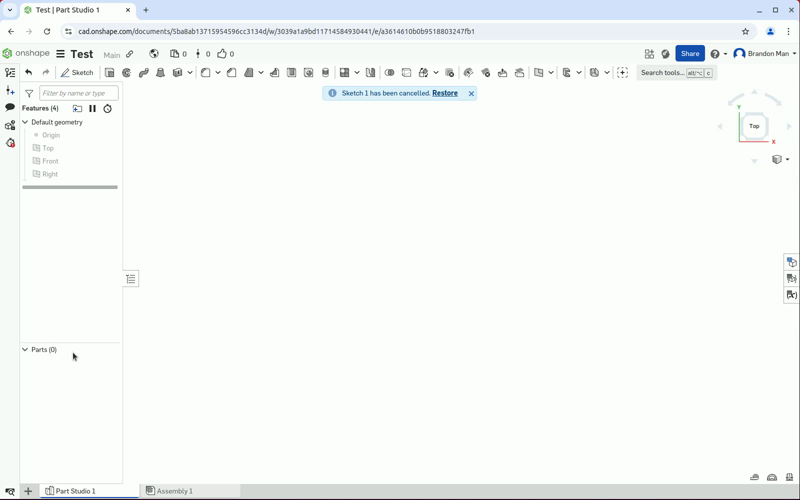
key_down(shift)
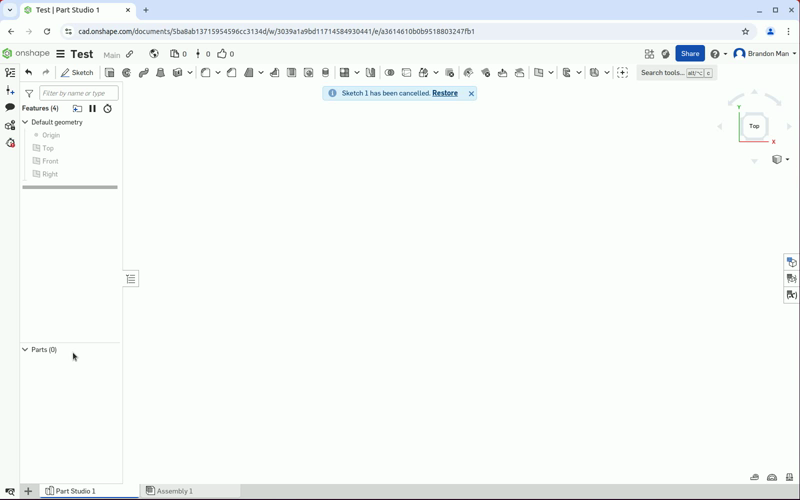
key(up)
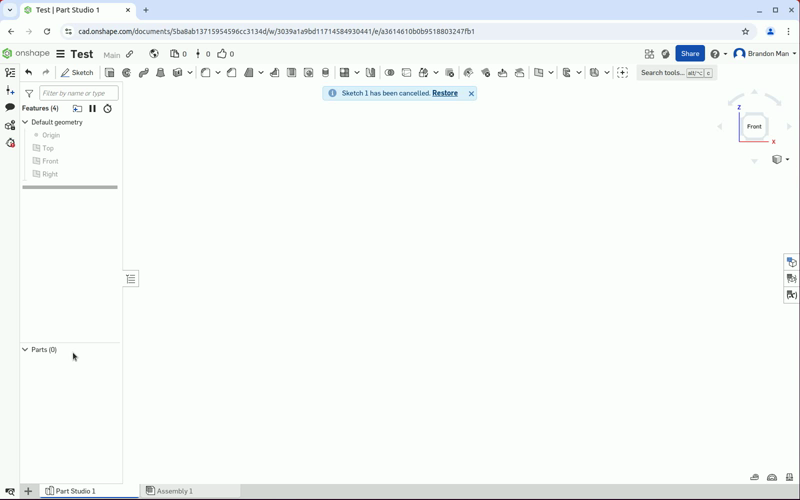
key_up(shift)
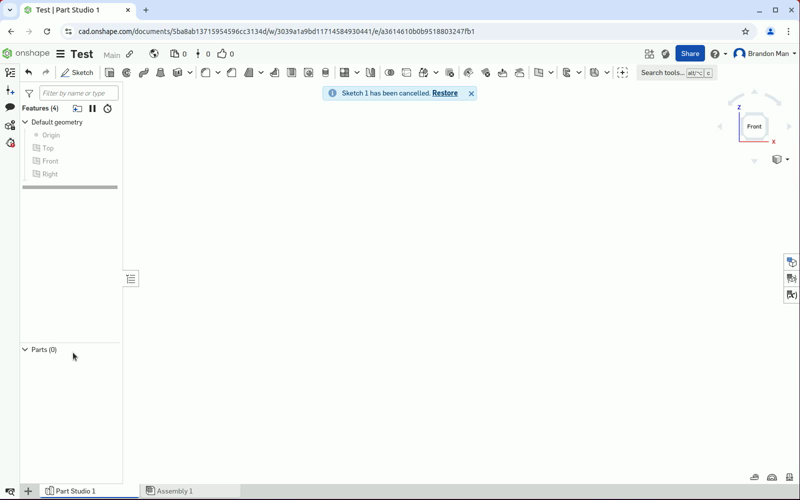
mouse_move(73, 352)
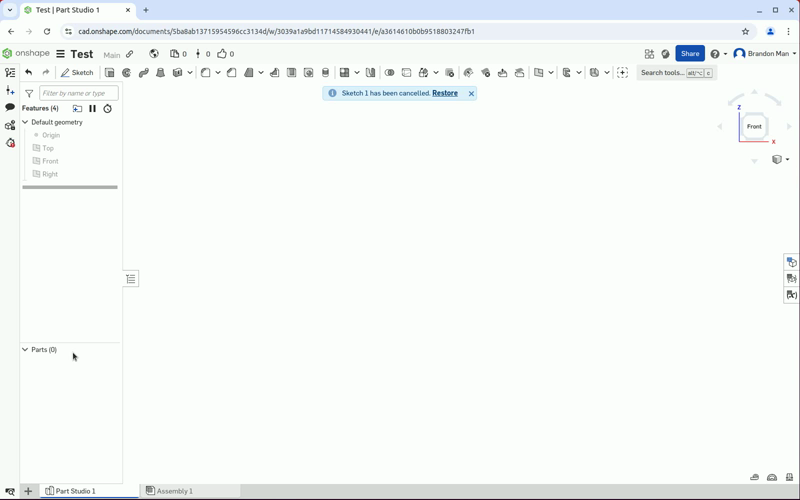
key(shift+y)
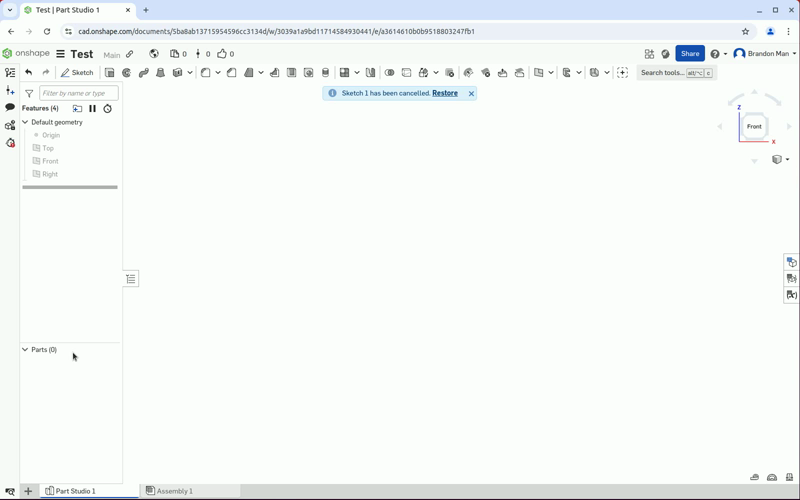
key(shift+s)
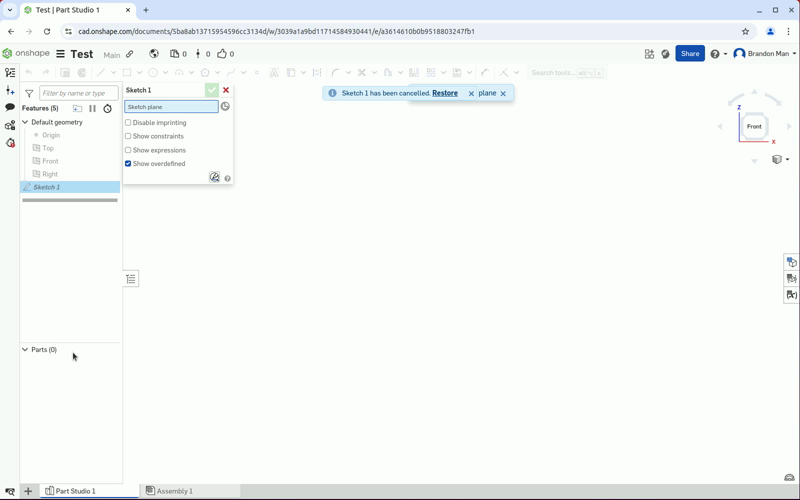
mouse_move(73, 163)
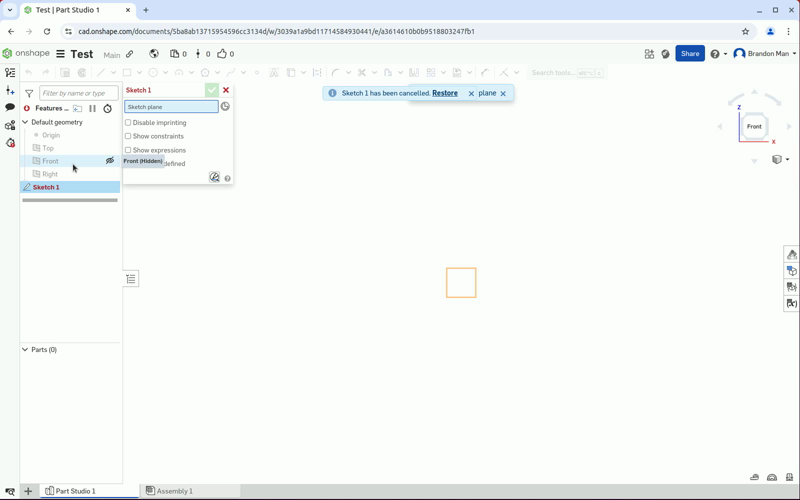
click(73, 163)
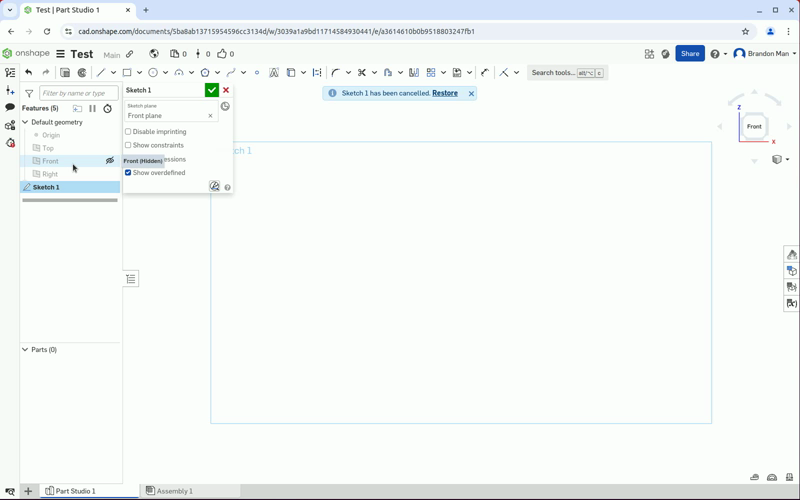
mouse_move(73, 352)
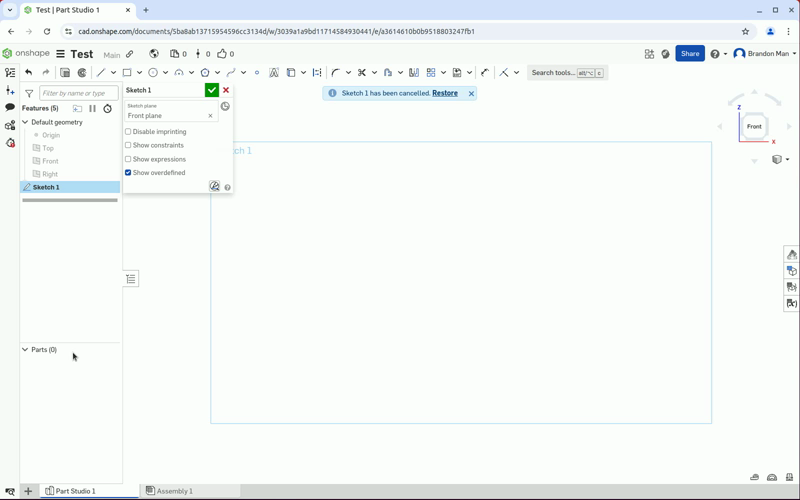
key(y)
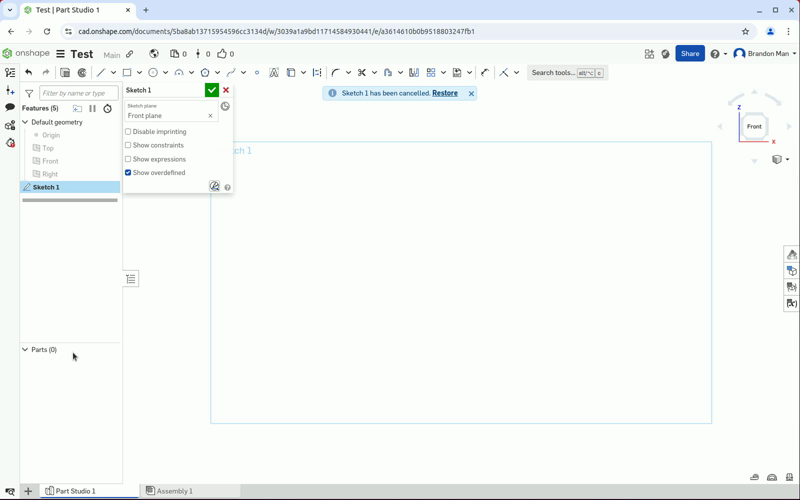
key(l)
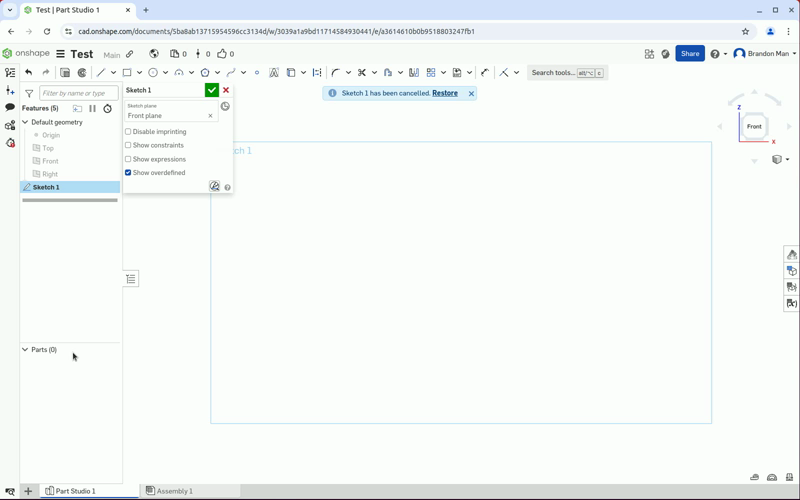
key_down(shift)
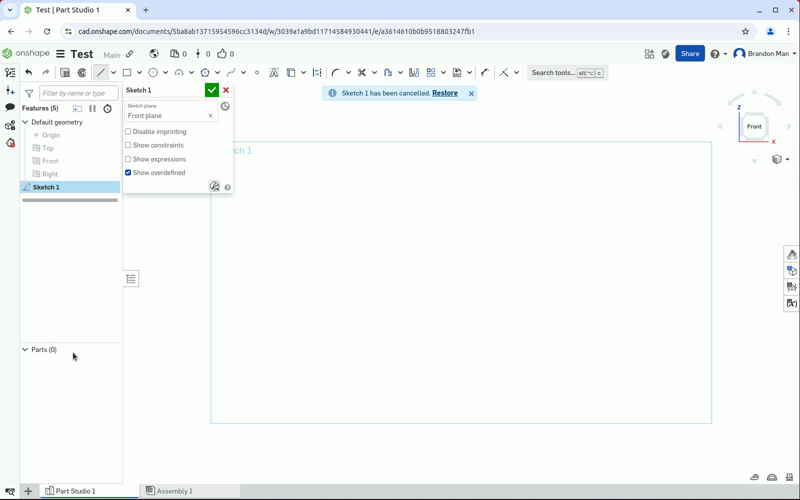
mouse_move(348, 282)
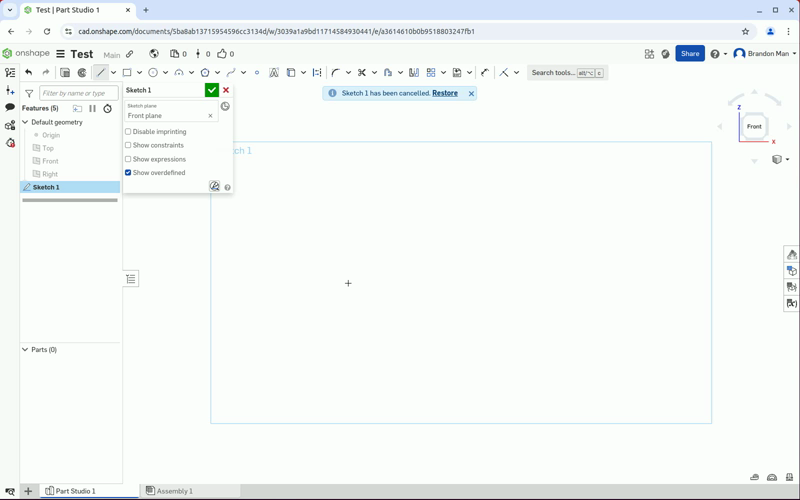
click(348, 282)
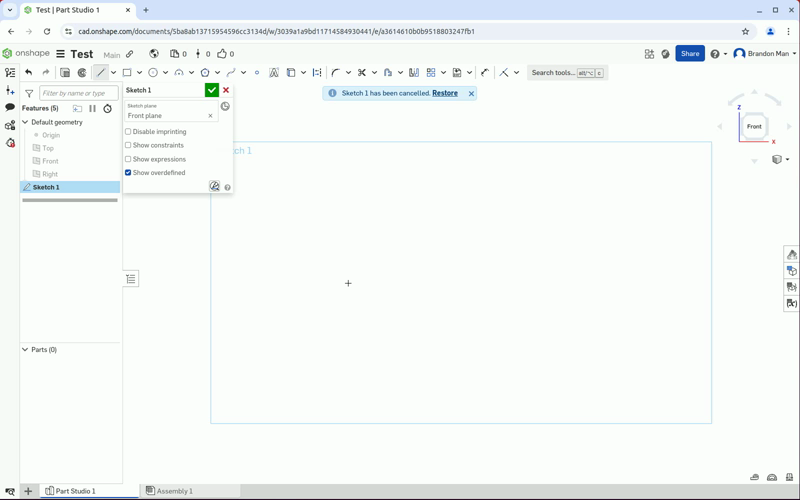
key_up(shift)
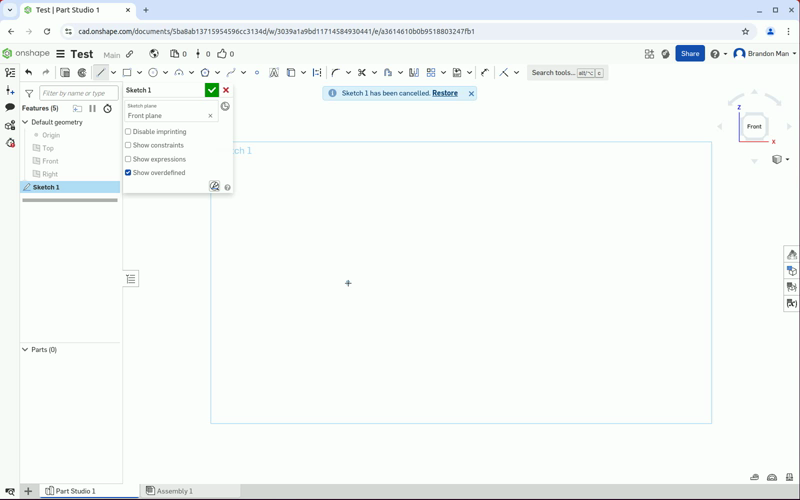
key_down(shift)
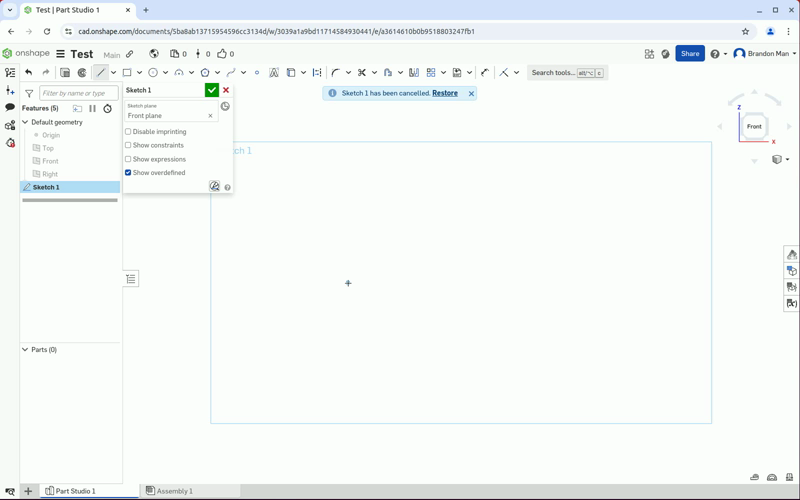
mouse_move(460, 282)
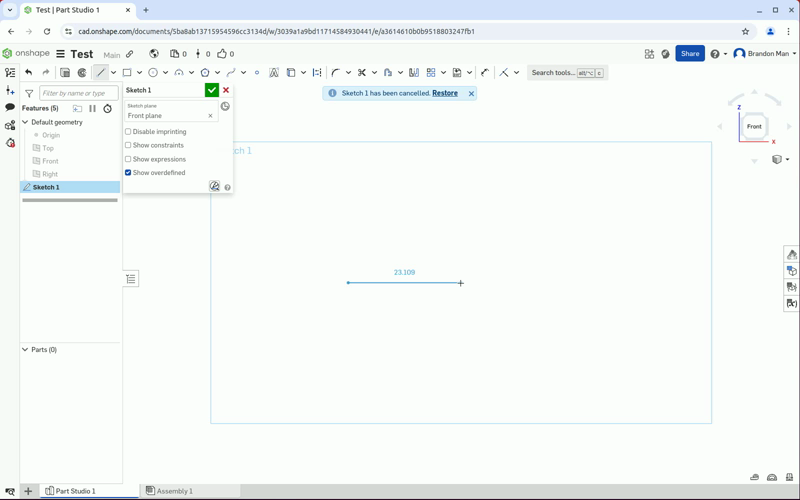
click(460, 282)
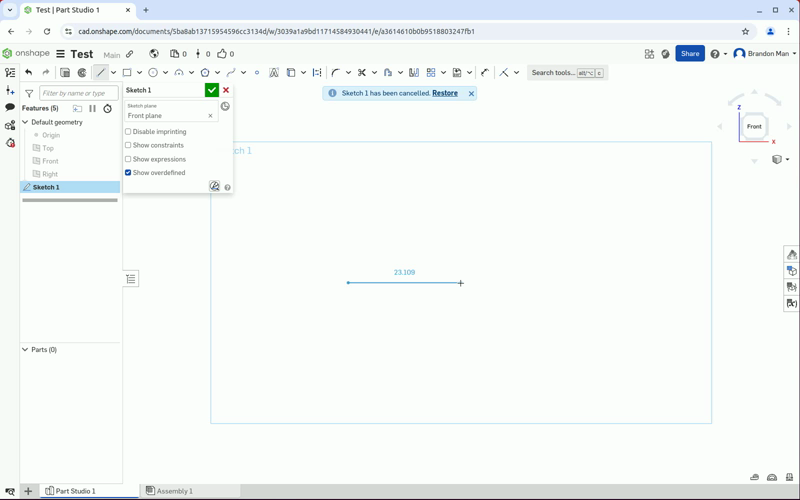
key_up(shift)
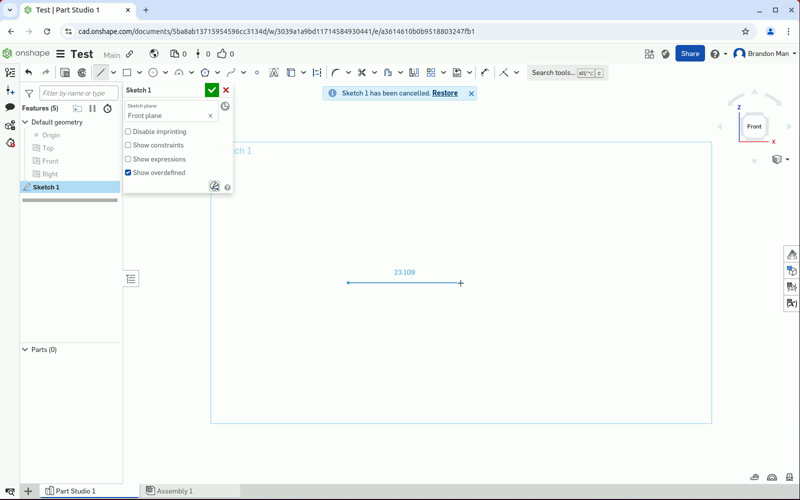
key_down(shift)
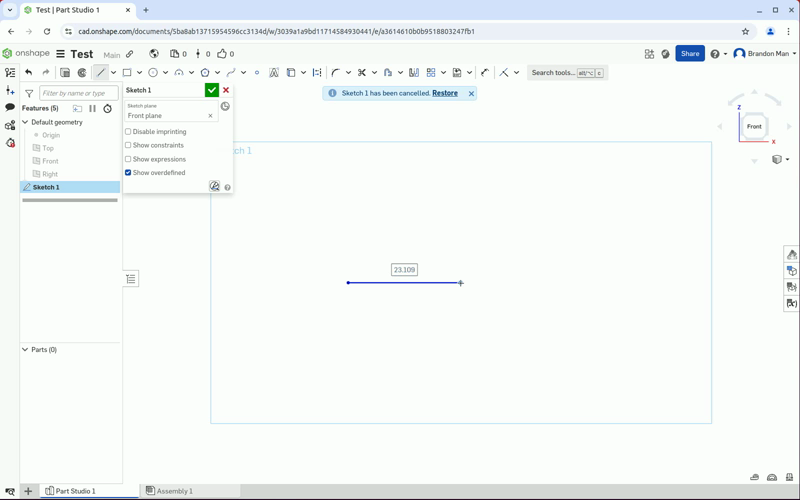
mouse_move(490, 282)
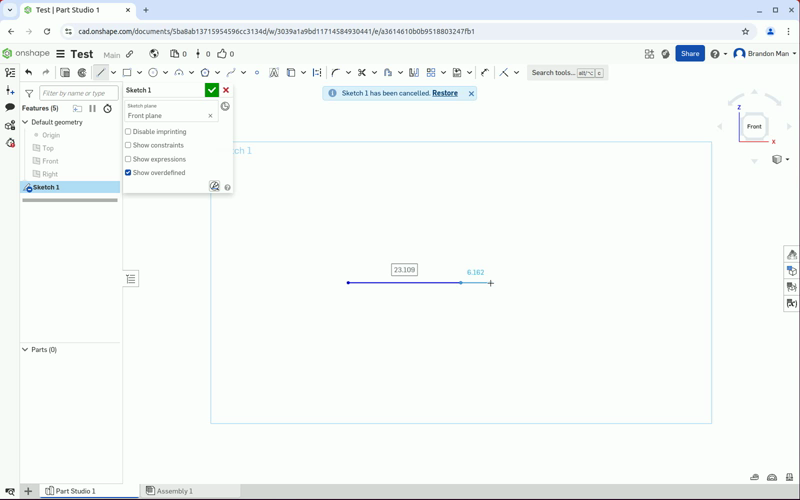
mouse_move(460, 240)
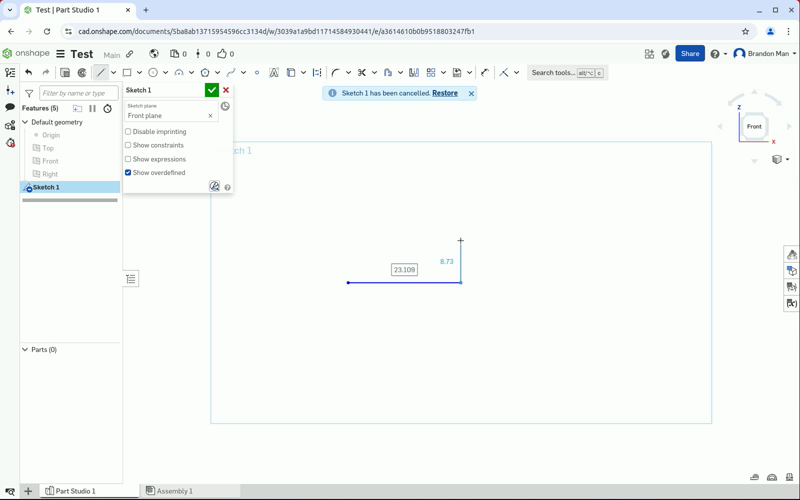
click(460, 240)
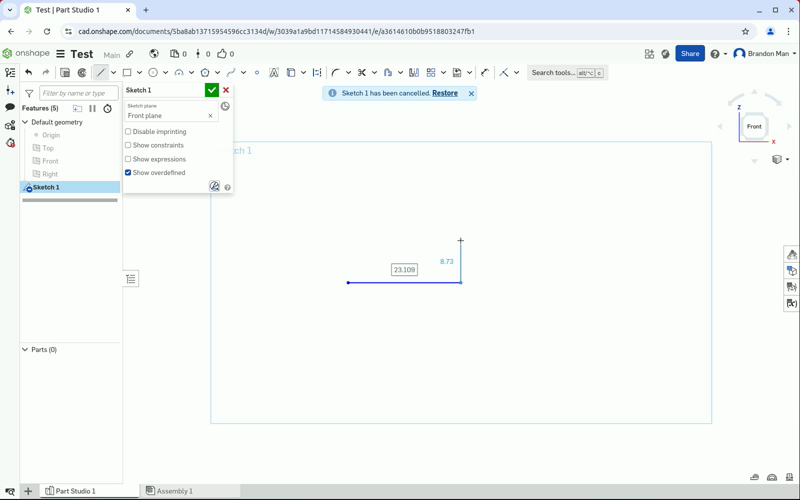
key_up(shift)
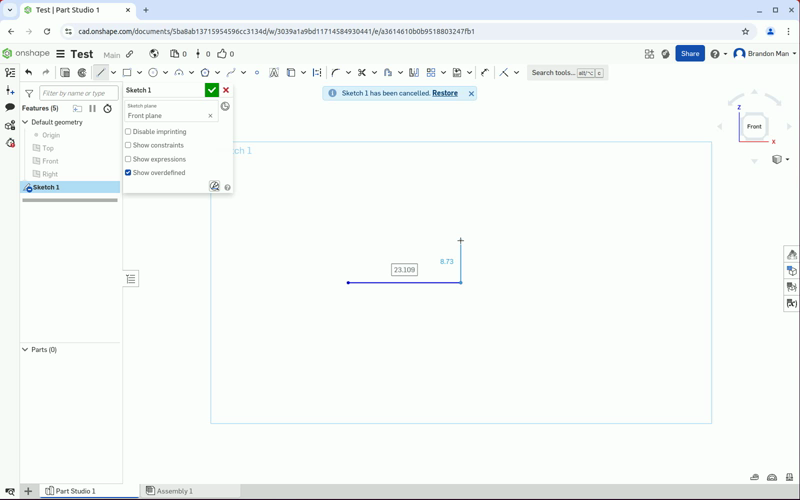
key(esc)
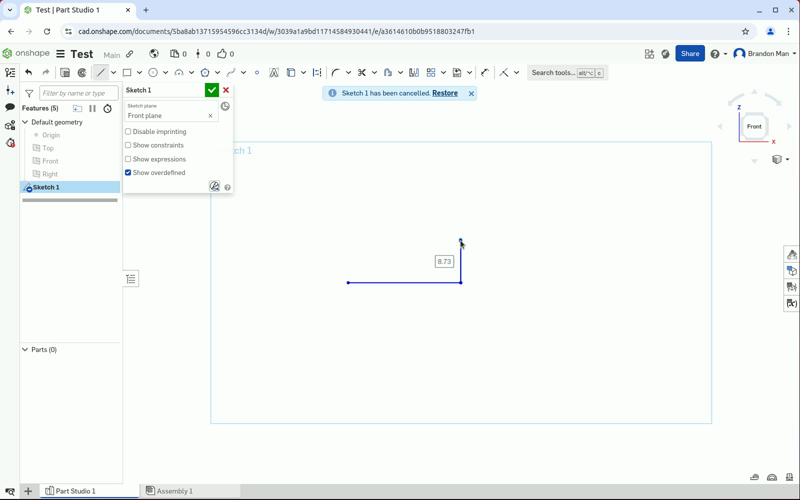
key(a)
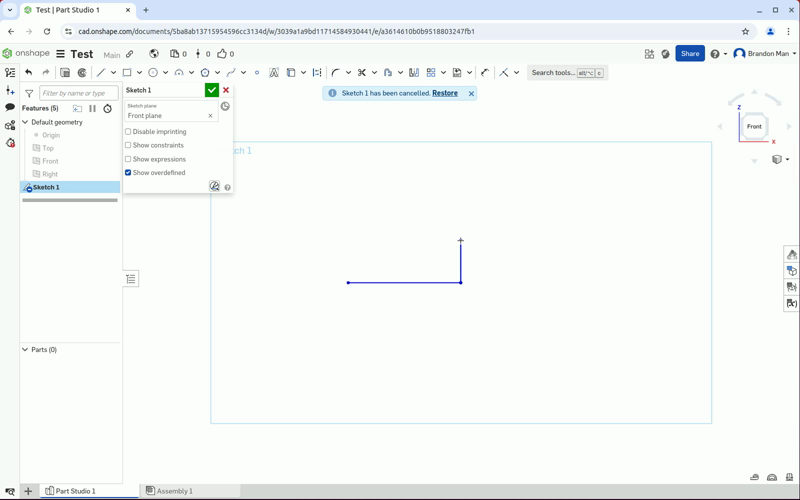
mouse_move(460, 240)
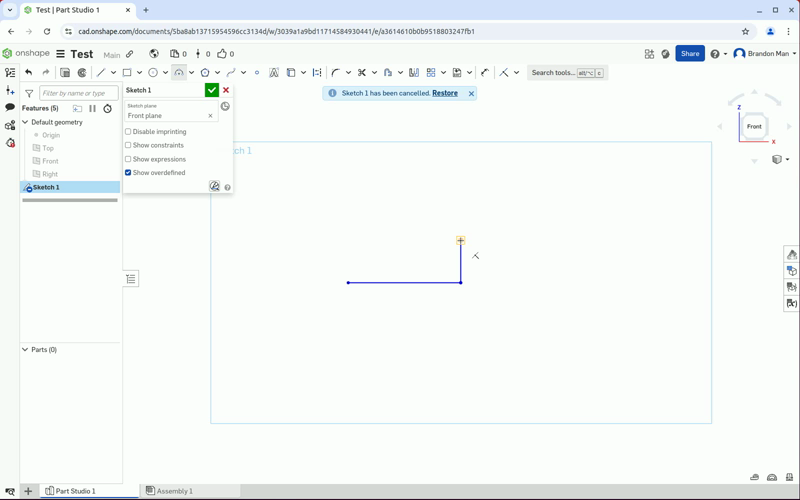
click(460, 240)
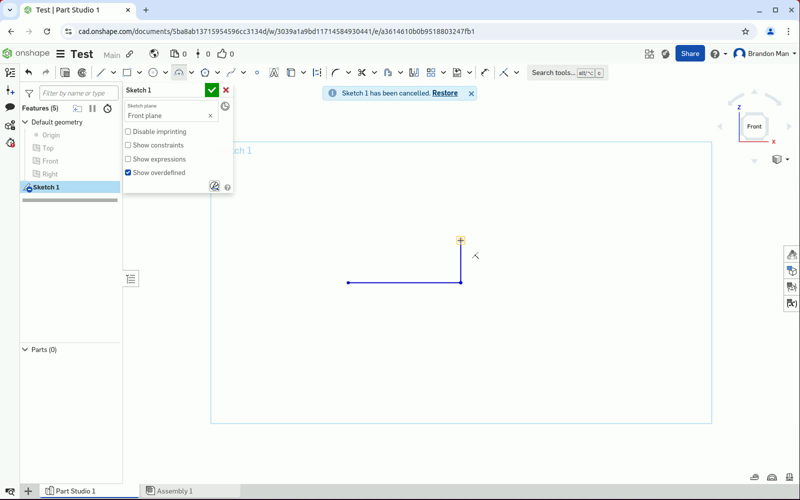
key_down(shift)
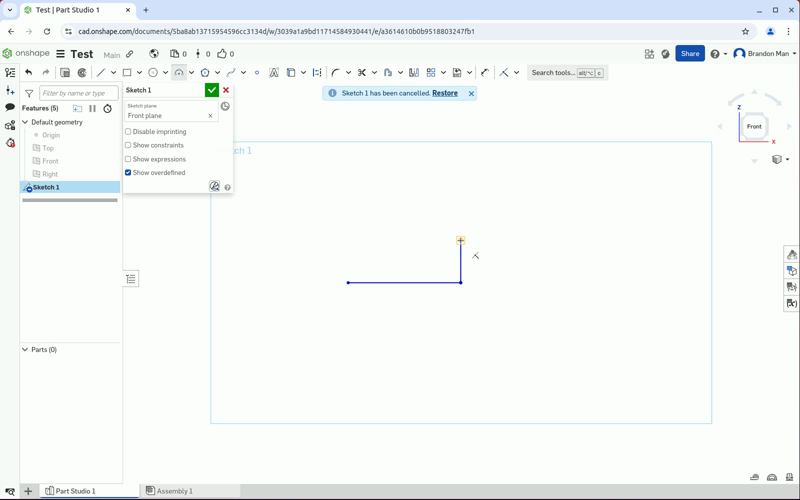
mouse_move(446, 226)
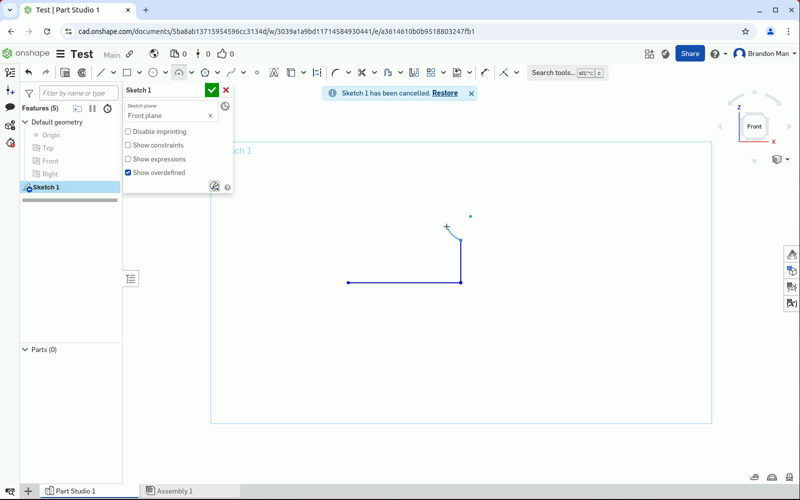
click(446, 226)
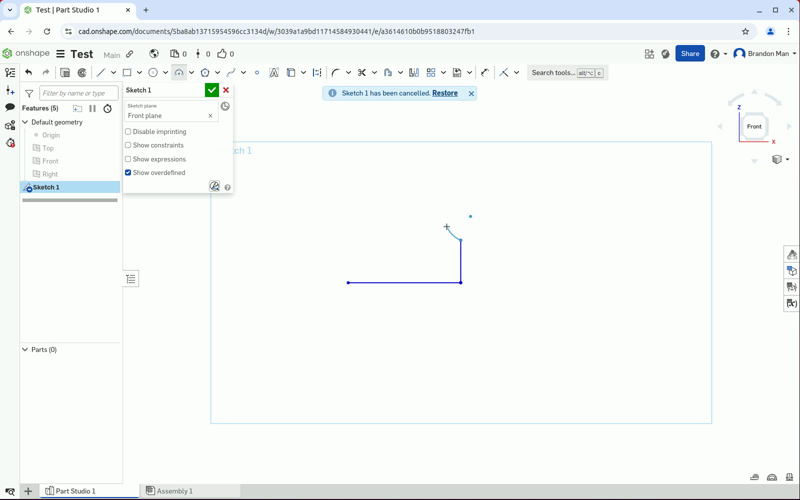
mouse_move(456, 230)
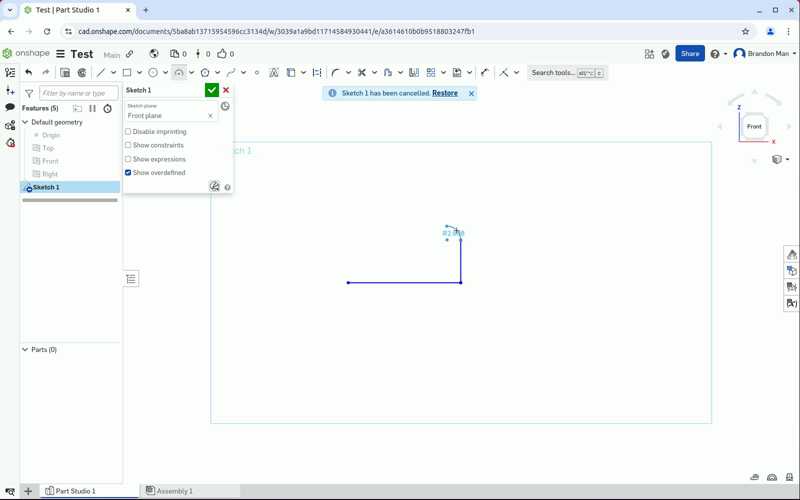
click(456, 230)
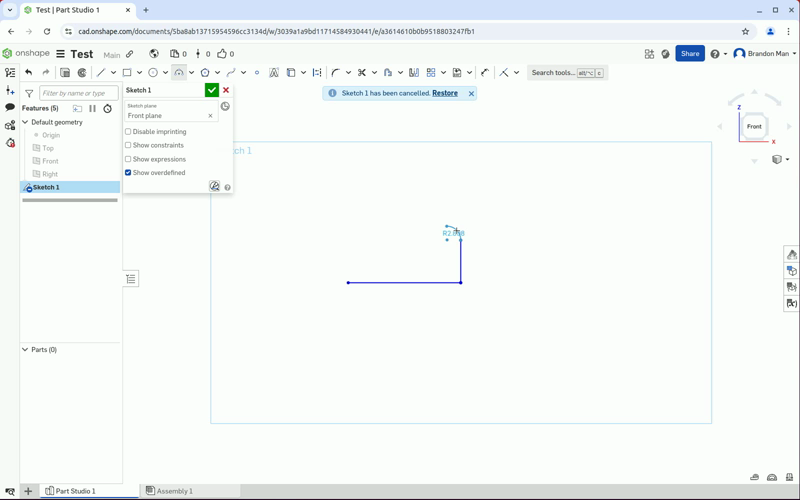
key_up(shift)
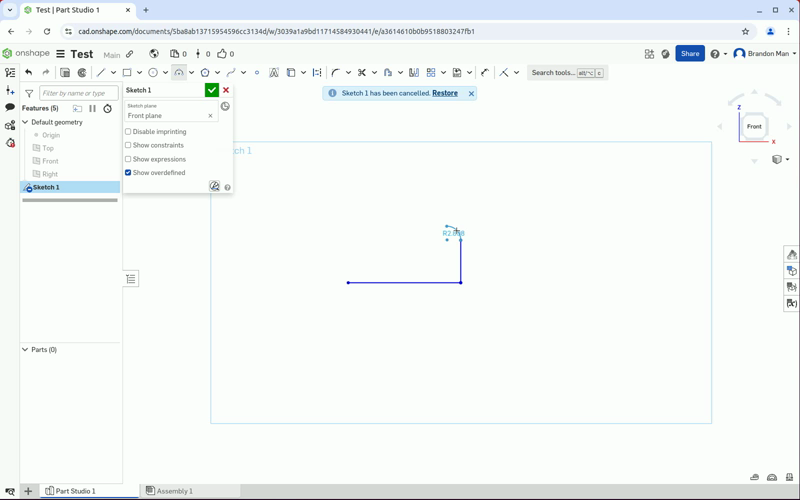
key(esc)
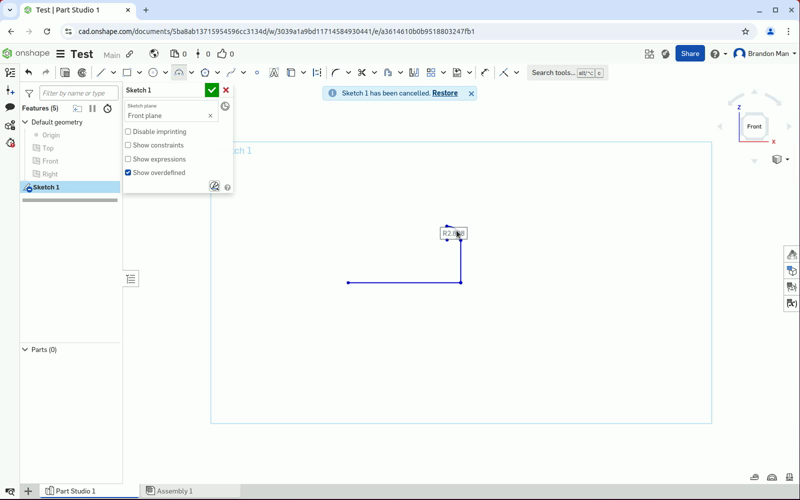
key(l)
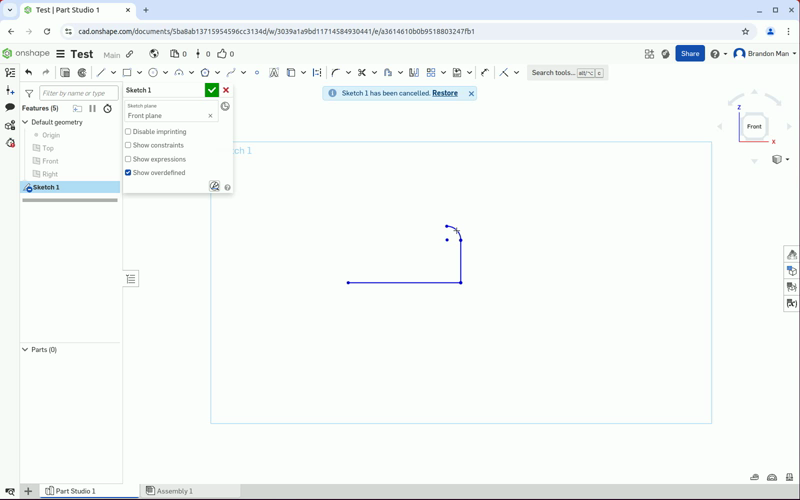
mouse_move(446, 226)
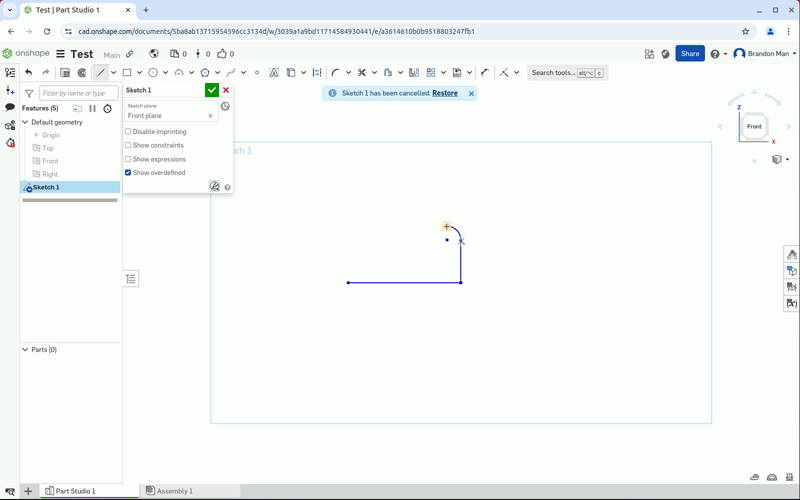
click(446, 226)
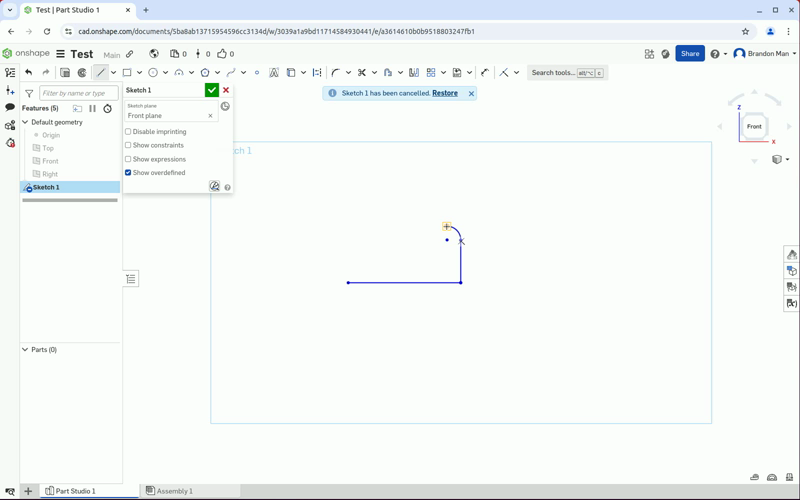
key_down(shift)
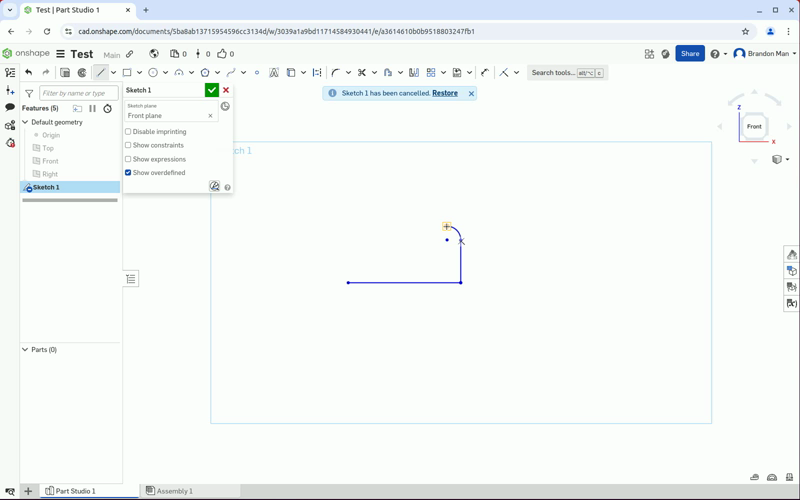
mouse_move(362, 226)
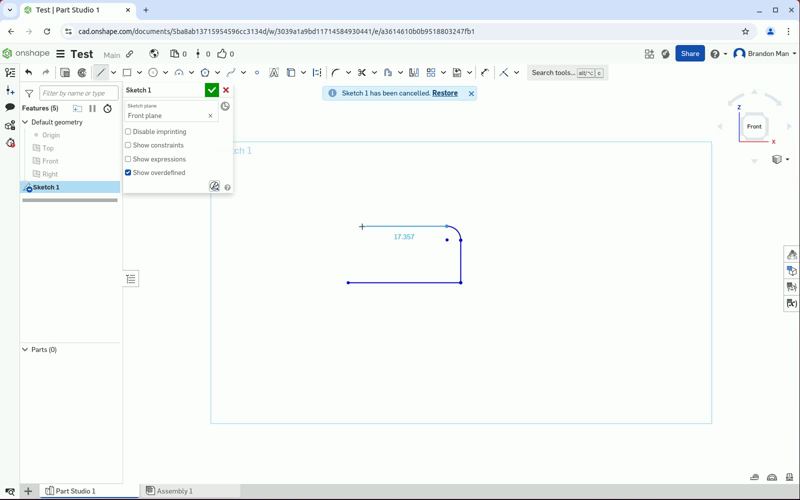
click(362, 226)
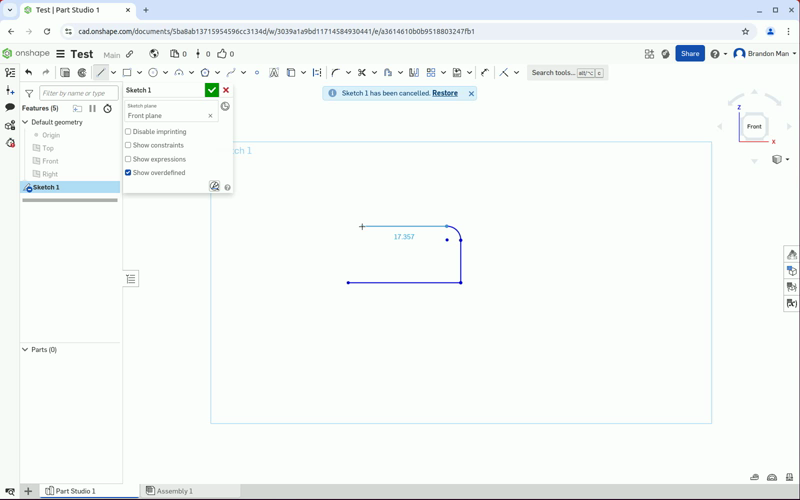
key_up(shift)
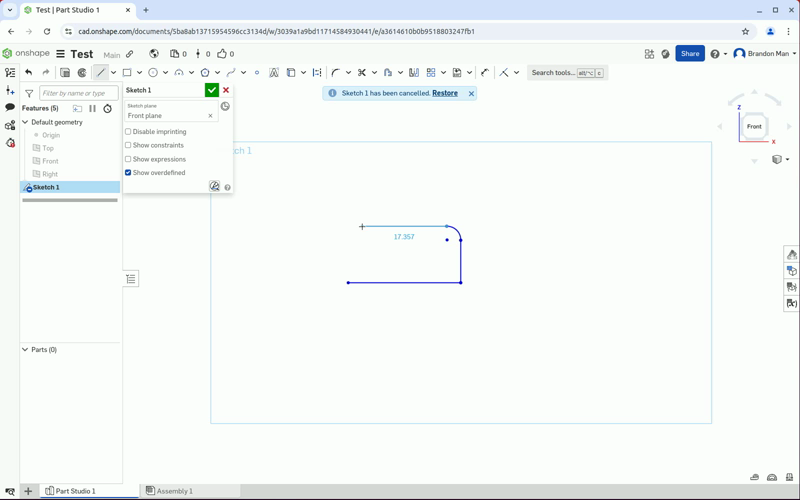
key(esc)
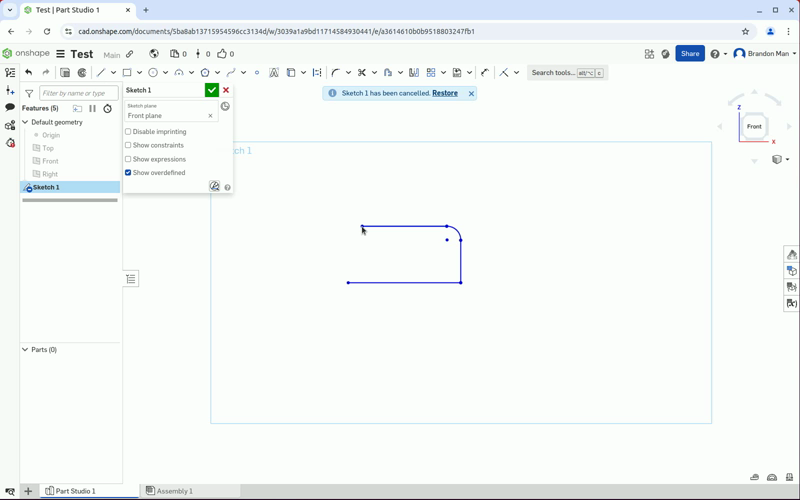
key(a)
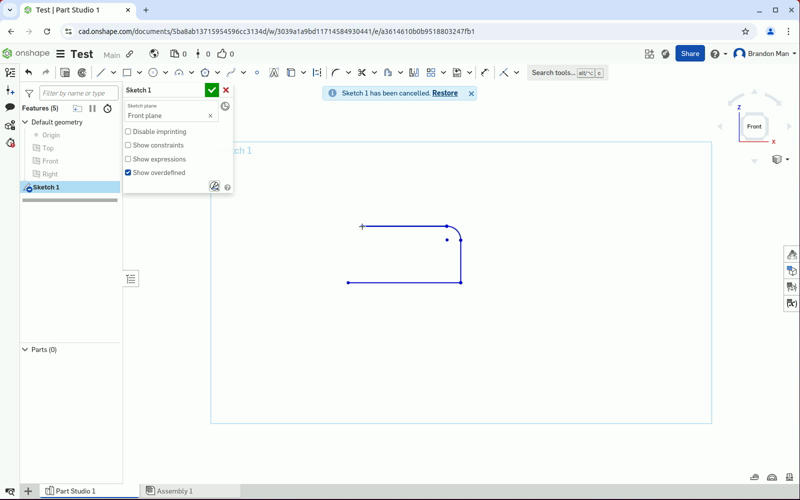
mouse_move(362, 226)
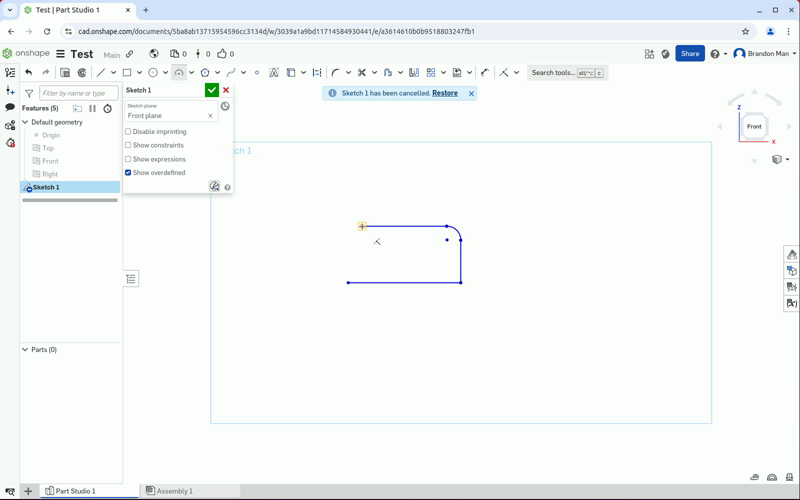
click(362, 226)
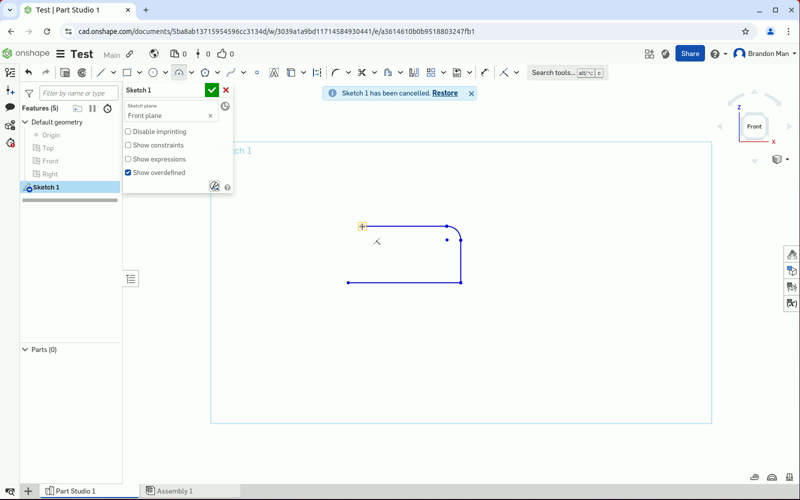
key_down(shift)
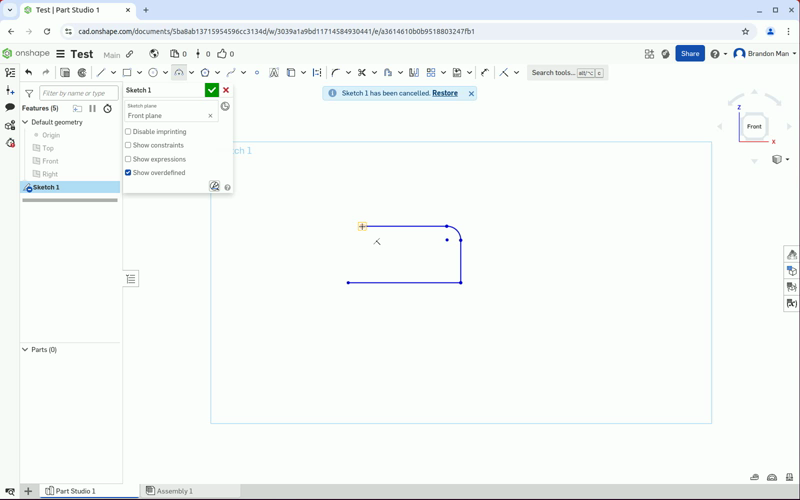
mouse_move(348, 240)
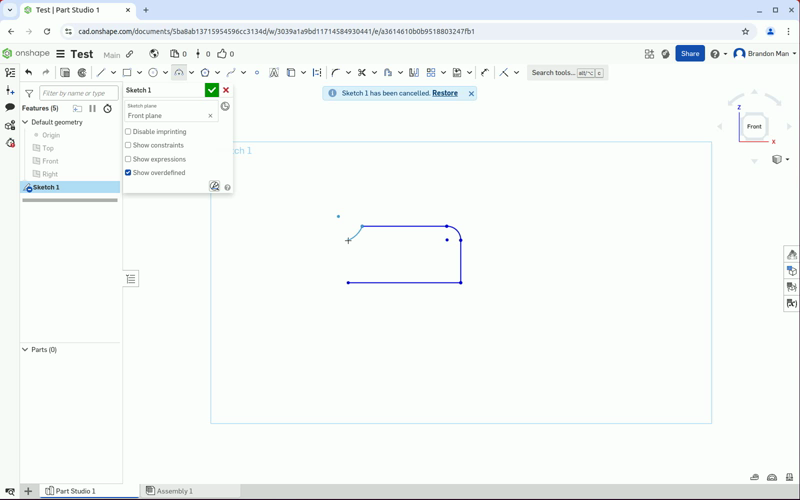
click(348, 240)
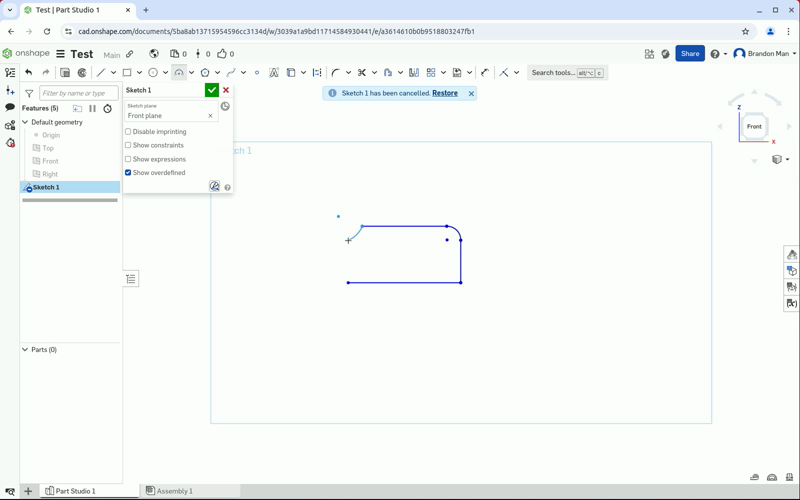
mouse_move(352, 230)
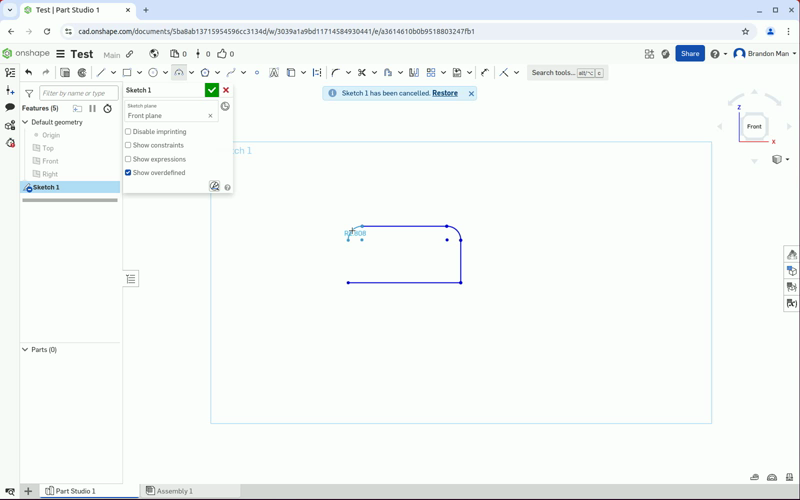
click(352, 230)
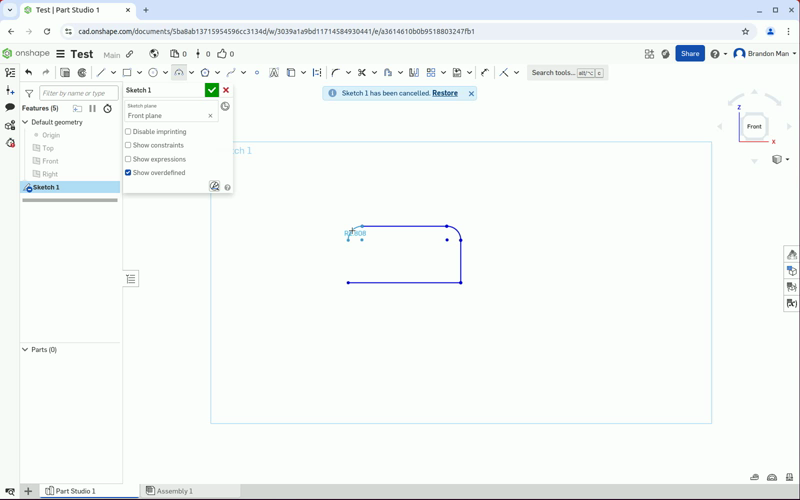
key_up(shift)
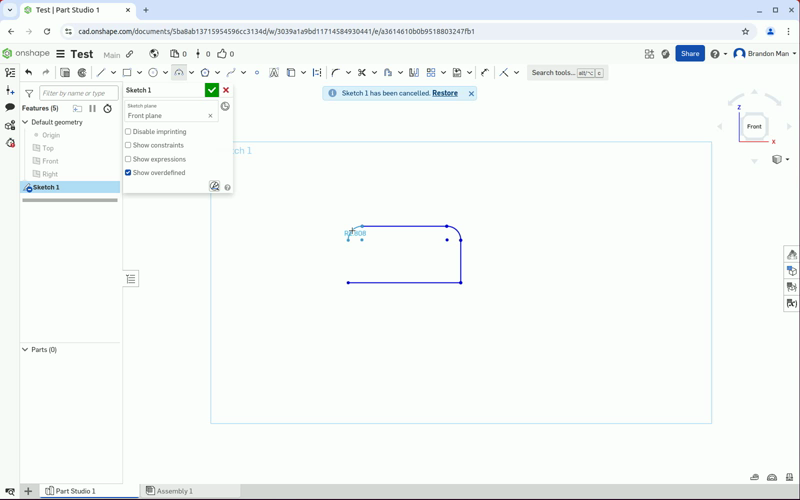
key(esc)
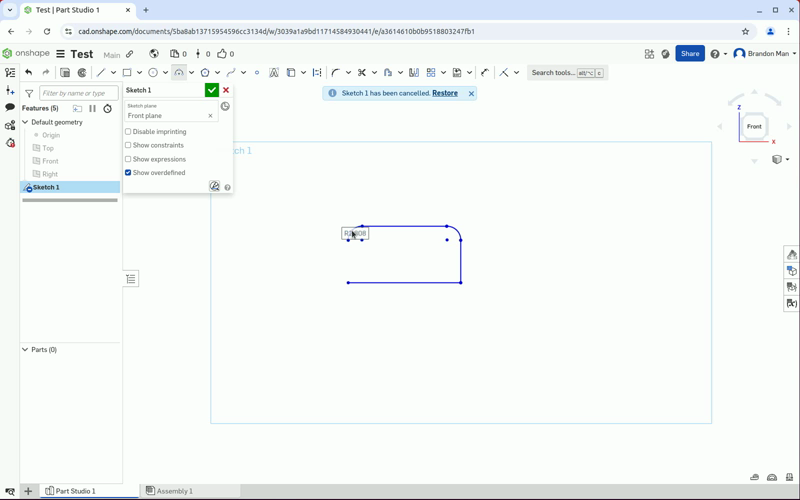
key(l)
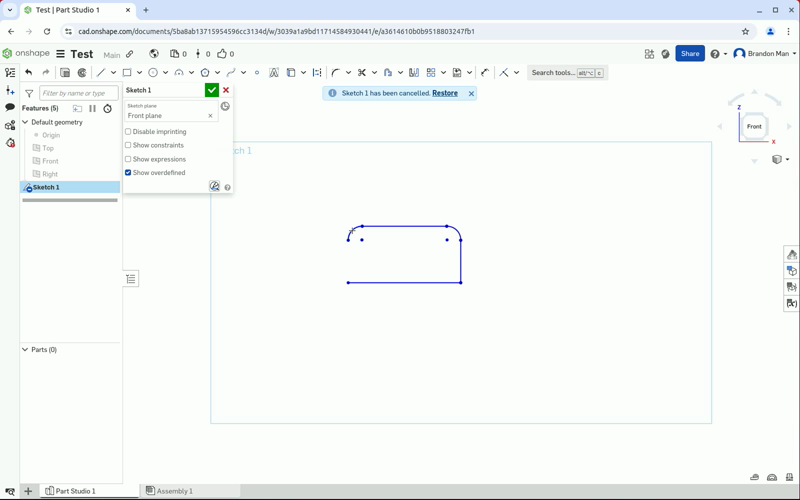
mouse_move(348, 240)
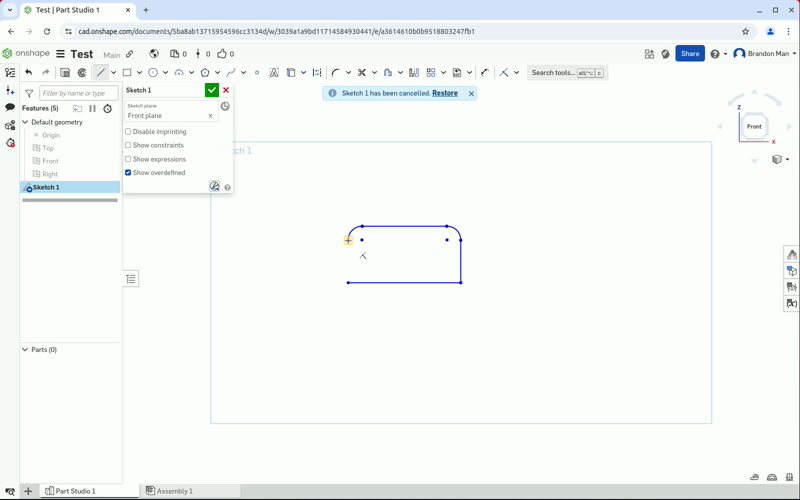
click(348, 240)
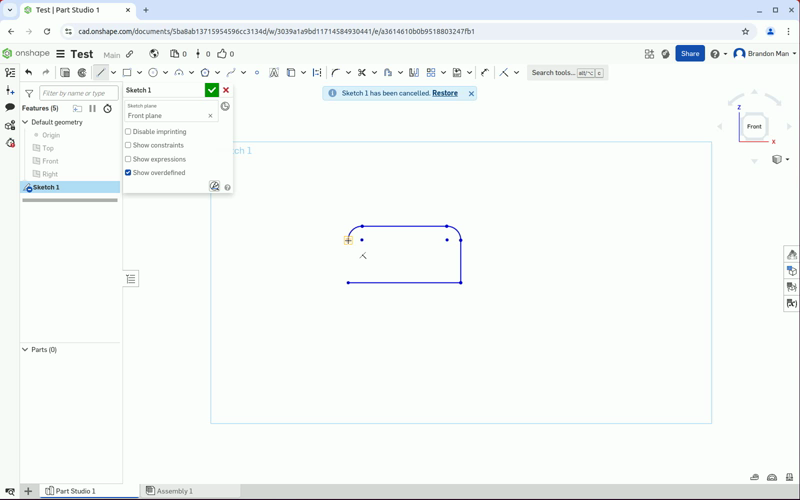
mouse_move(378, 240)
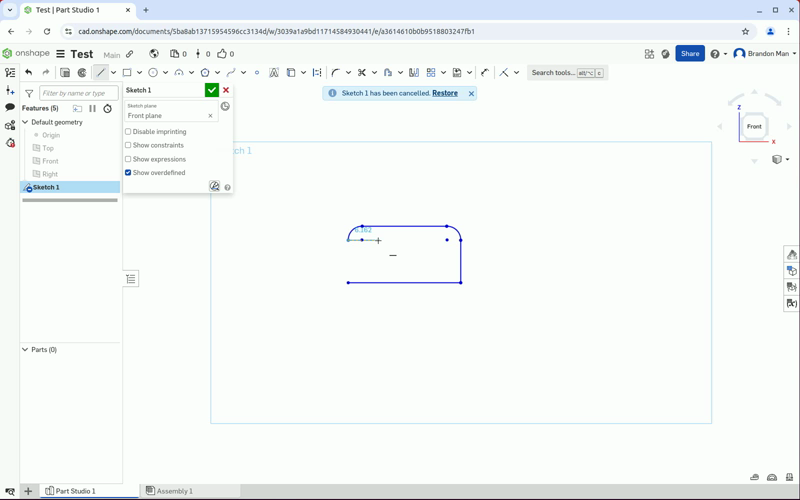
key_down(shift)
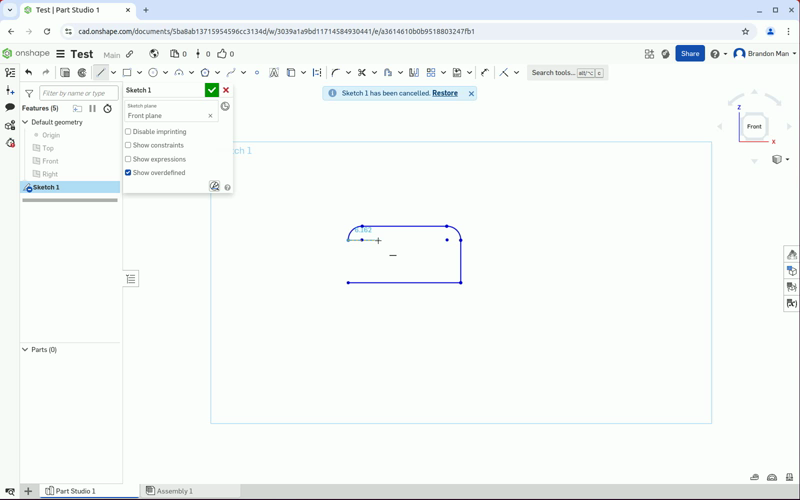
mouse_move(348, 282)
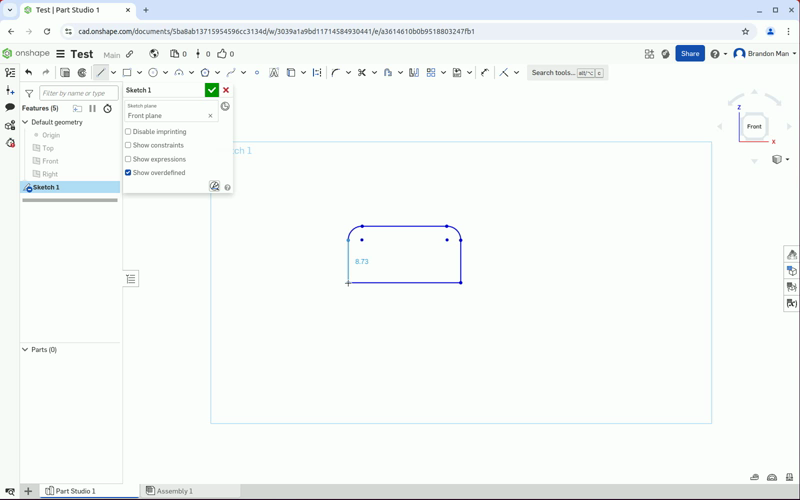
key_up(shift)
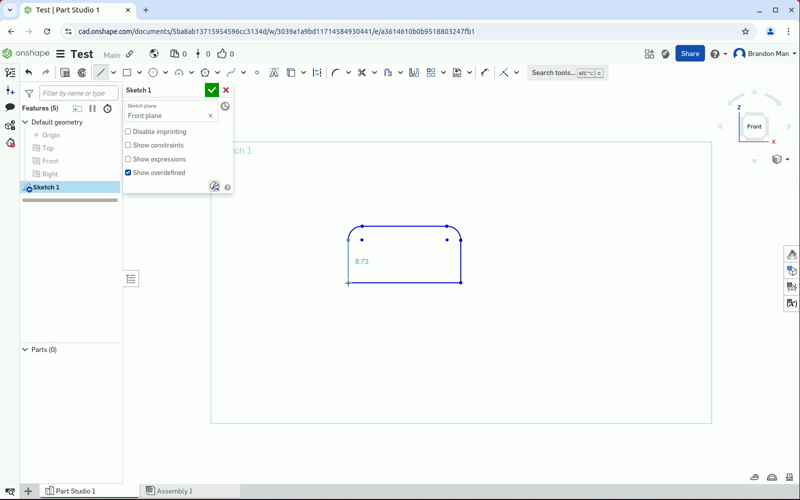
click(348, 282)
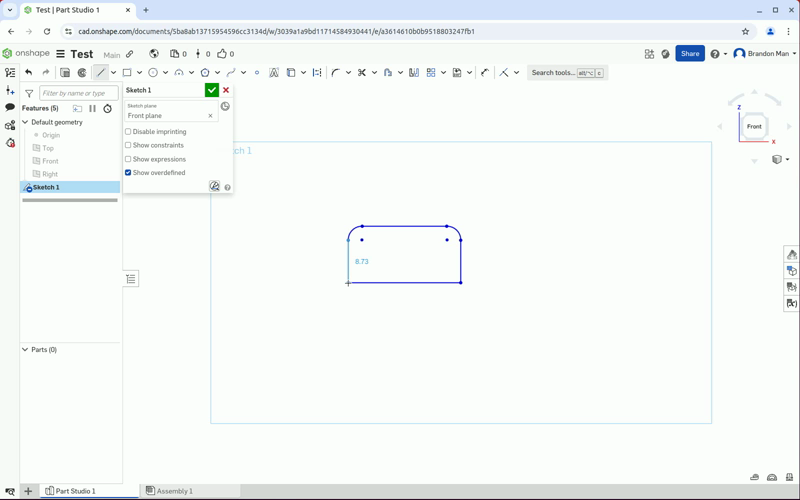
key(esc)
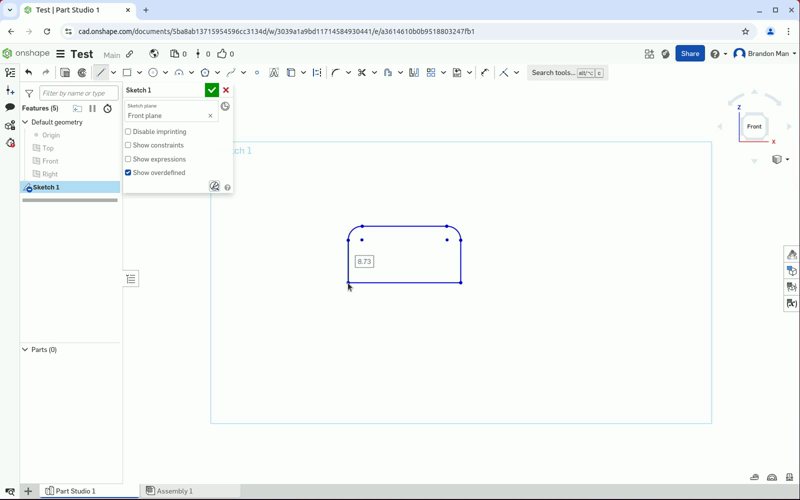
mouse_move(368, 266)
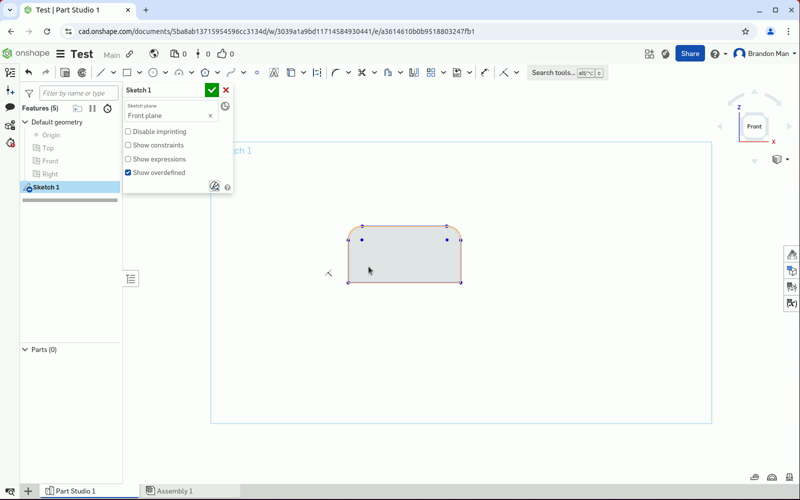
click(368, 266)
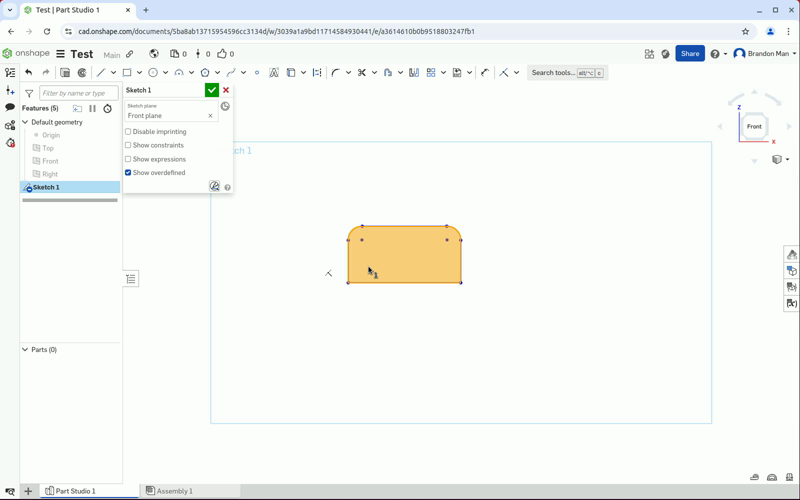
mouse_move(73, 352)
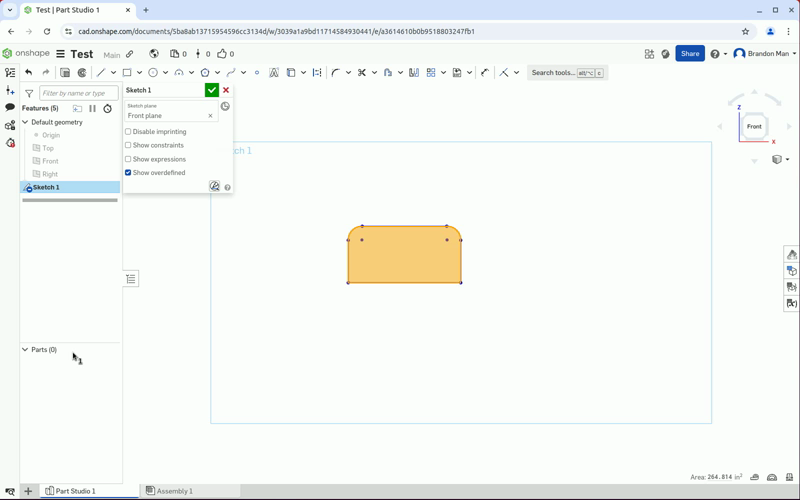
key(shift+y)
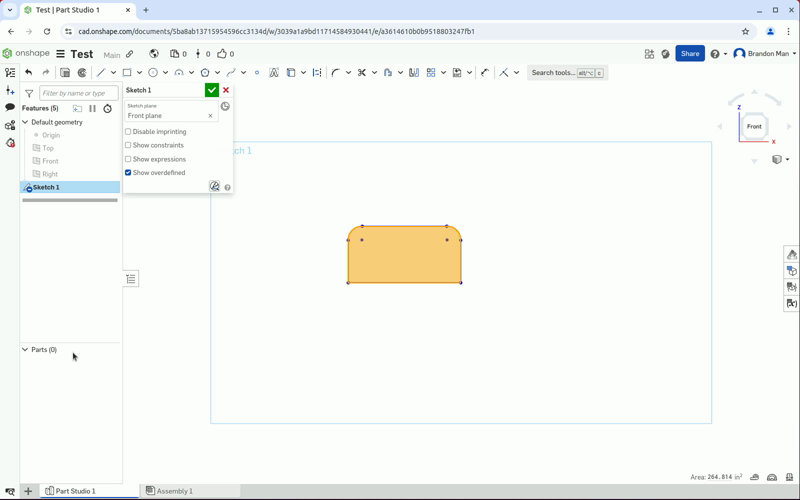
key(shift+e)
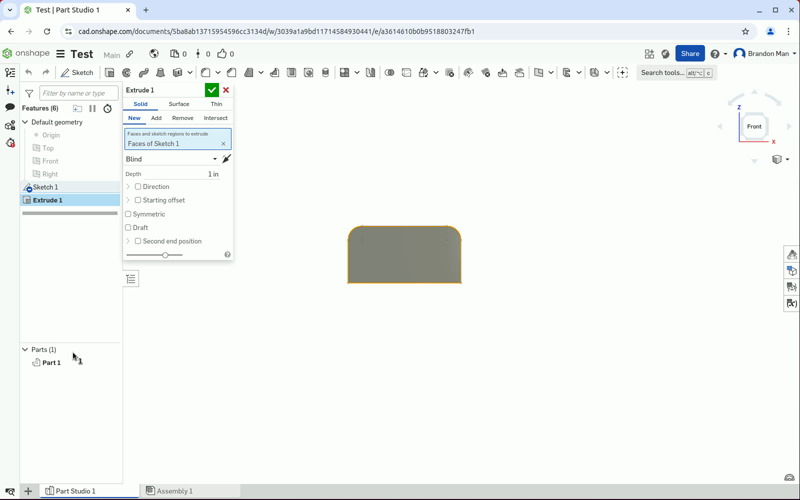
mouse_move(143, 106)
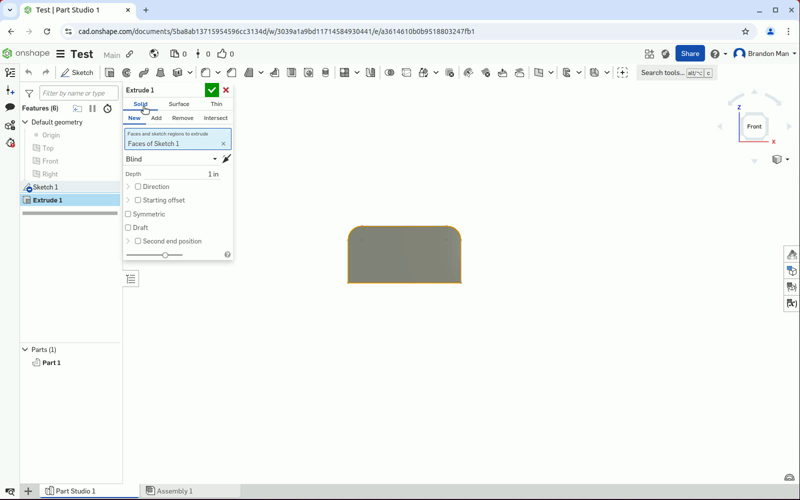
click(143, 106)
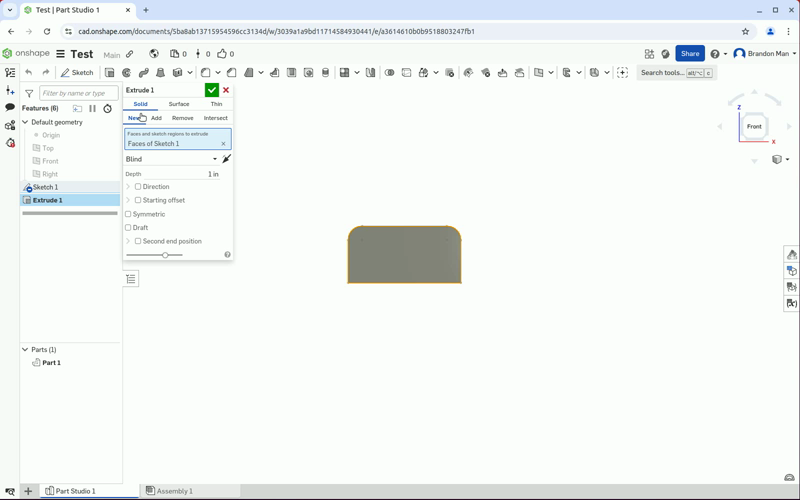
mouse_move(137, 120)
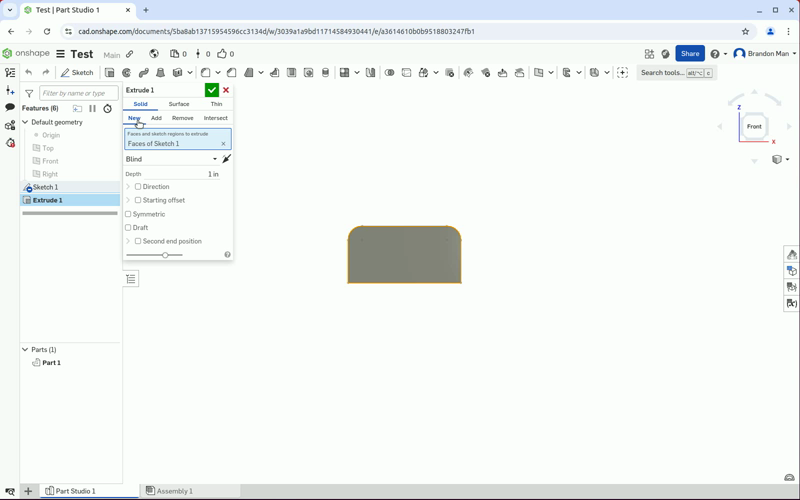
click(137, 120)
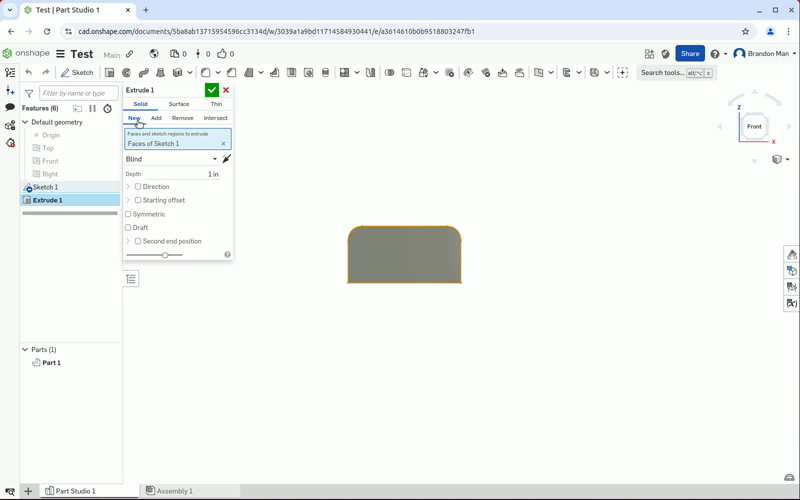
key(tab, 4)
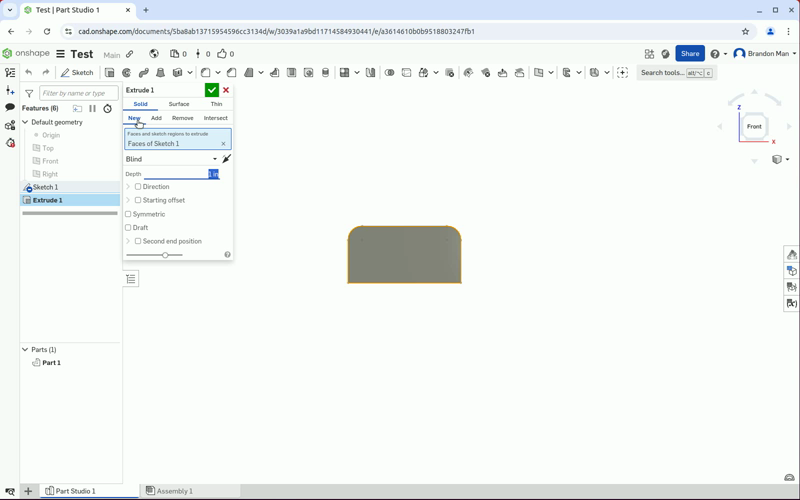
text(5.777)
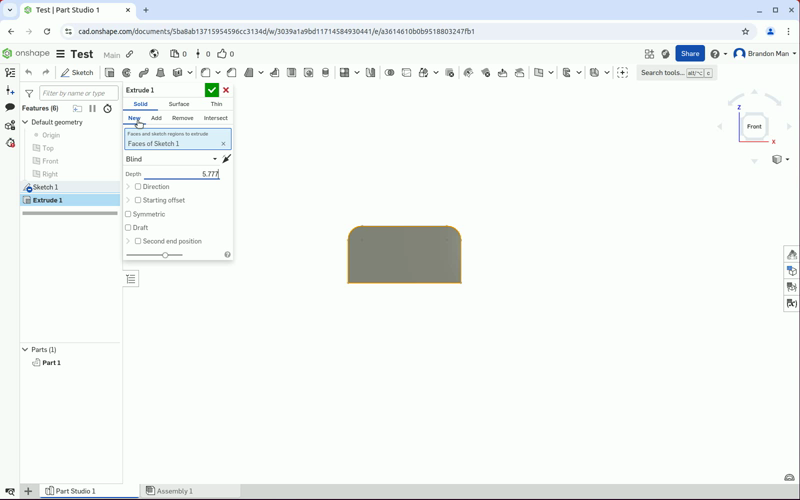
key(enter)
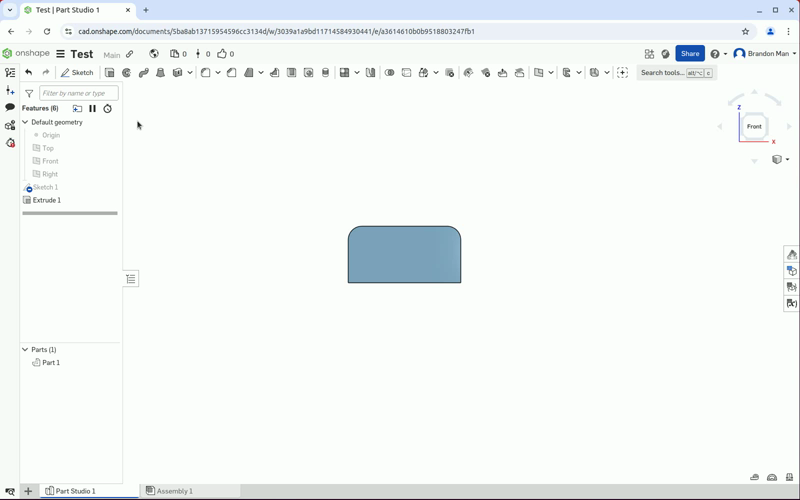
key(shift+h)
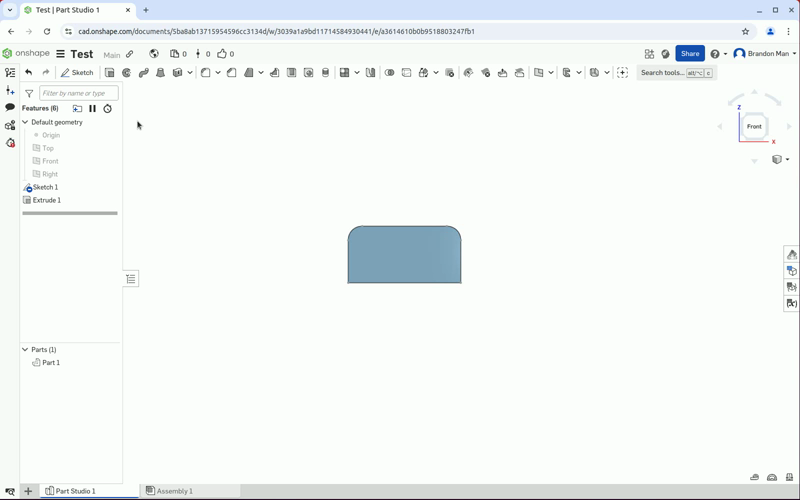
key(shift+h)
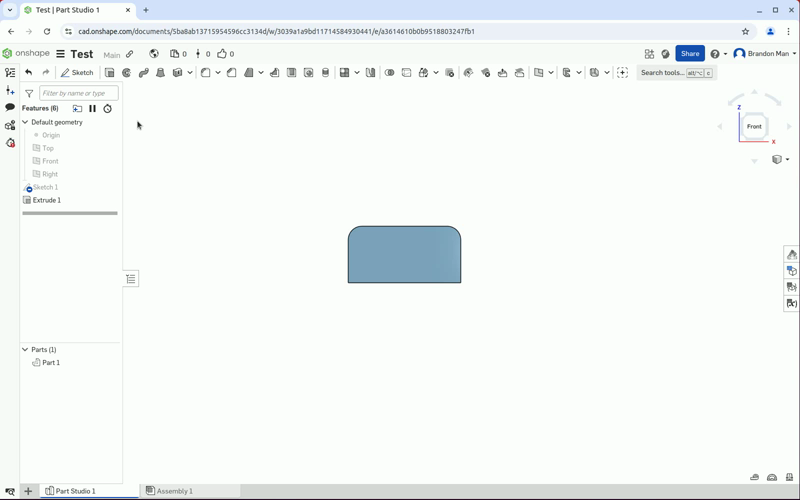
mouse_move(73, 189)
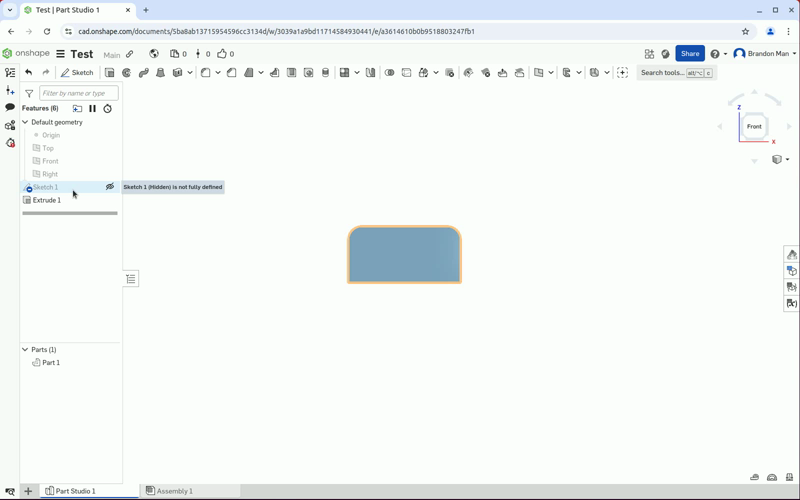
click(73, 189)
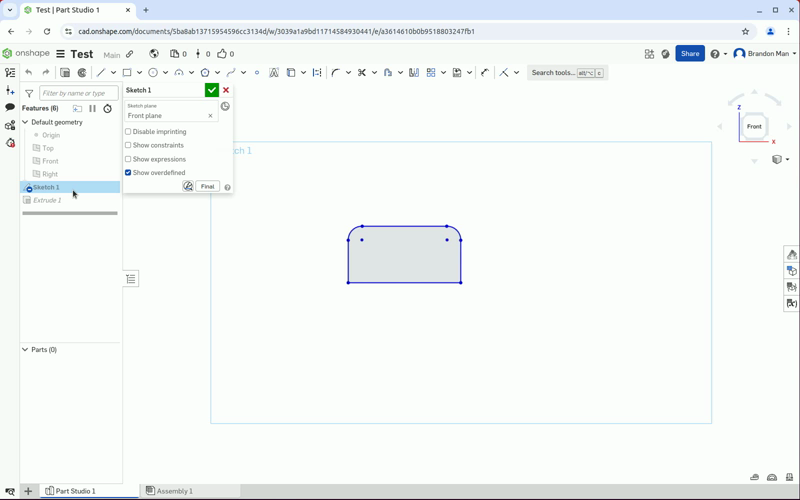
mouse_move(229, 92)
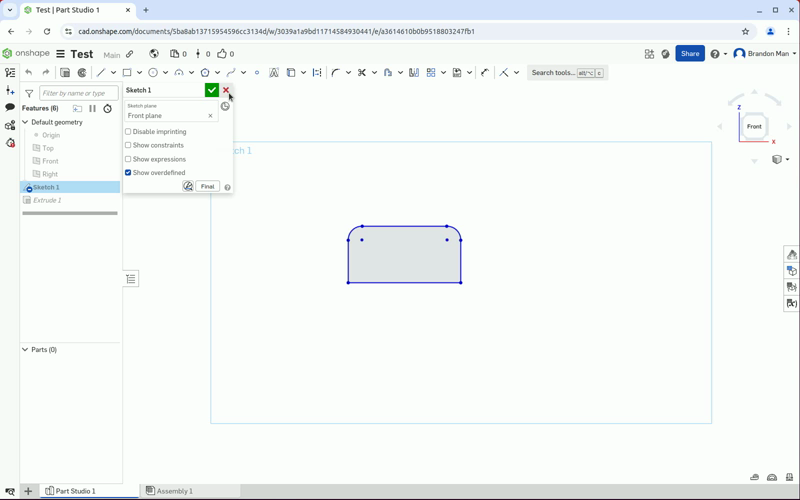
click(229, 92)
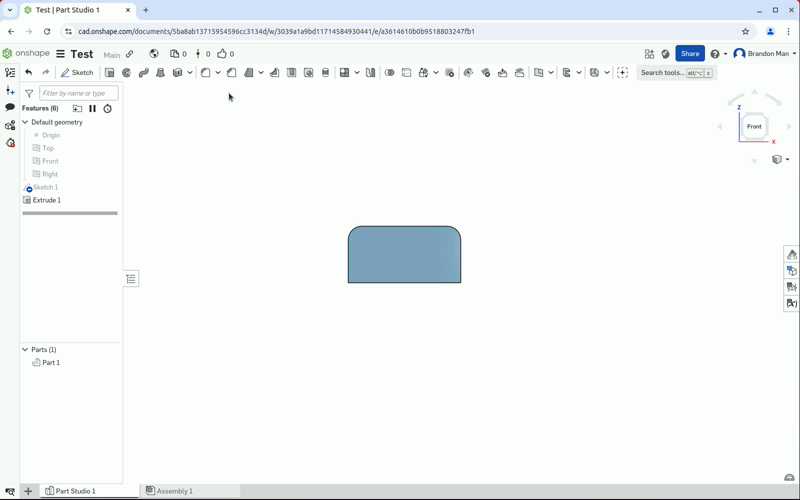
mouse_move(541, 75)
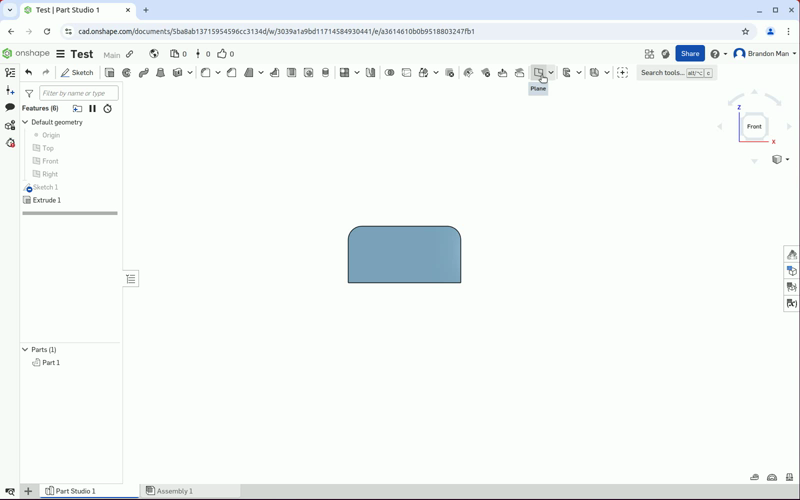
click(541, 75)
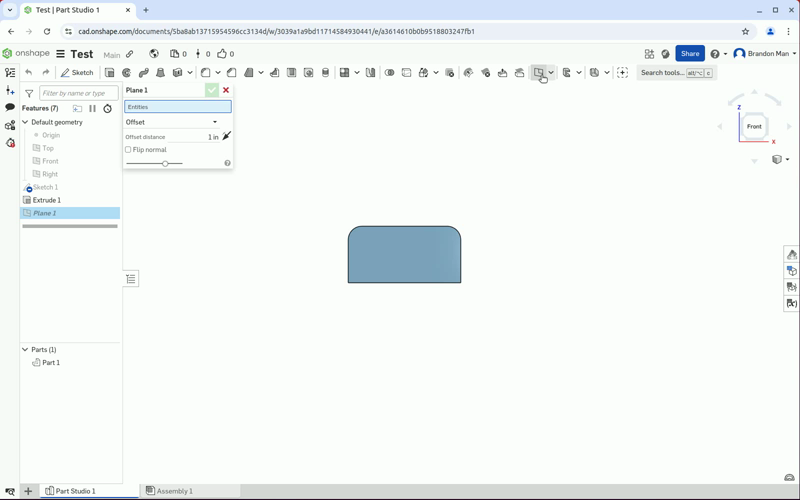
mouse_move(73, 163)
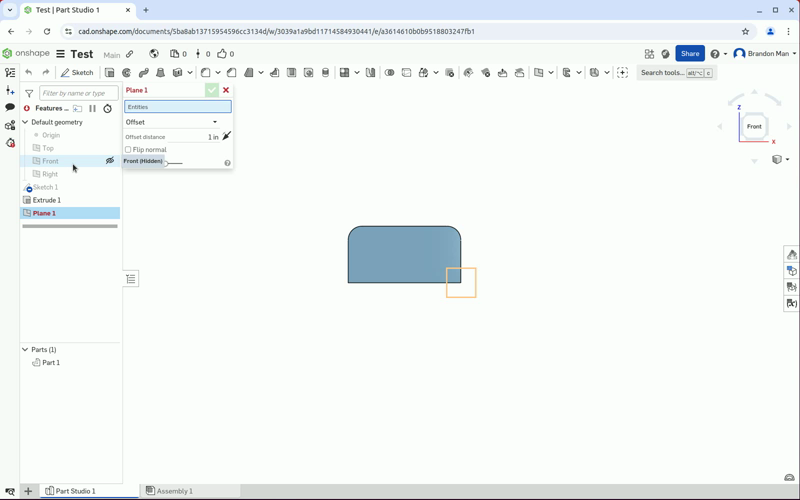
click(73, 163)
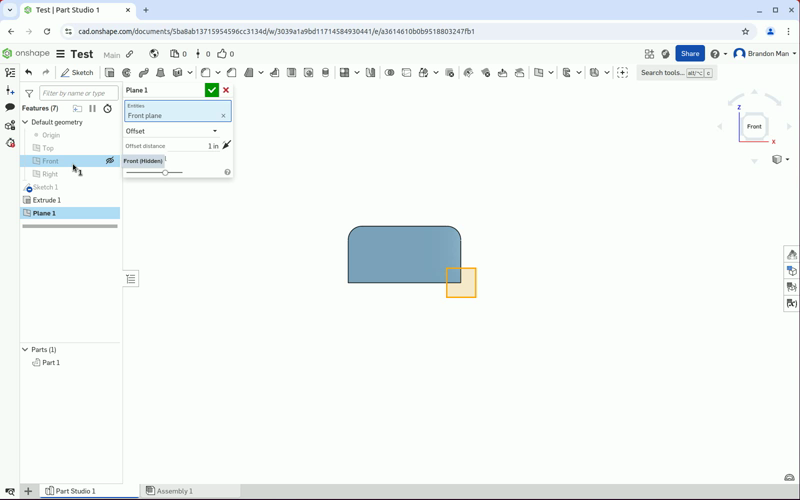
key(tab, 2)
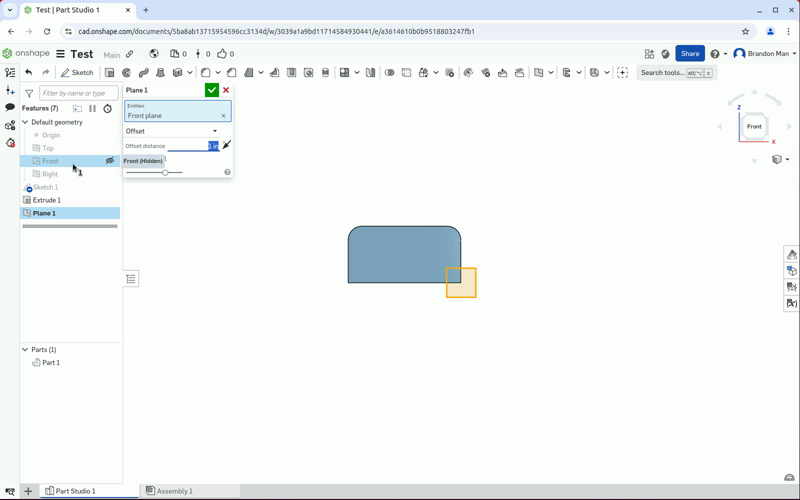
text(5.792)
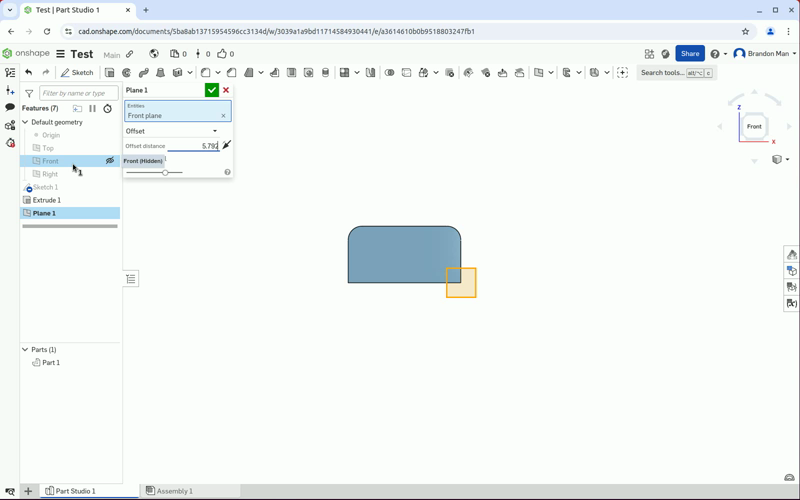
key(enter, 2)
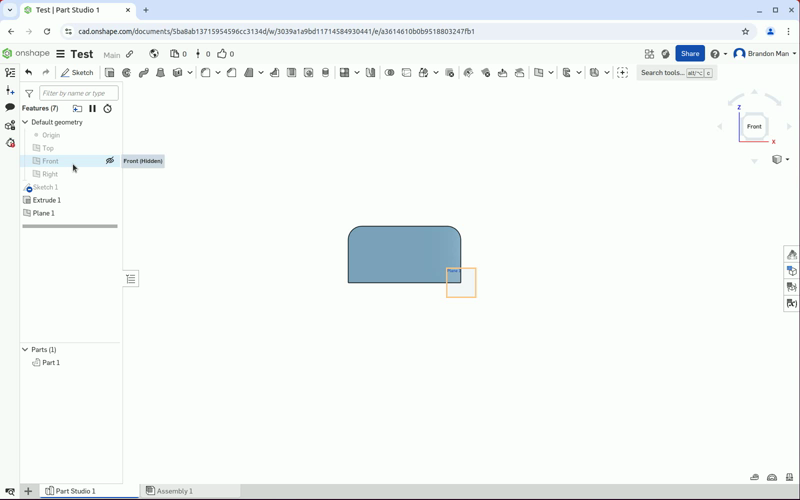
key(shift+s)
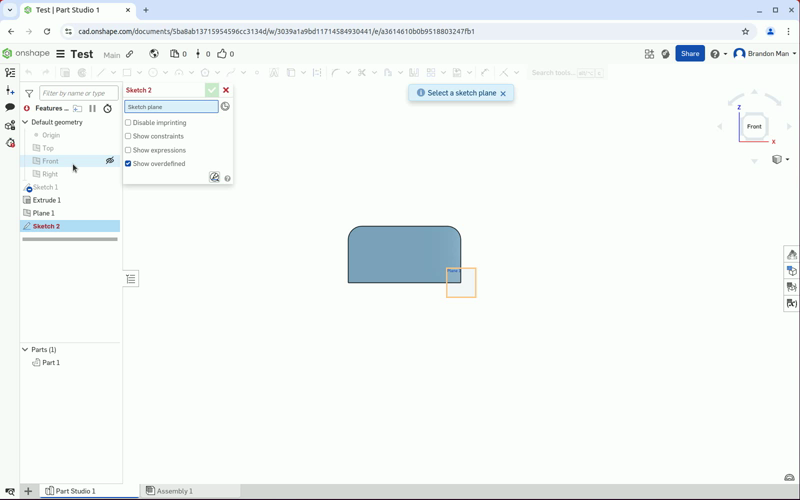
mouse_move(73, 215)
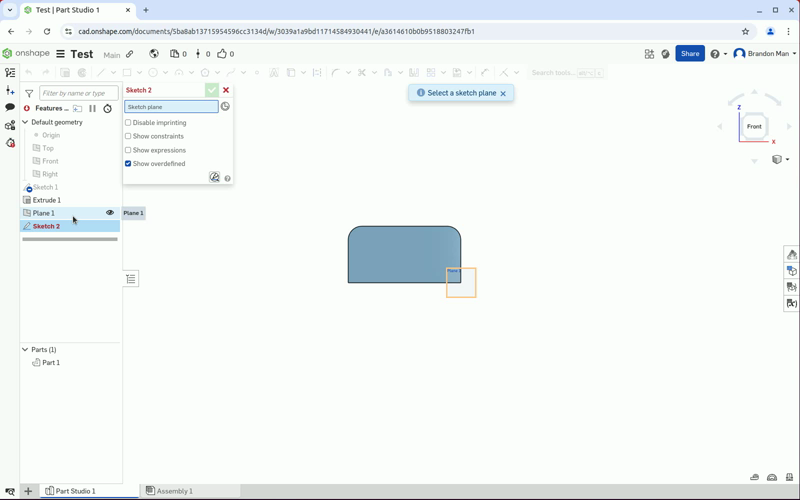
click(73, 215)
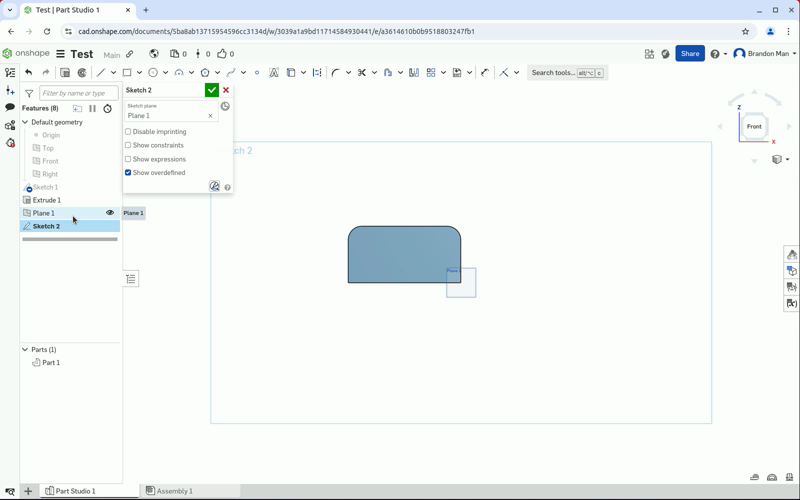
mouse_move(73, 352)
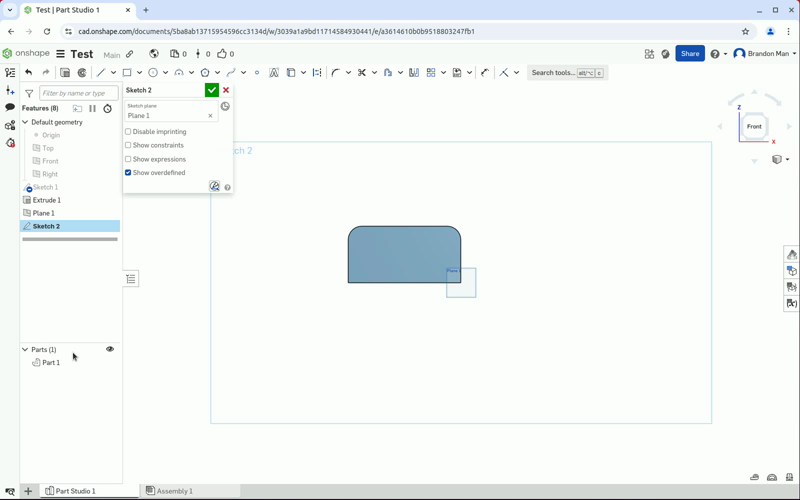
key(y)
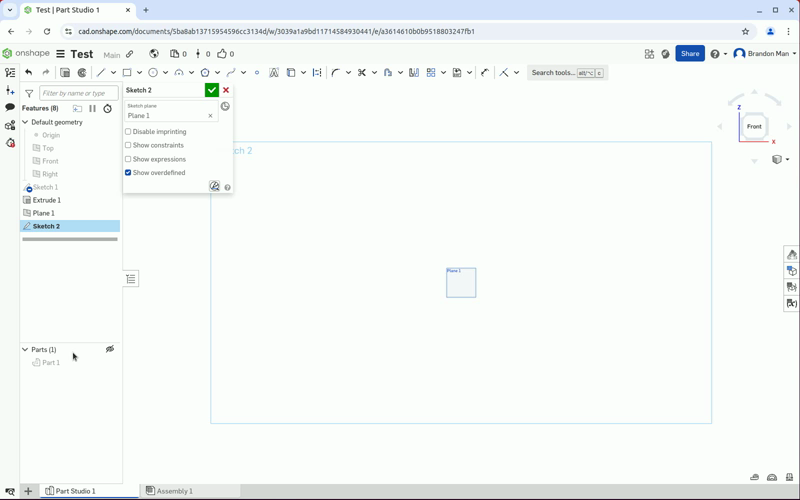
key(l)
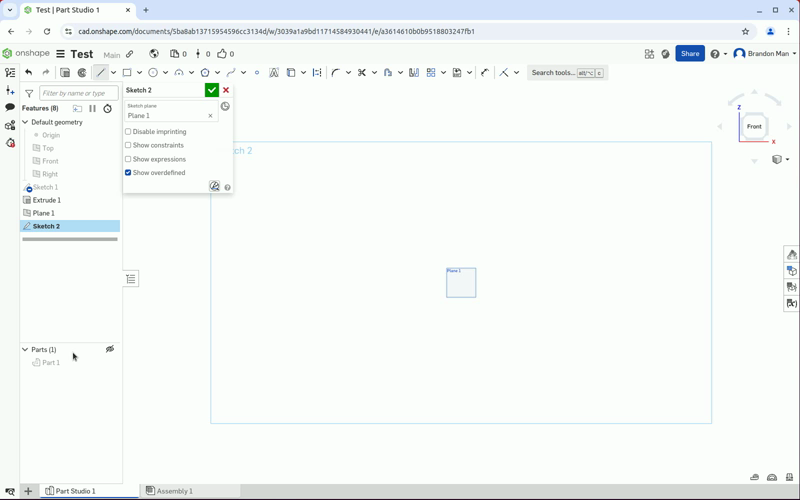
key_down(shift)
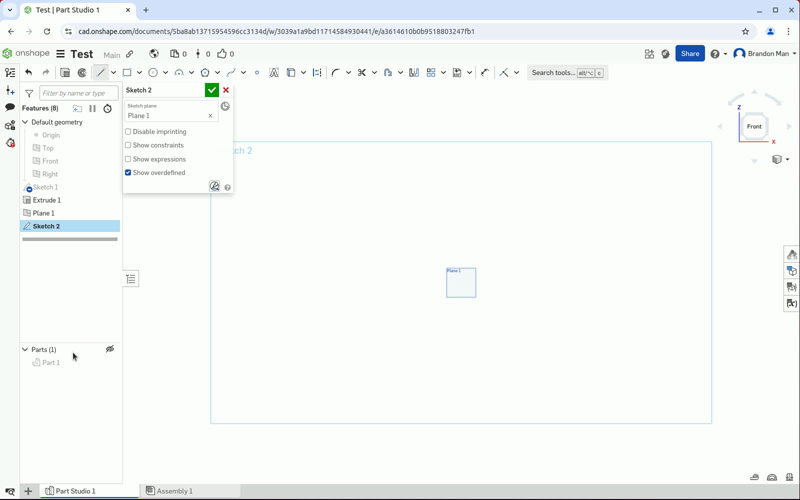
mouse_move(348, 282)
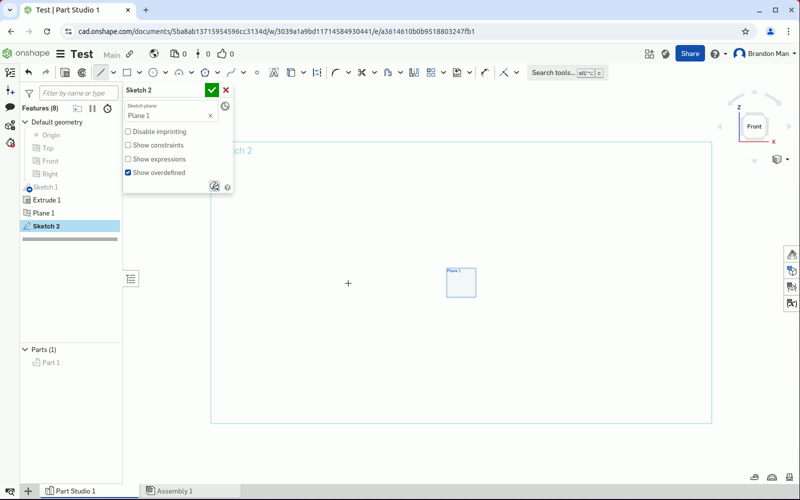
click(348, 282)
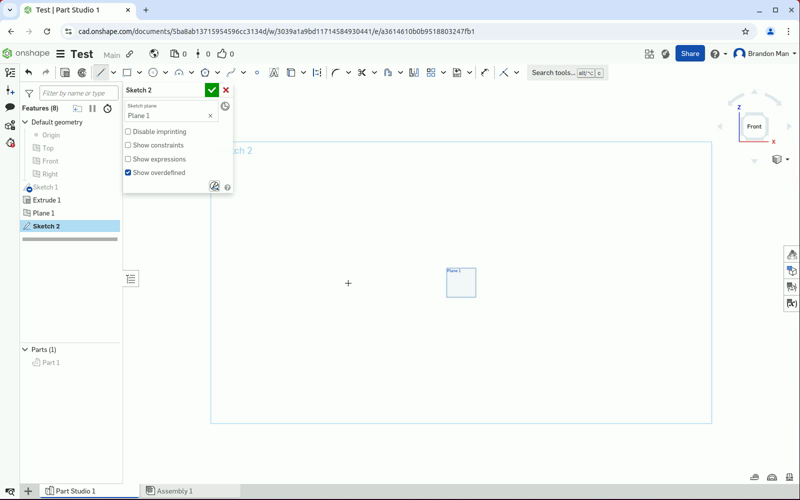
key_up(shift)
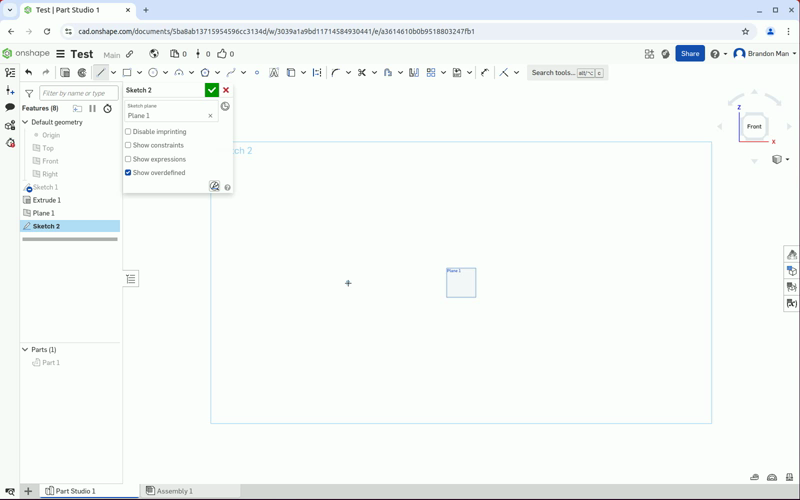
key_down(shift)
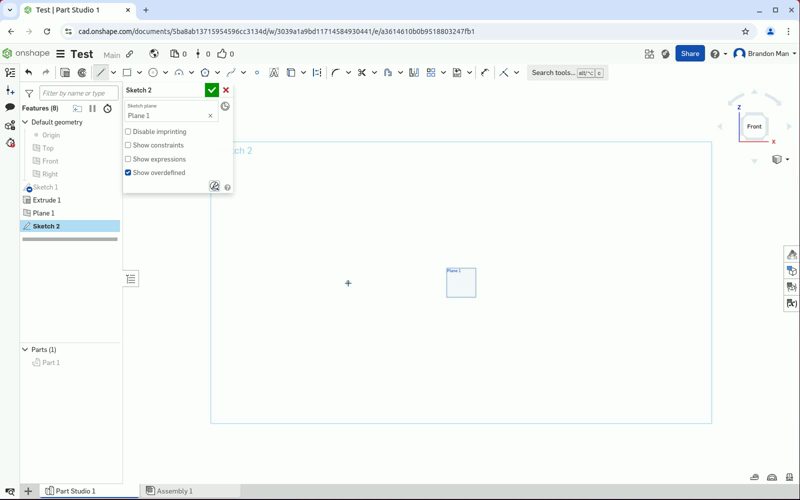
mouse_move(460, 282)
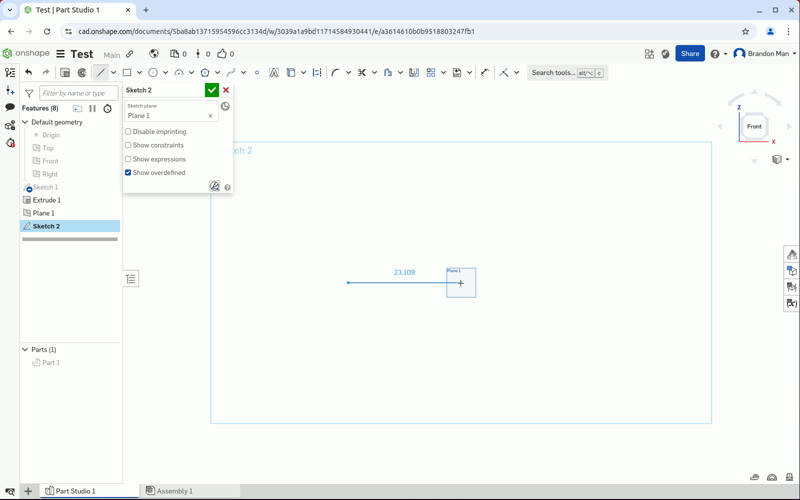
click(460, 282)
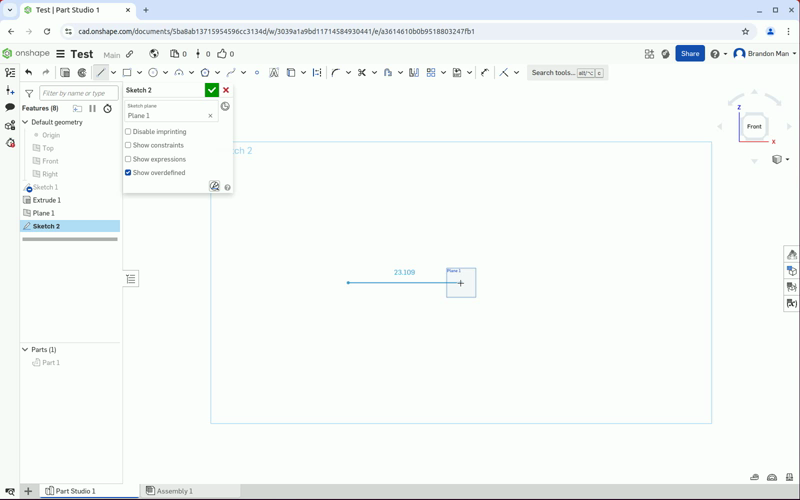
key_up(shift)
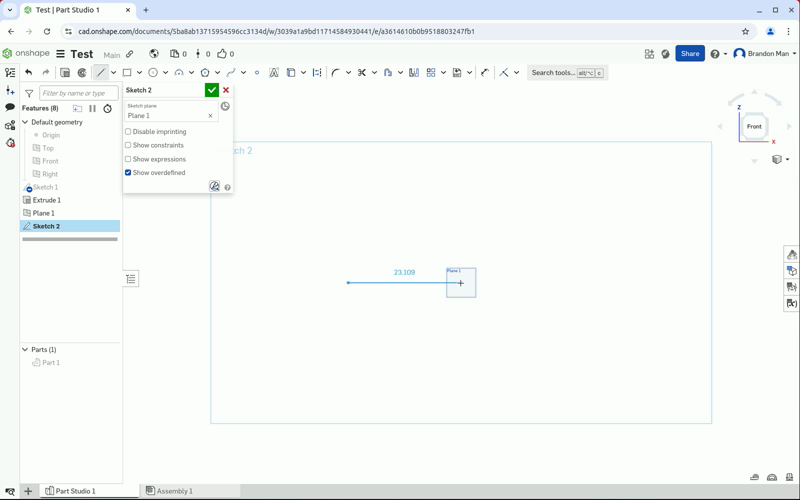
key_down(shift)
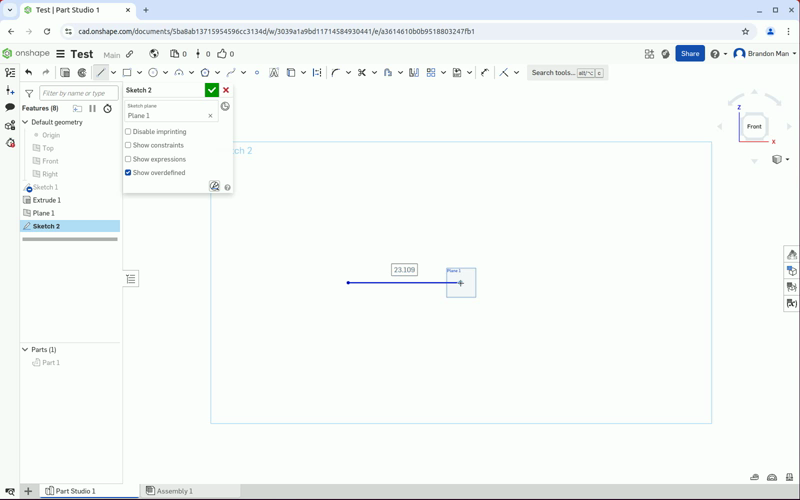
mouse_move(490, 282)
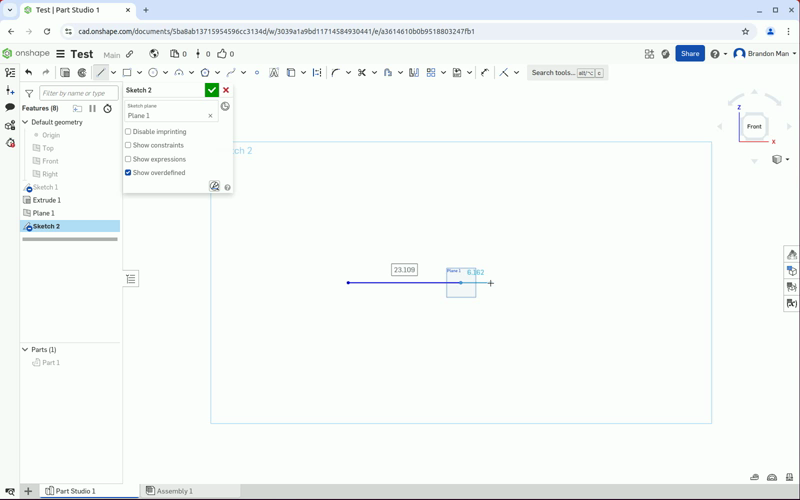
mouse_move(460, 254)
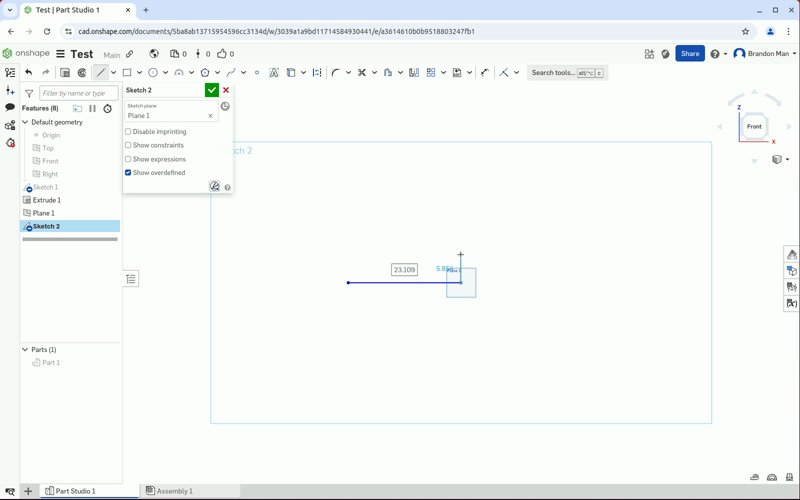
click(460, 254)
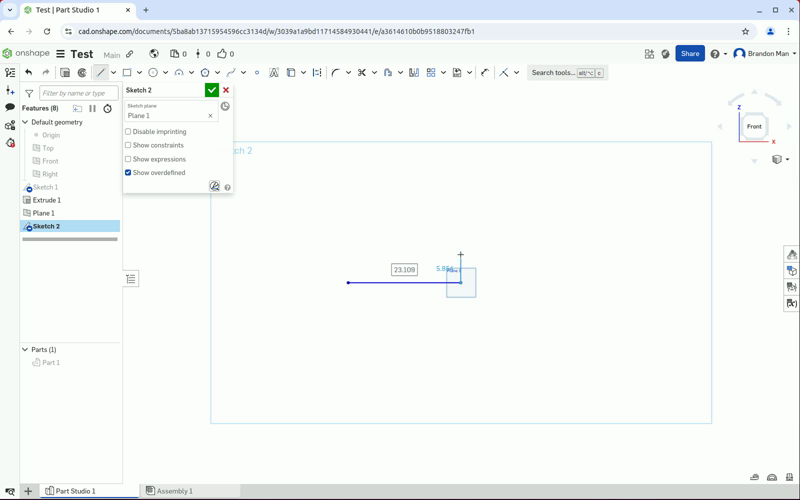
key_up(shift)
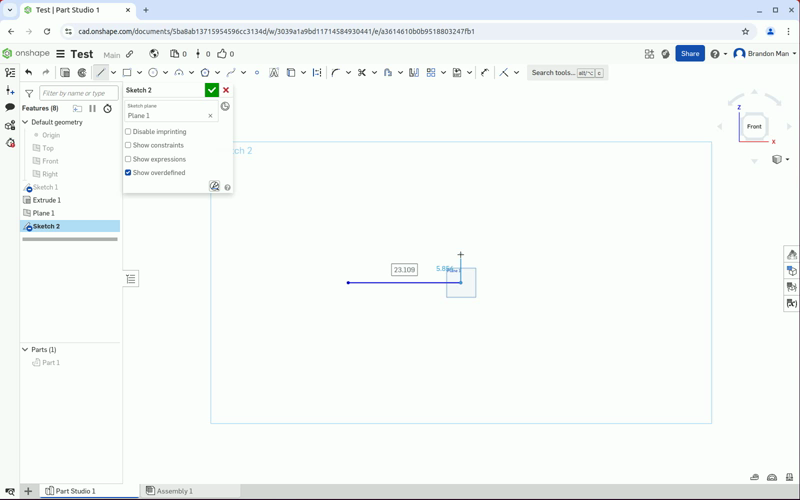
key_down(shift)
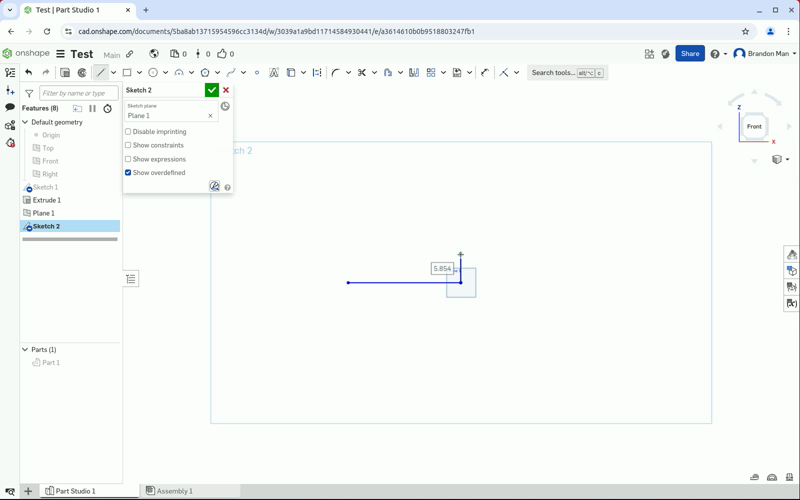
mouse_move(348, 254)
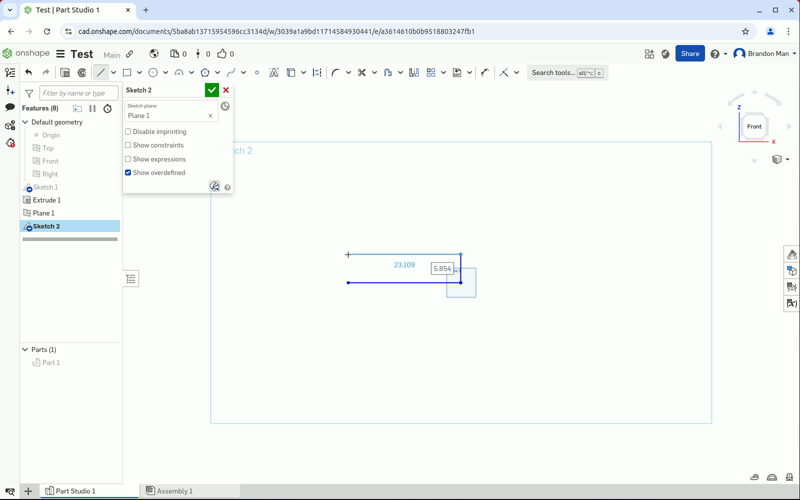
click(348, 254)
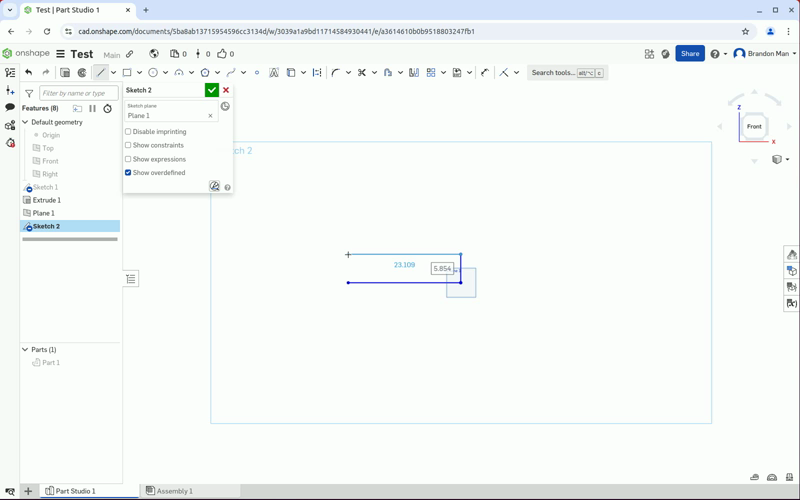
key_up(shift)
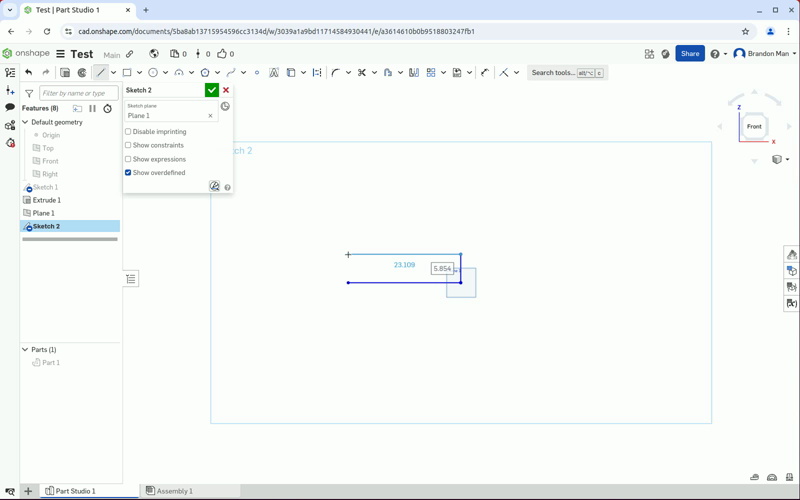
mouse_move(378, 254)
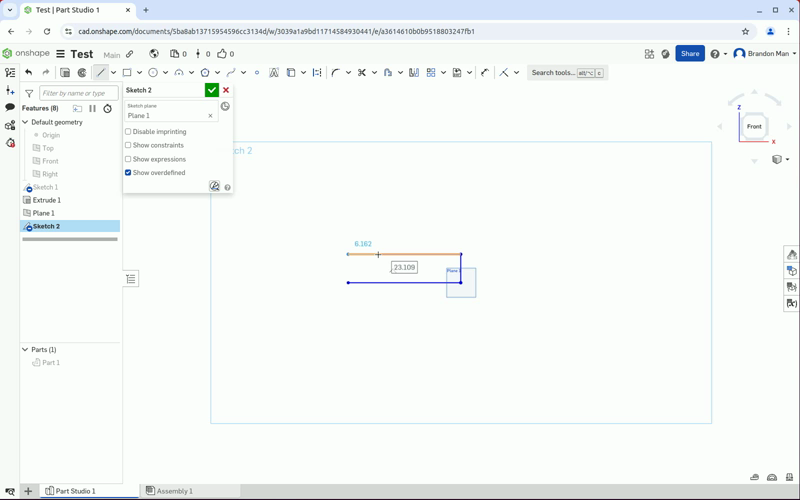
key_down(shift)
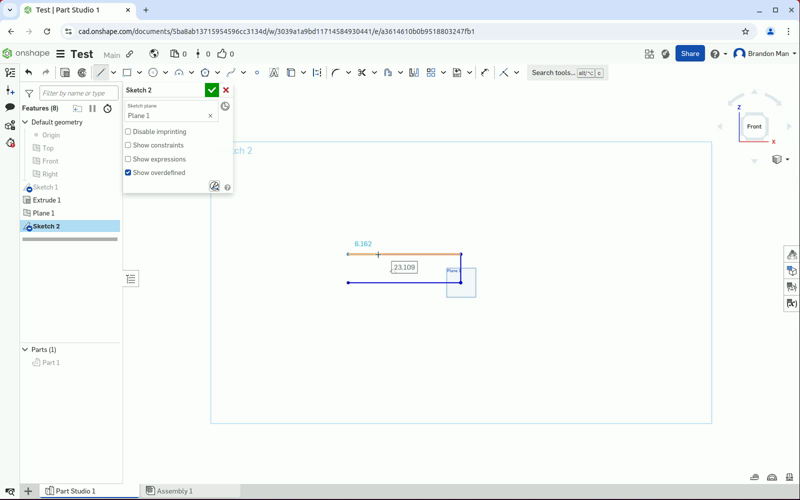
mouse_move(348, 282)
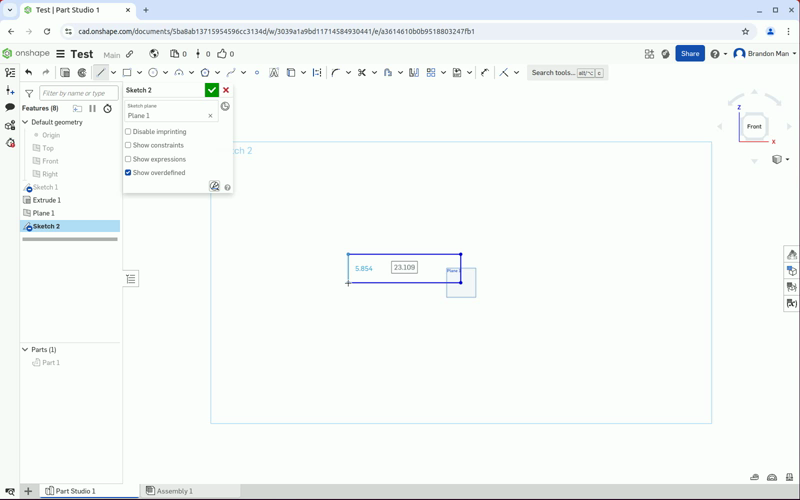
key_up(shift)
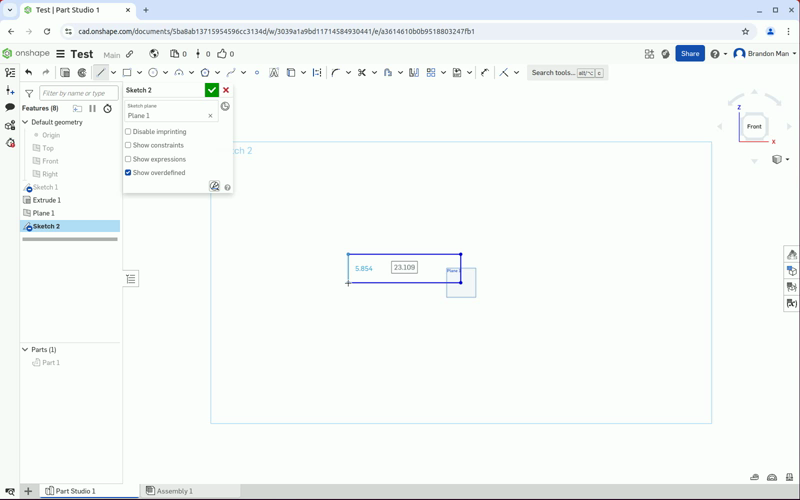
click(348, 282)
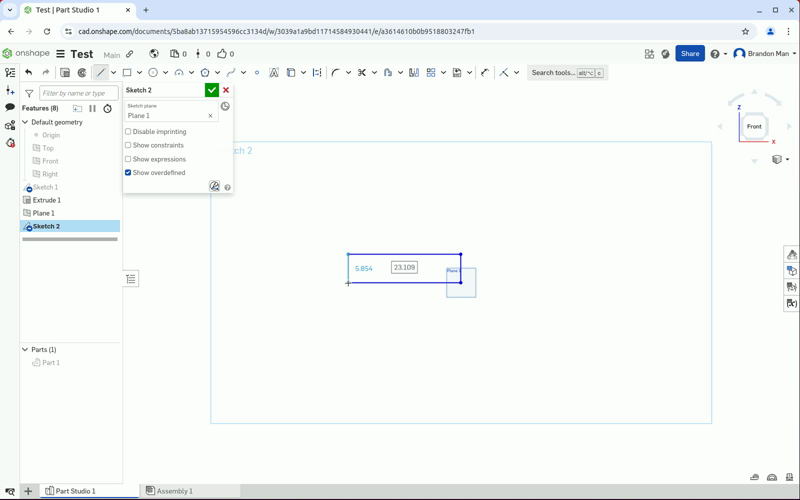
key(esc)
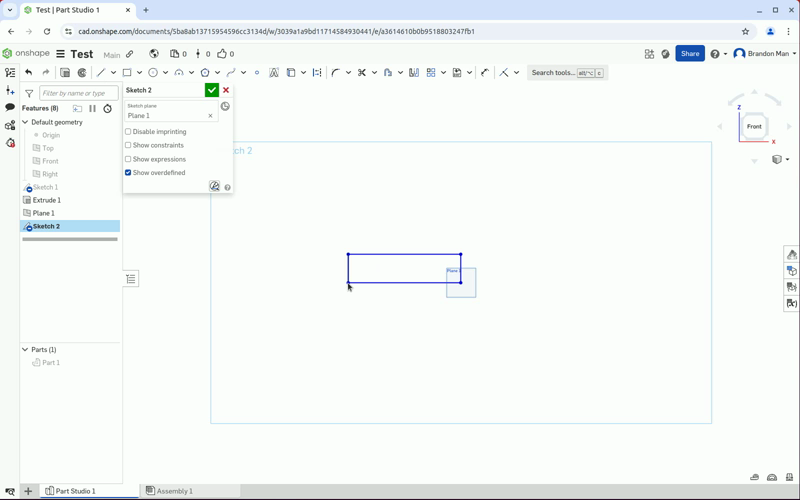
mouse_move(400, 258)
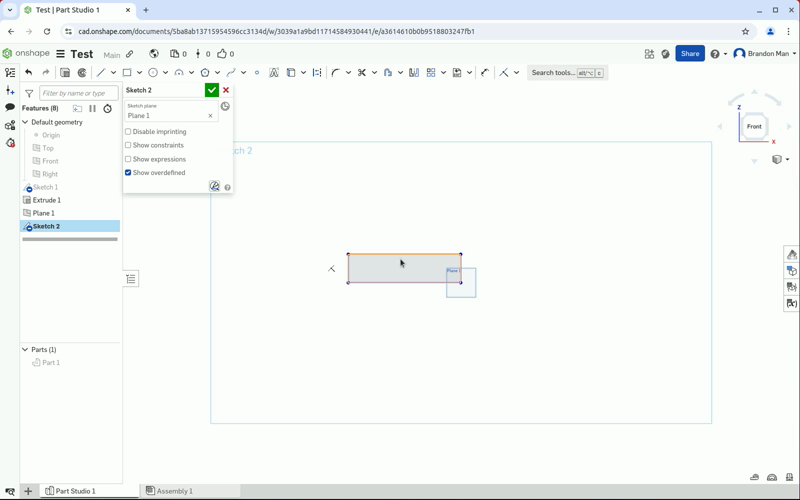
click(400, 258)
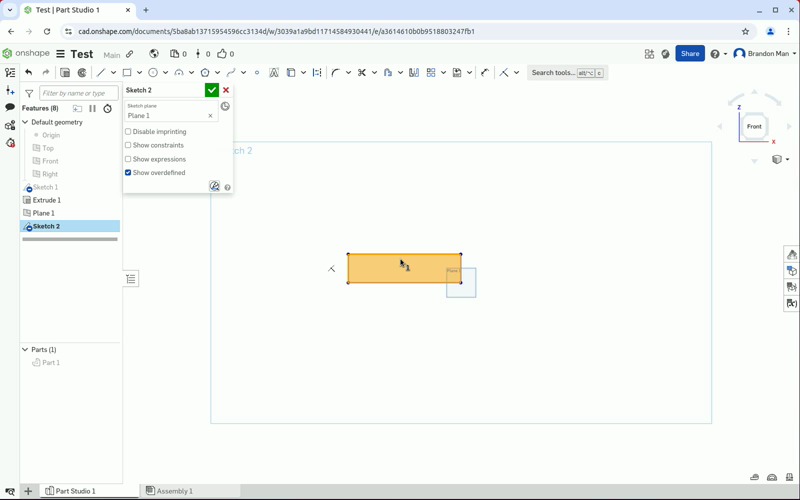
mouse_move(73, 352)
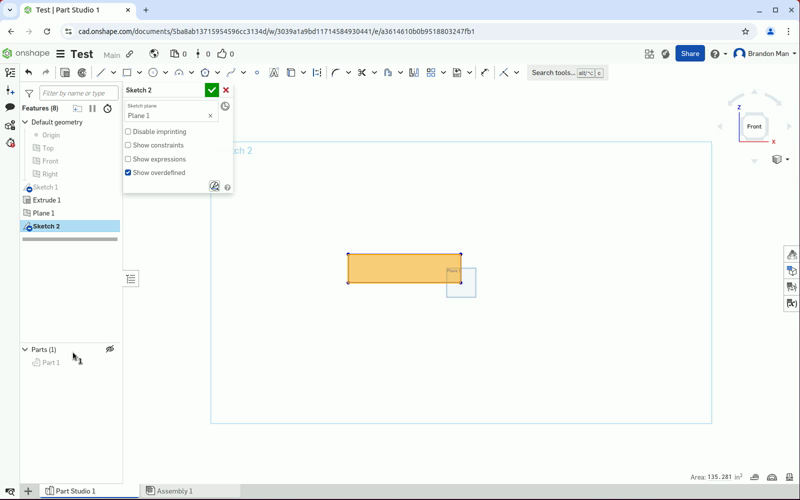
key(shift+y)
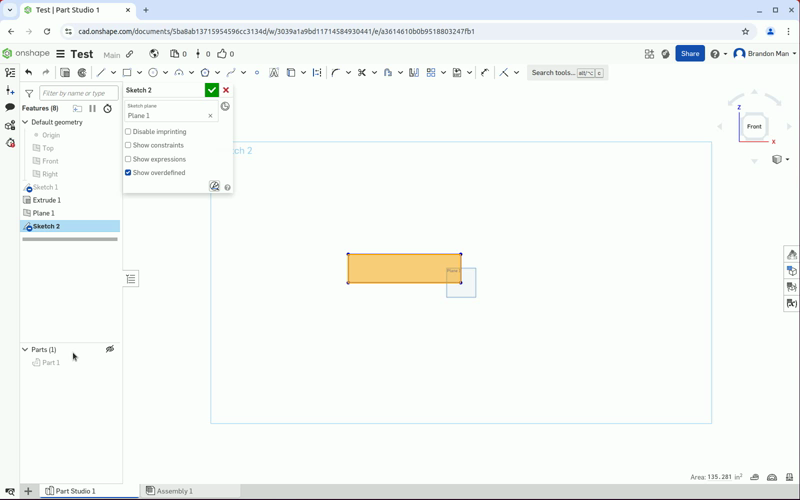
key(shift+e)
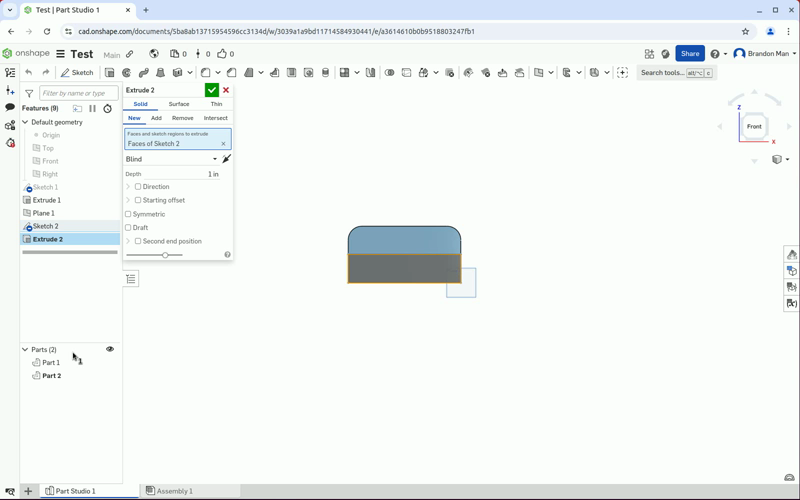
mouse_move(143, 106)
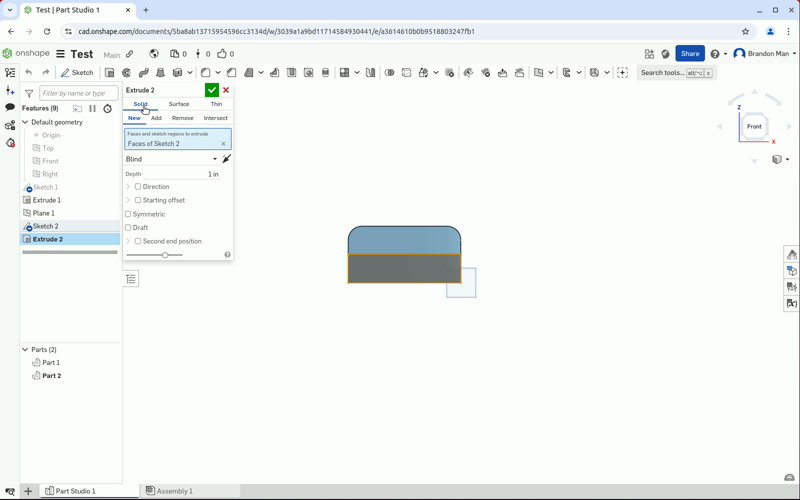
click(143, 106)
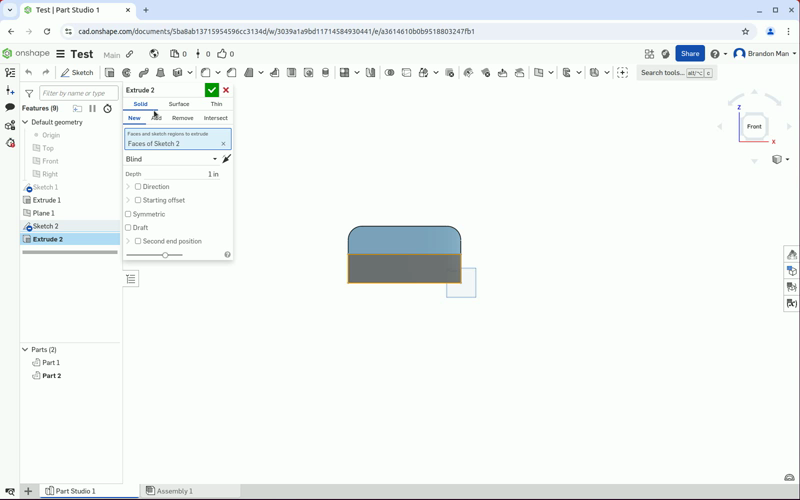
mouse_move(186, 120)
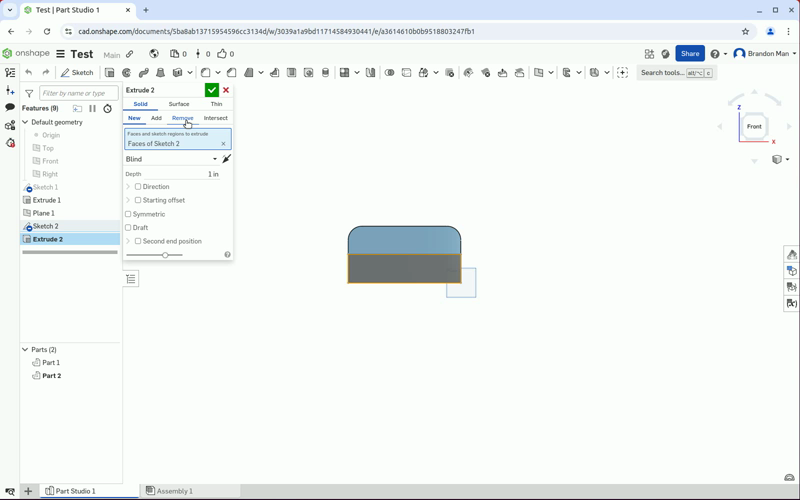
click(186, 120)
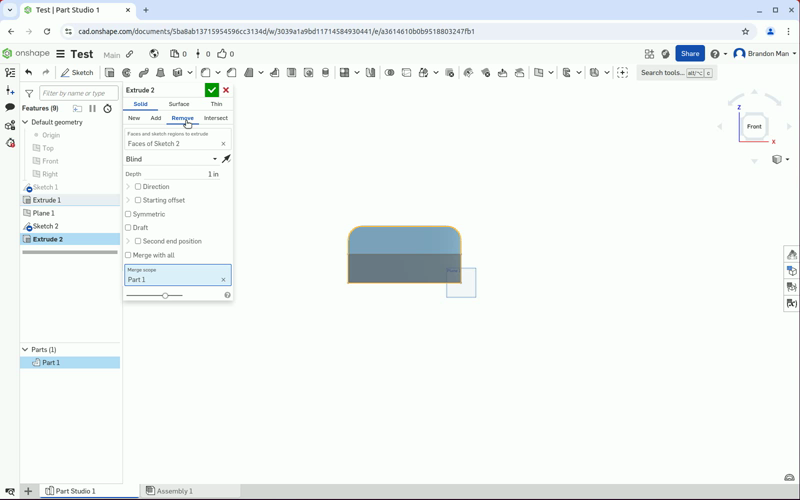
key(tab, 4)
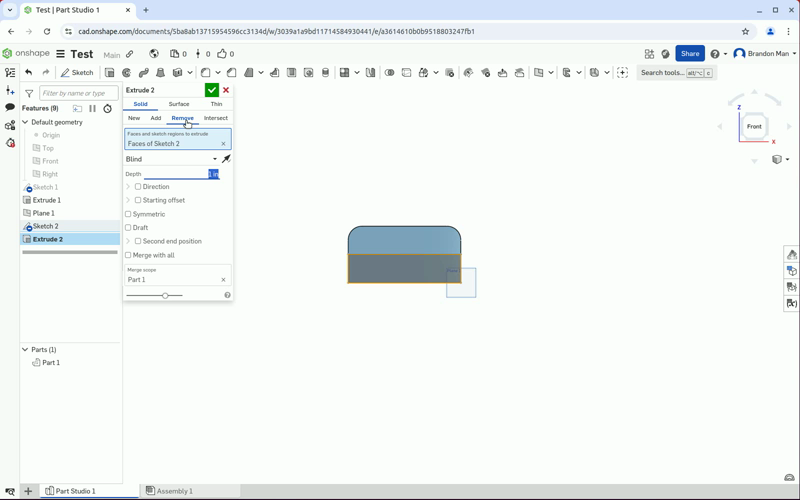
text(2.889)
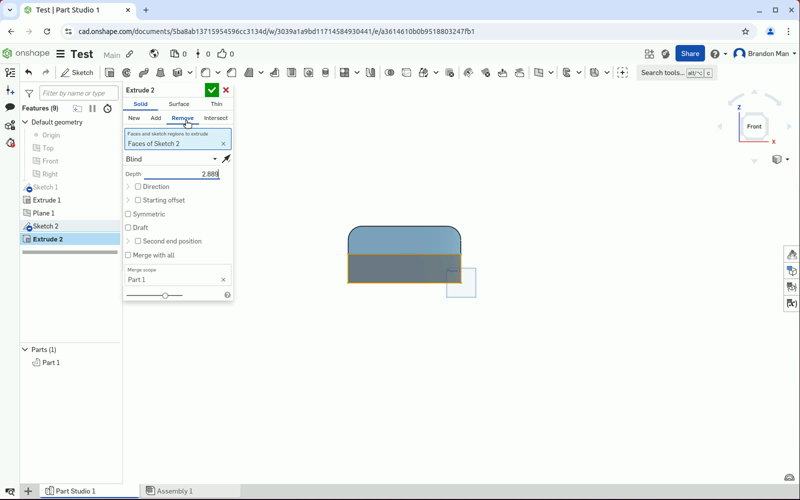
key(tab, 6)
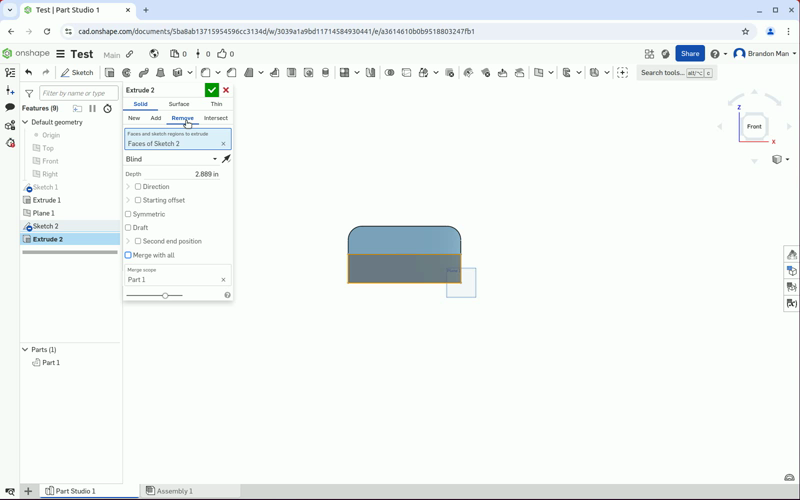
key(space)
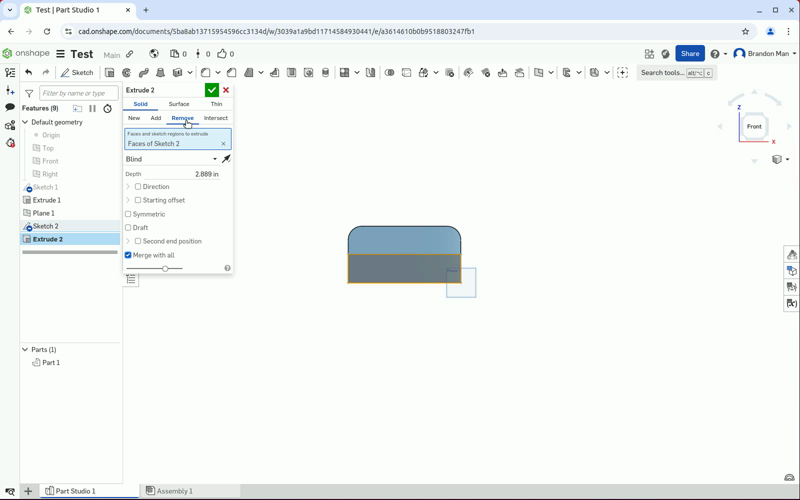
key(enter)
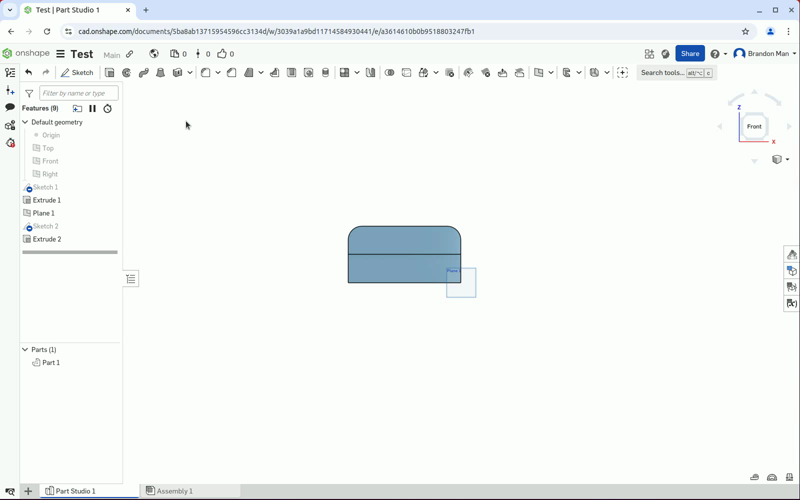
key(shift+h)
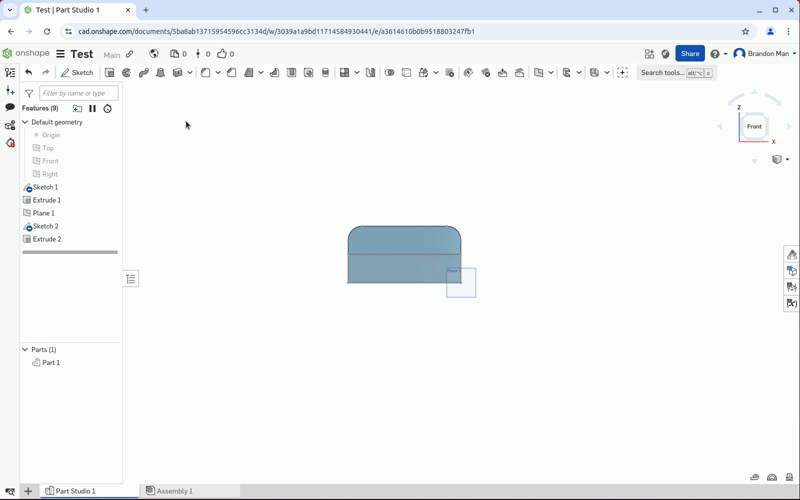
key(shift+h)
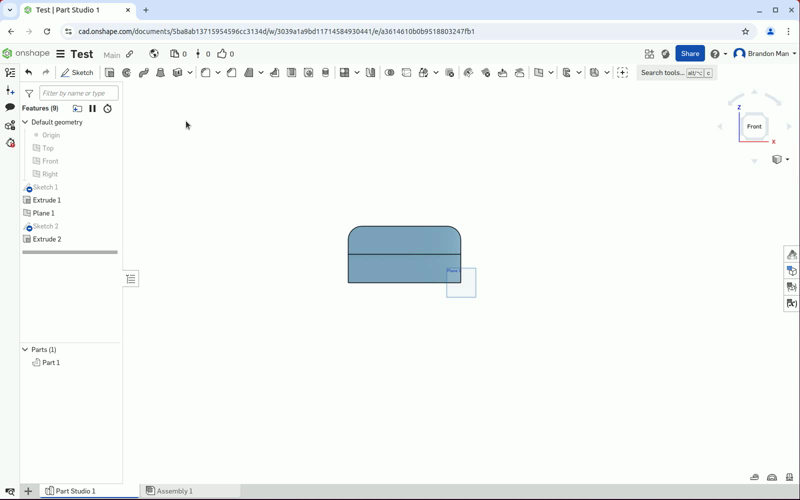
mouse_move(73, 189)
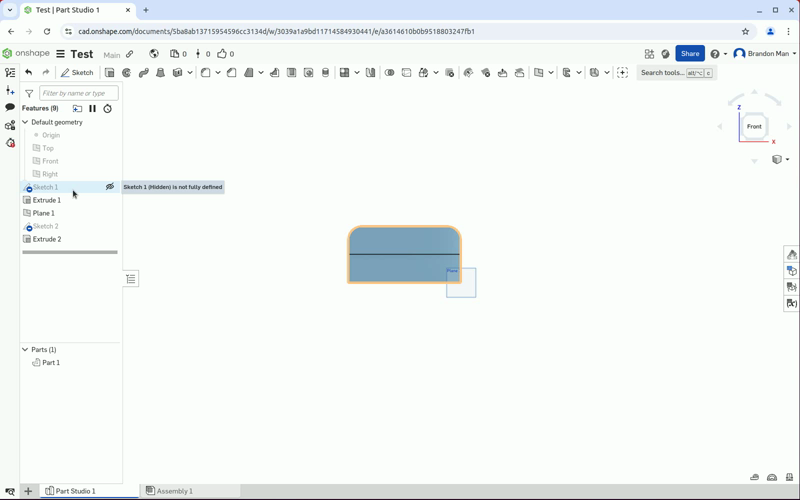
click(73, 189)
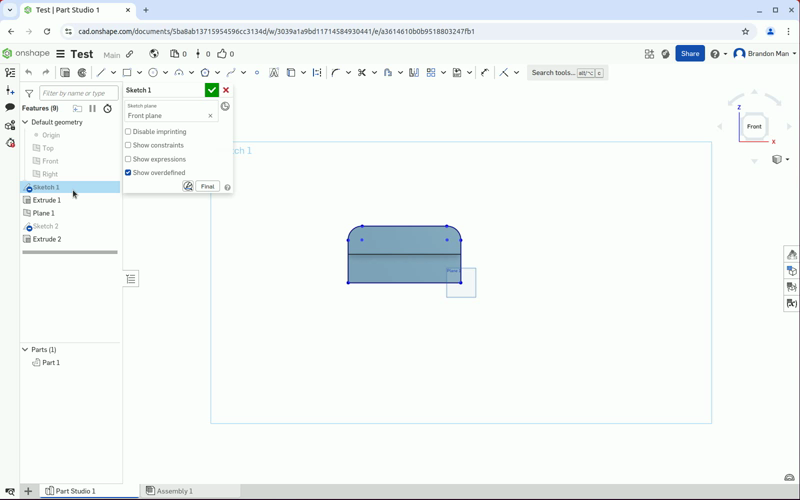
mouse_move(229, 92)
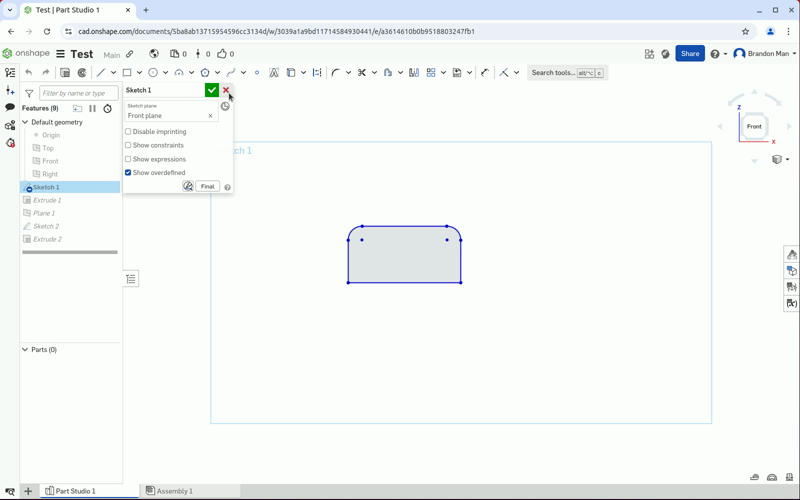
click(229, 92)
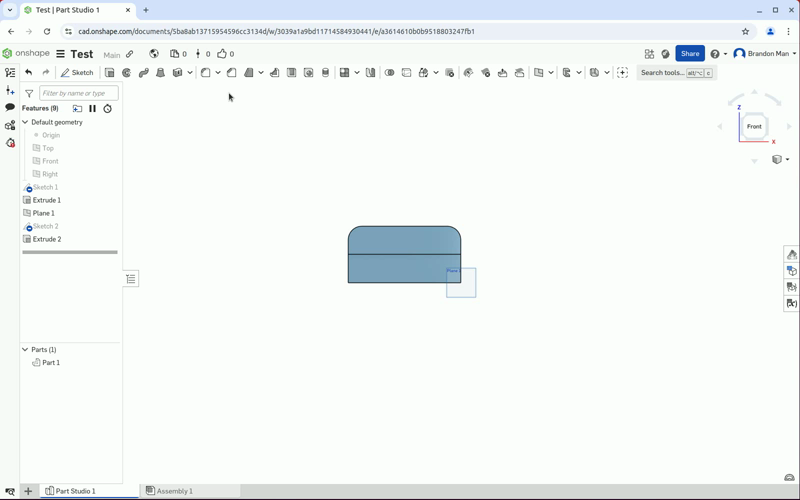
mouse_move(541, 75)
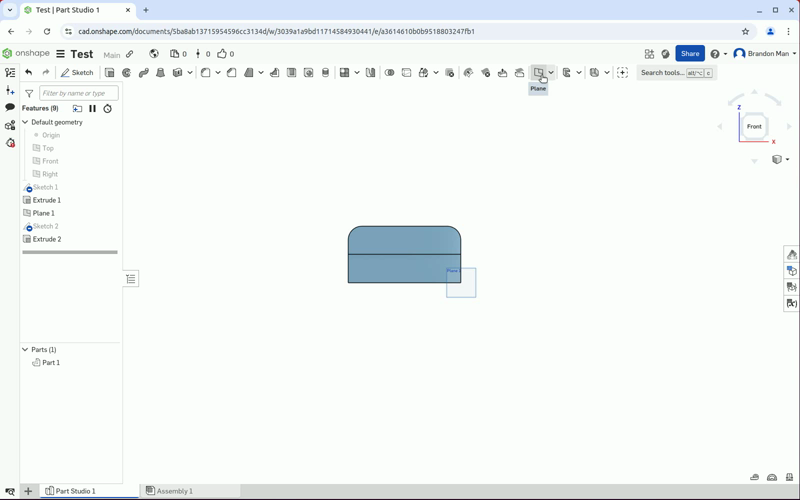
click(541, 75)
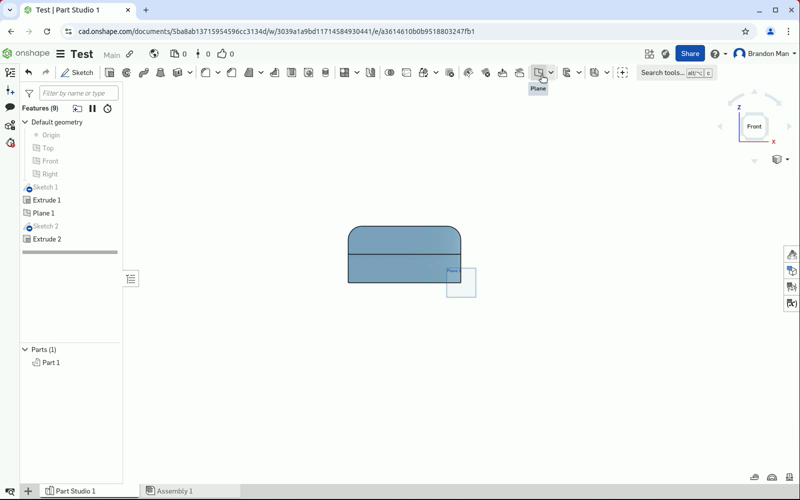
mouse_move(73, 163)
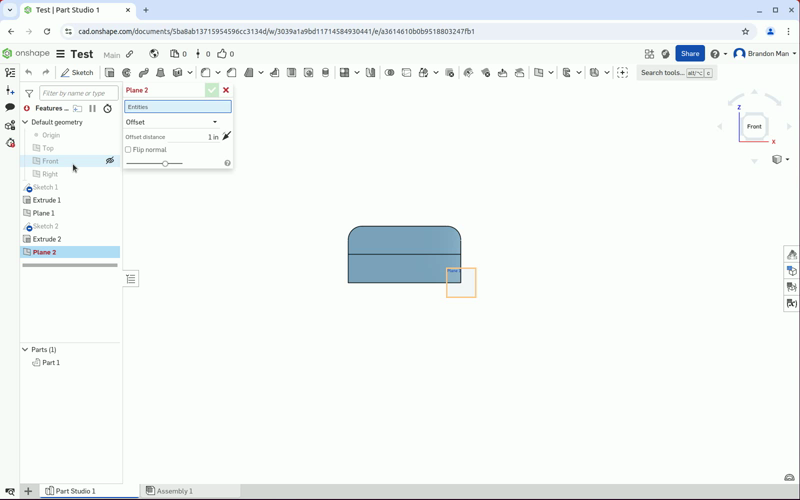
click(73, 163)
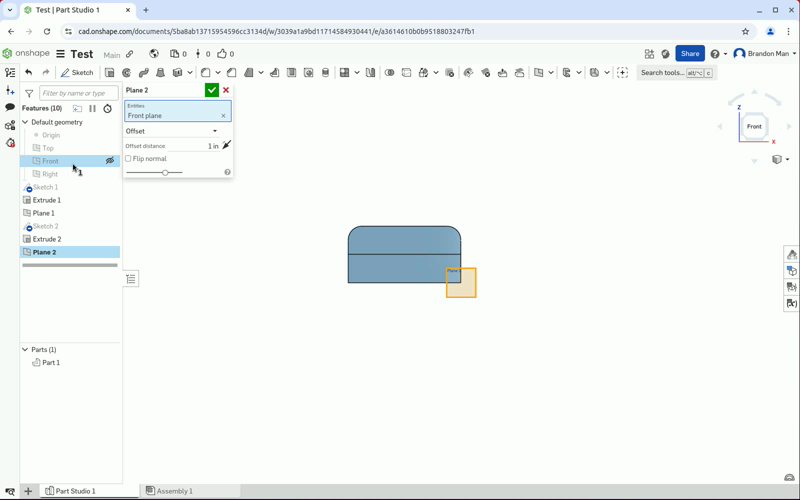
key(tab, 2)
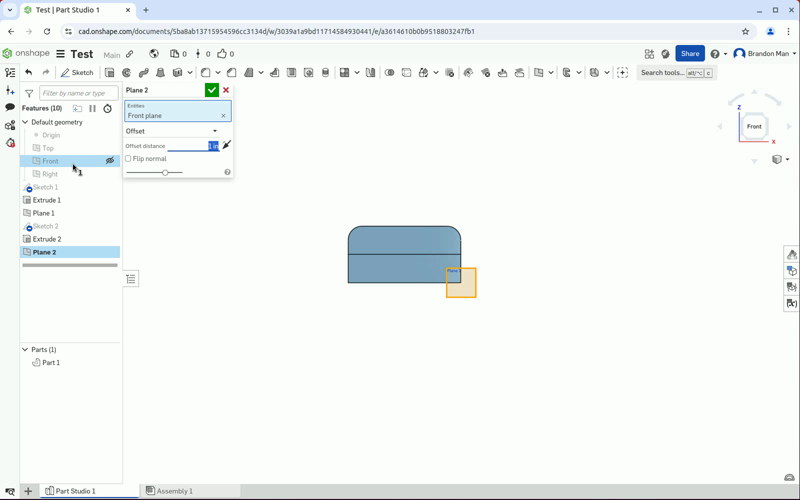
text(2.896)
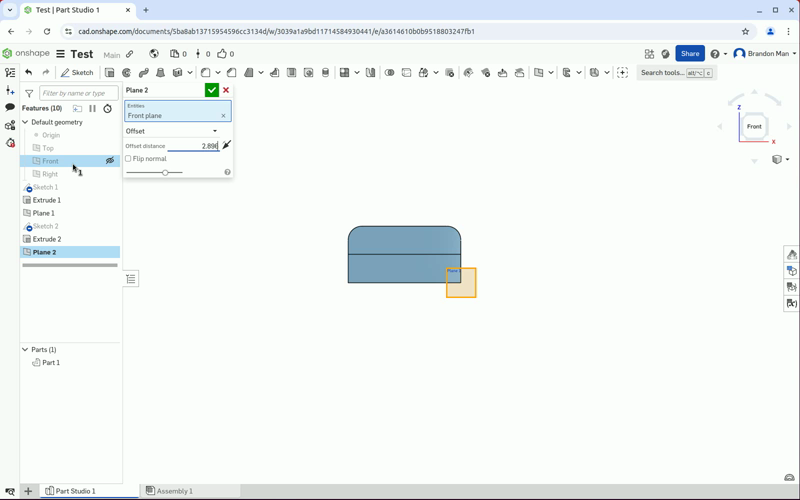
key(enter, 2)
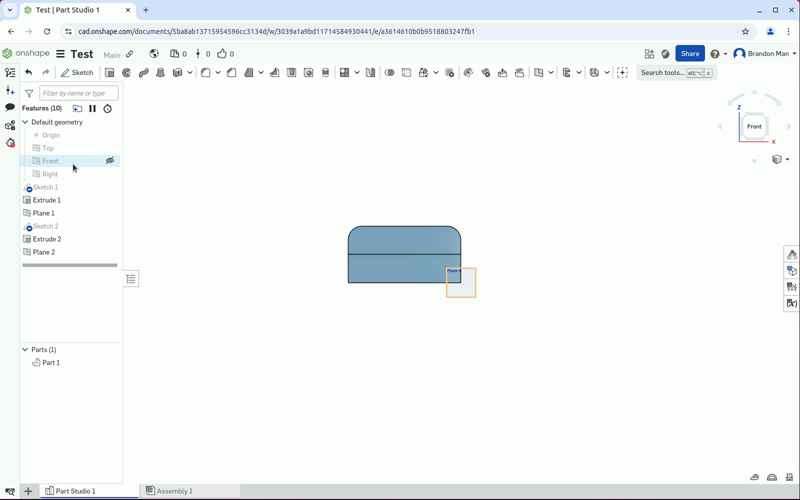
key(shift+s)
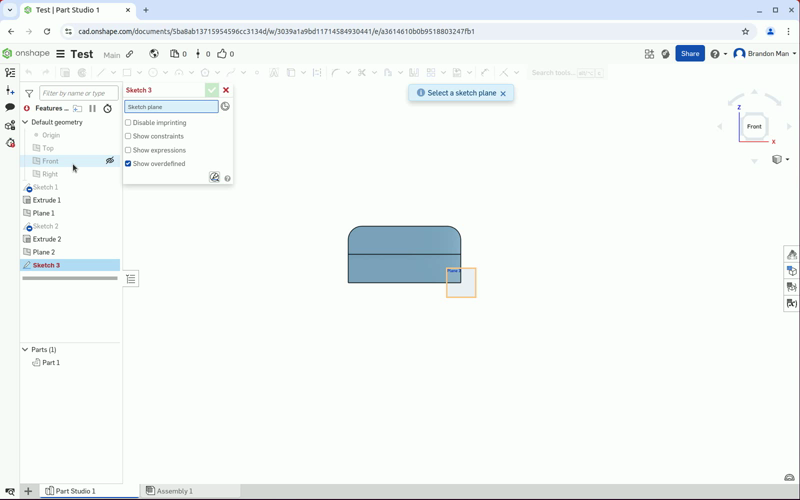
mouse_move(73, 254)
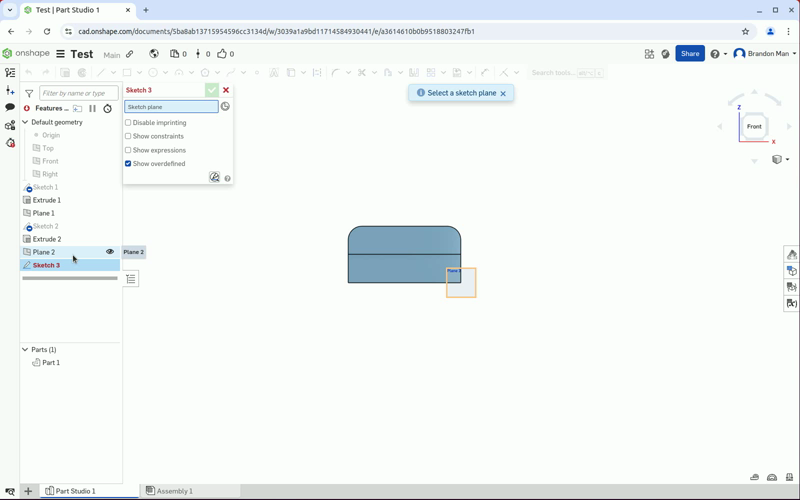
click(73, 254)
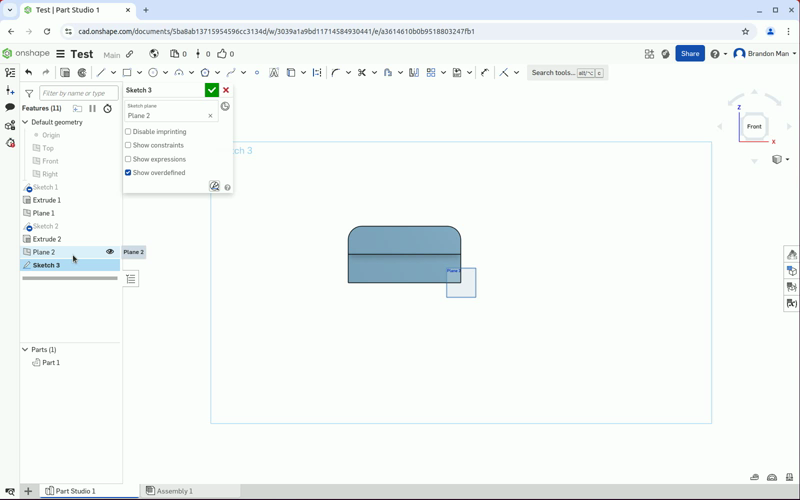
mouse_move(73, 352)
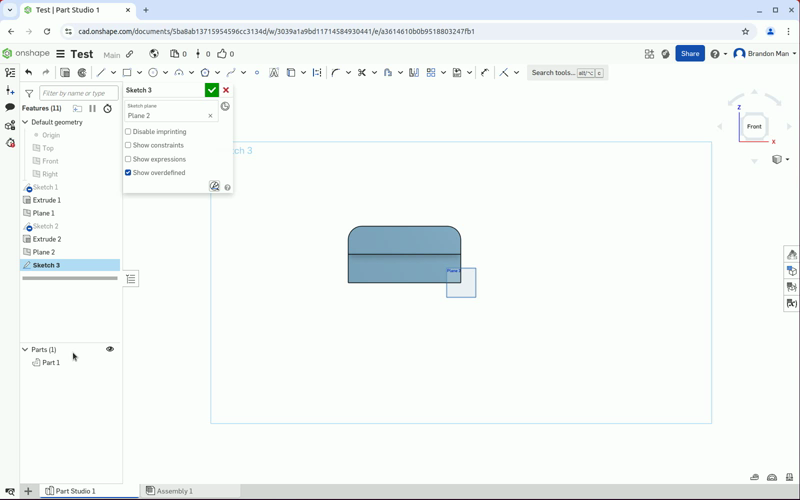
key(y)
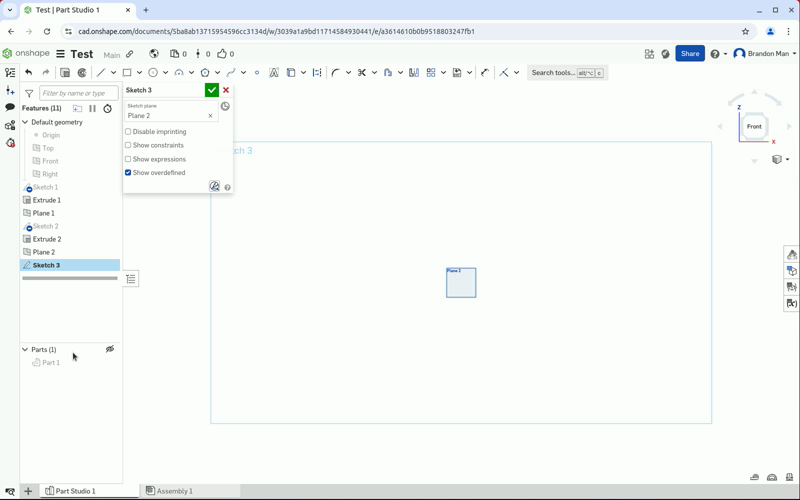
key(l)
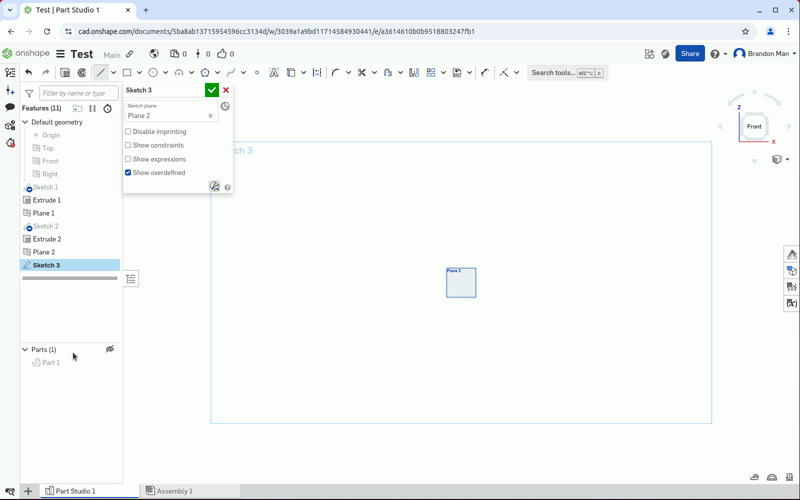
key_down(shift)
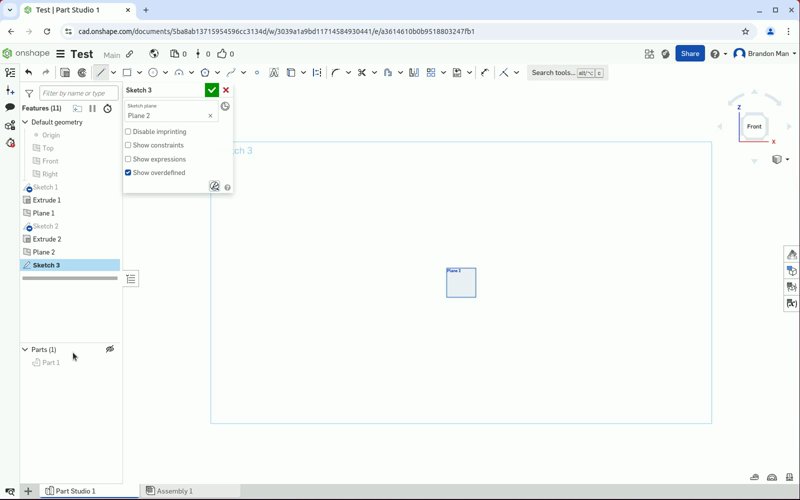
mouse_move(376, 282)
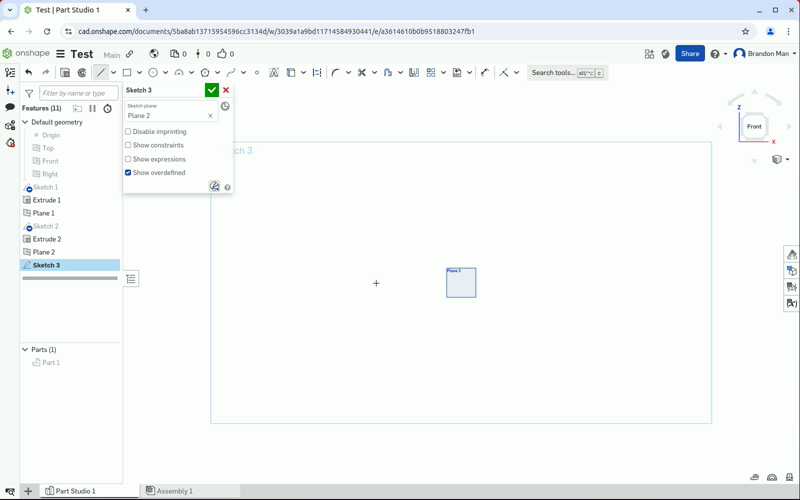
click(376, 282)
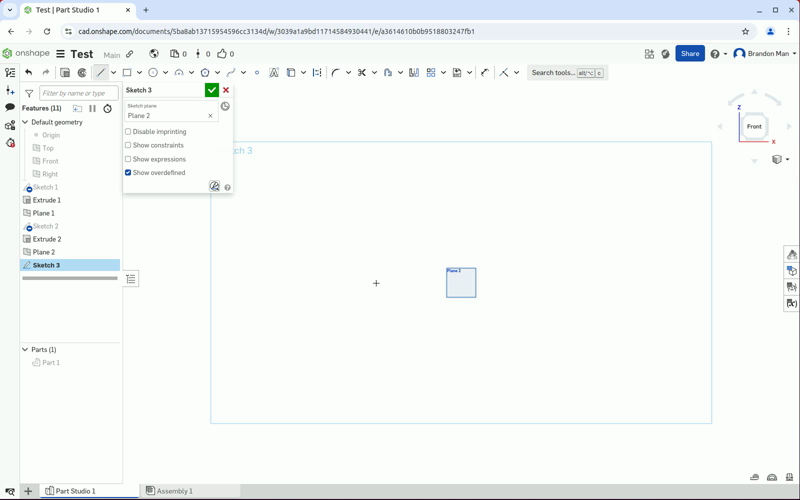
key_up(shift)
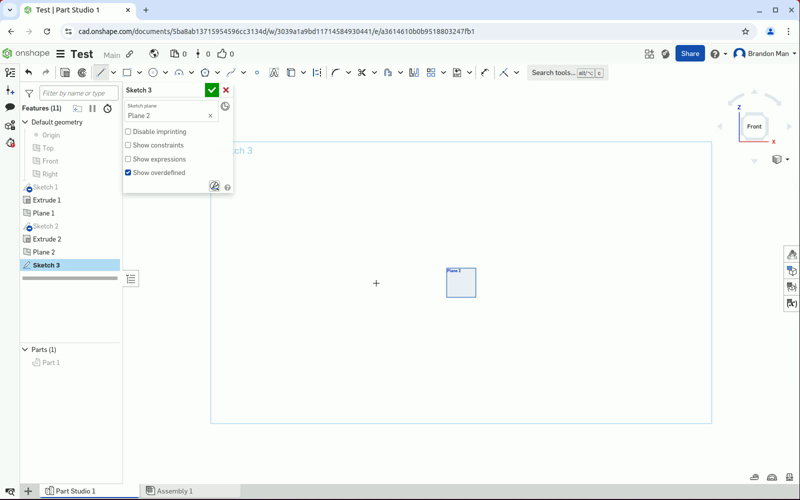
key_down(shift)
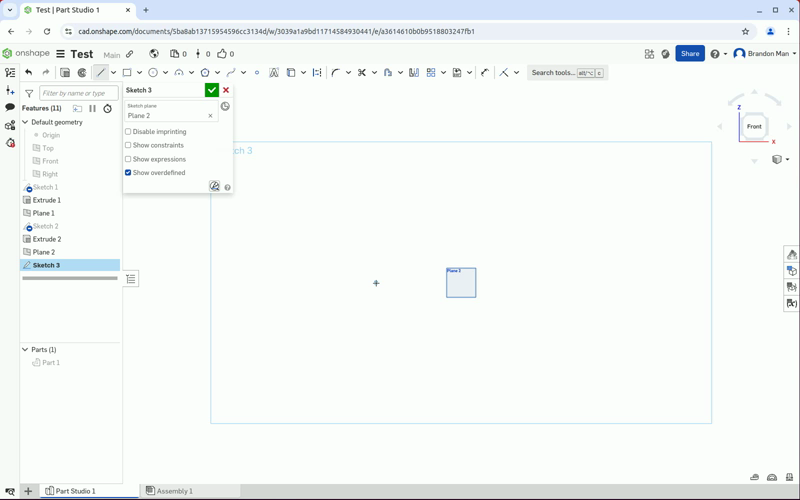
mouse_move(406, 282)
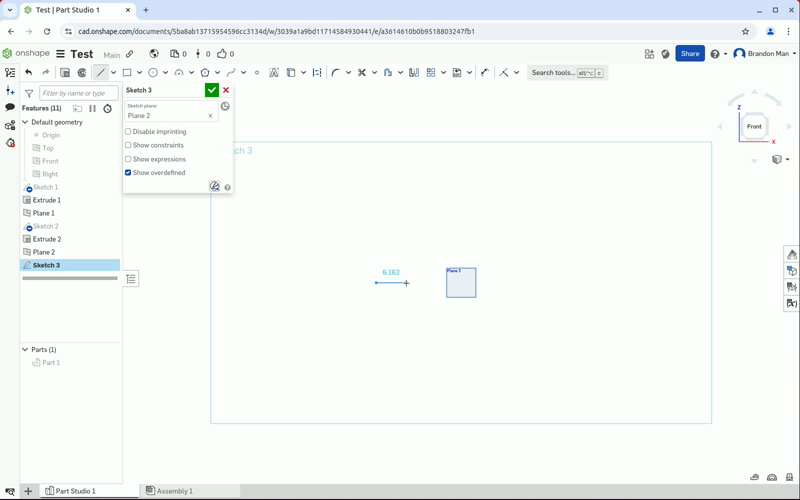
mouse_move(433, 282)
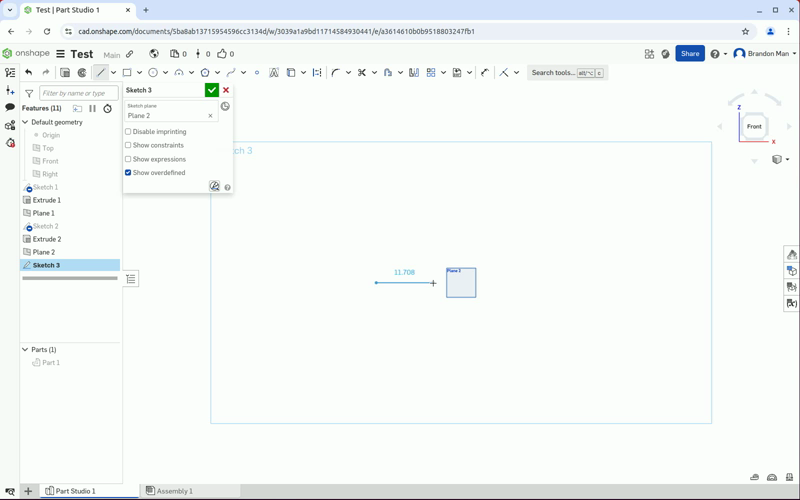
click(433, 282)
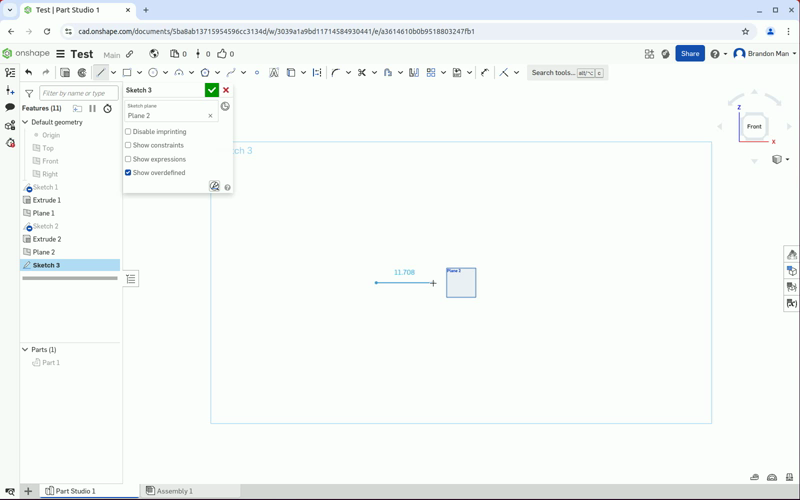
key_up(shift)
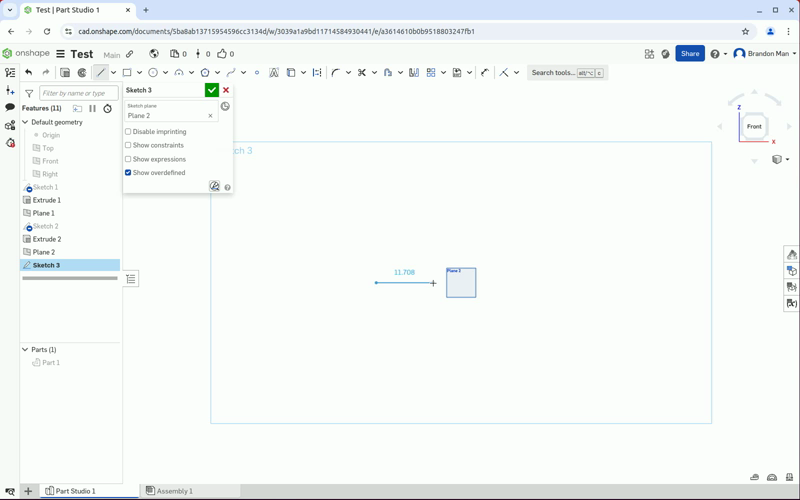
key_down(shift)
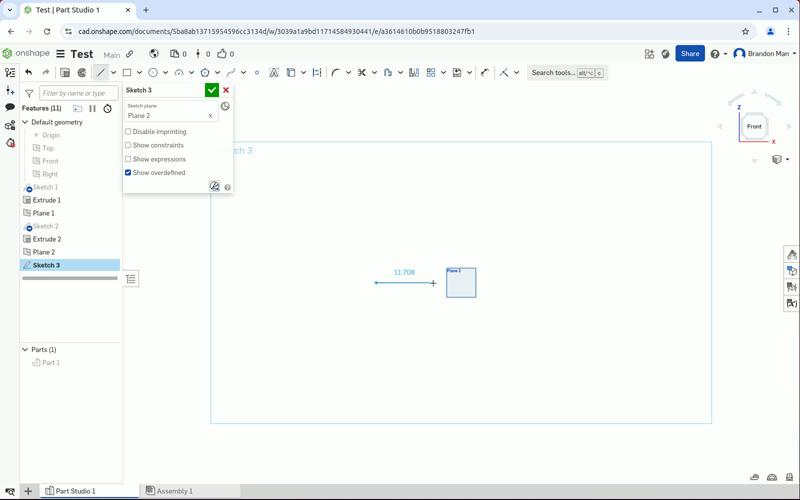
mouse_move(463, 282)
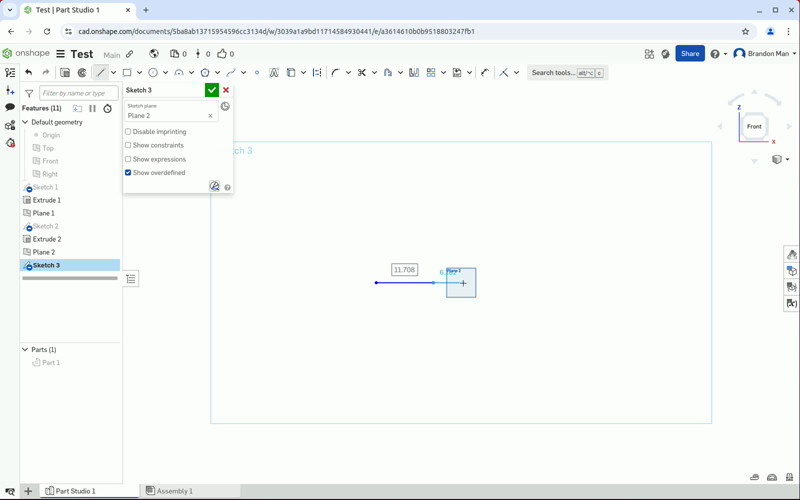
mouse_move(433, 254)
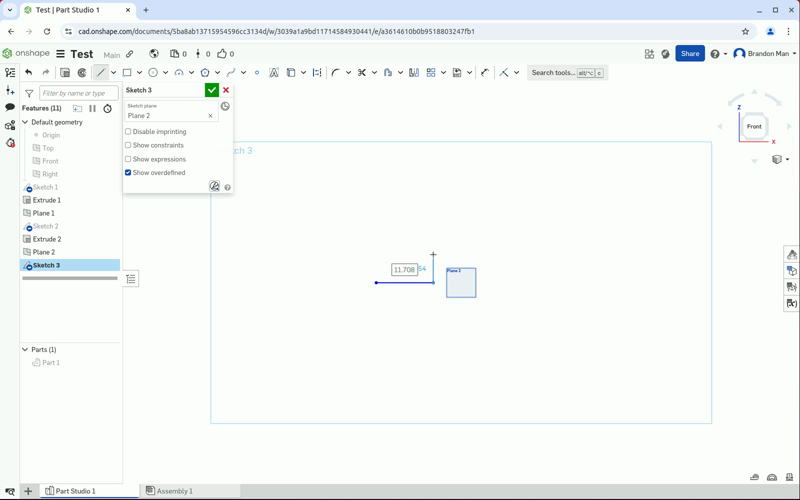
click(433, 254)
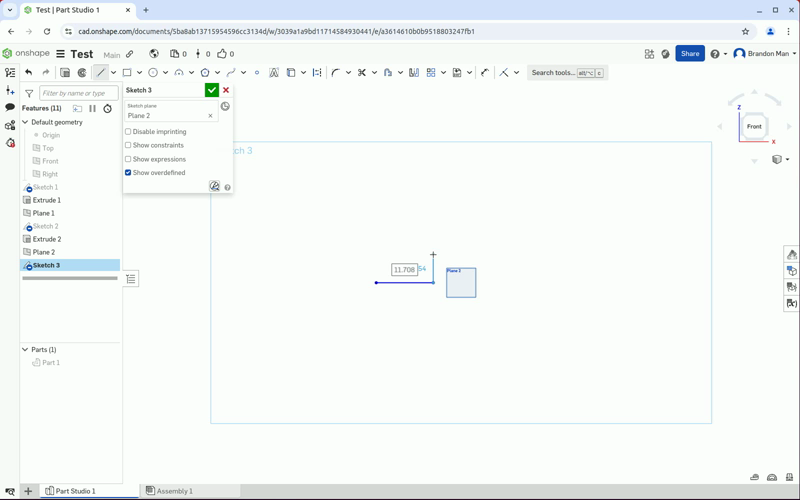
key_up(shift)
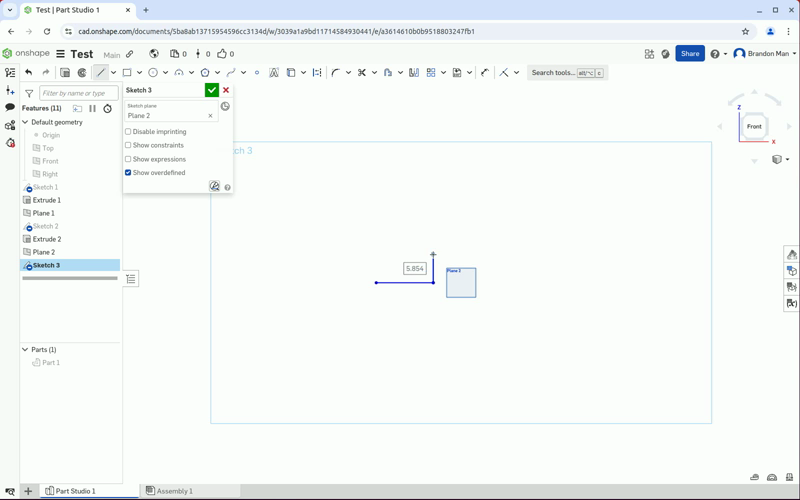
key_down(shift)
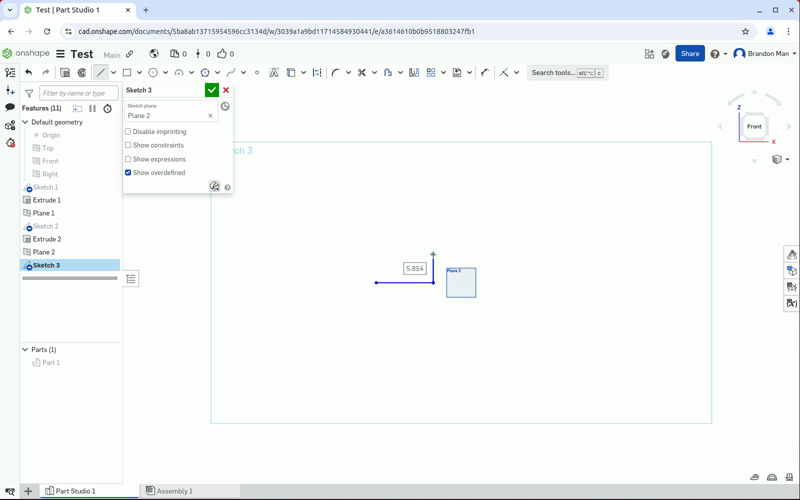
mouse_move(463, 254)
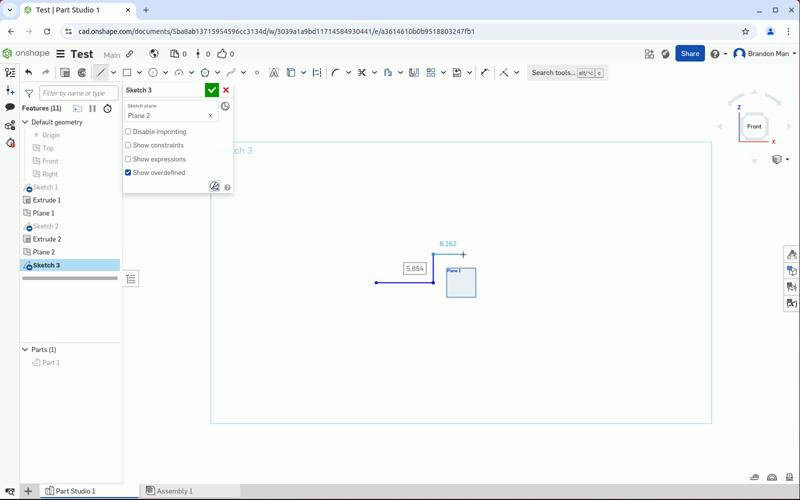
mouse_move(376, 254)
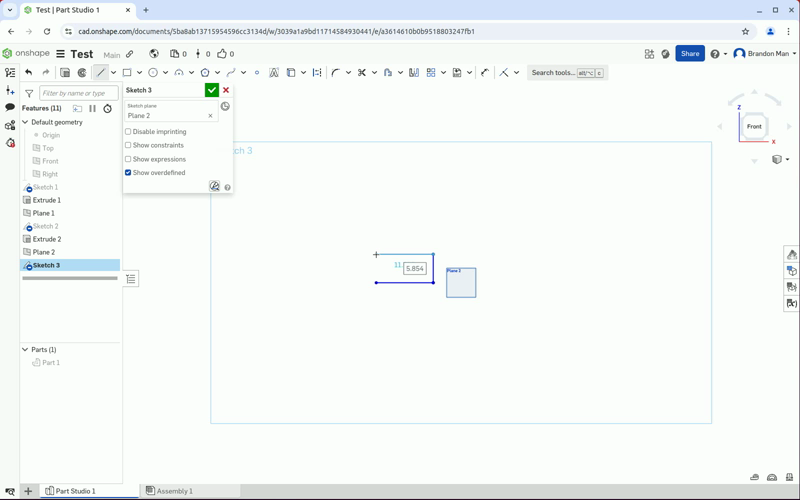
click(376, 254)
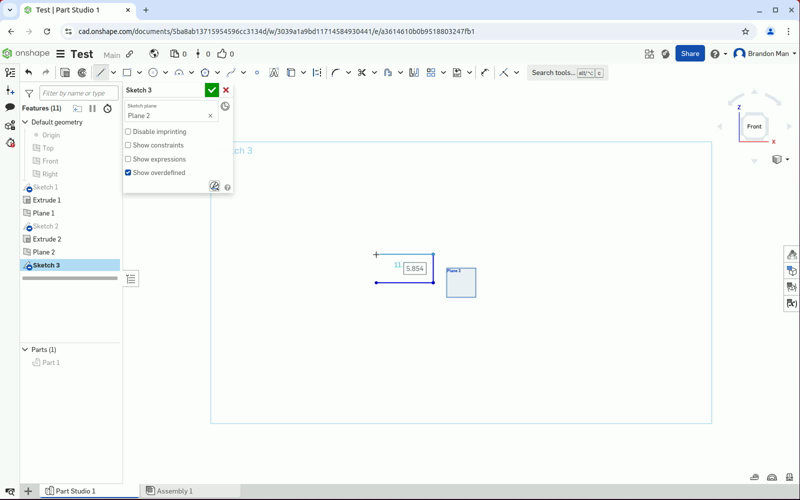
key_up(shift)
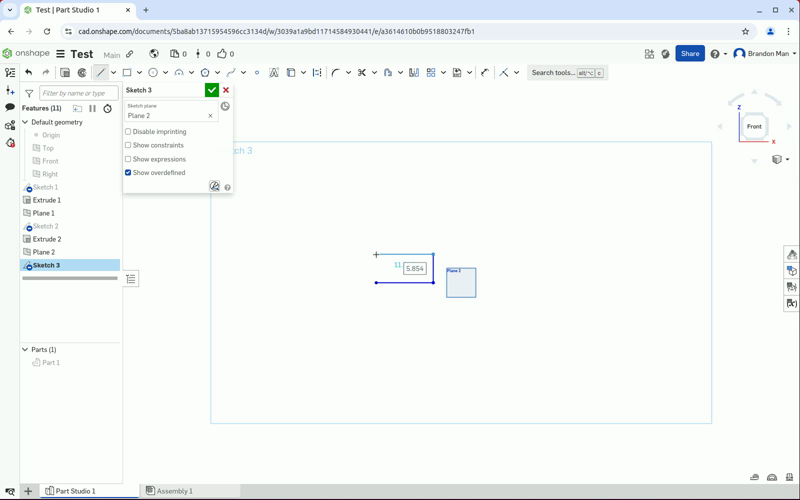
mouse_move(406, 254)
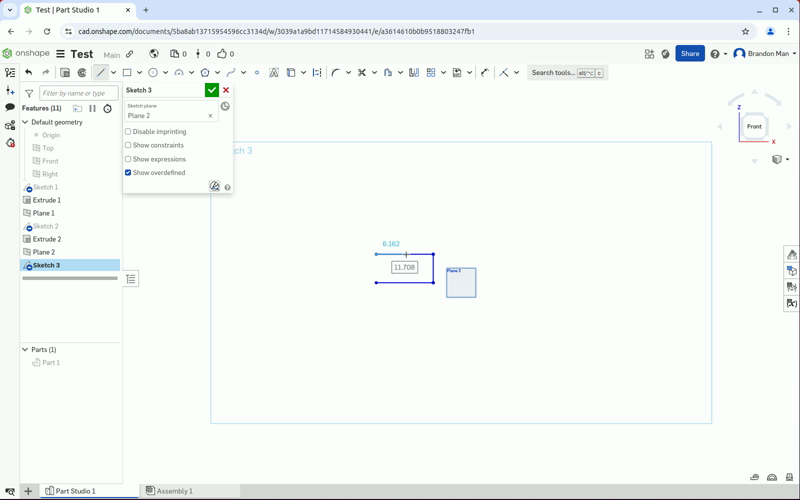
key_down(shift)
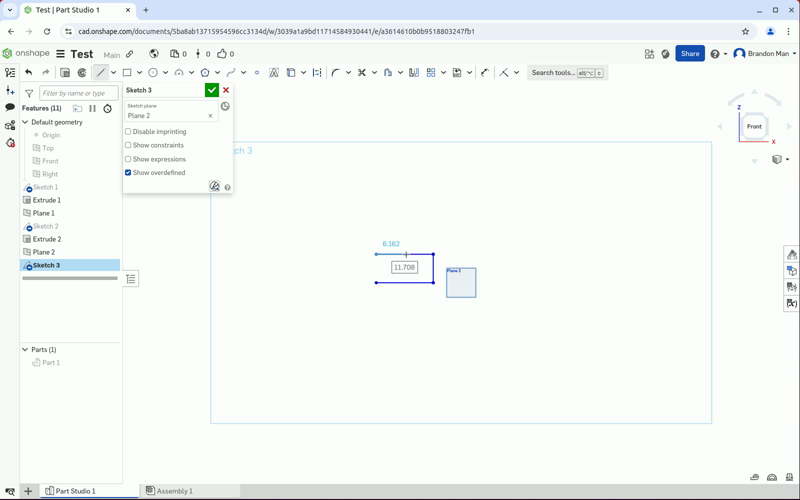
mouse_move(376, 282)
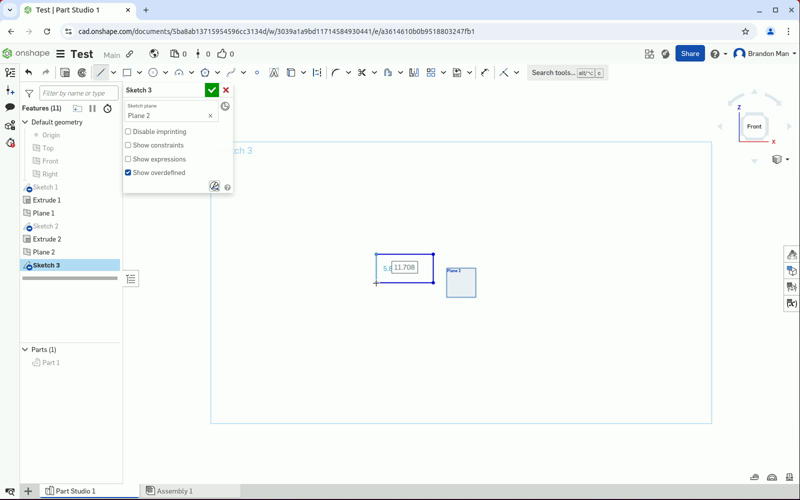
key_up(shift)
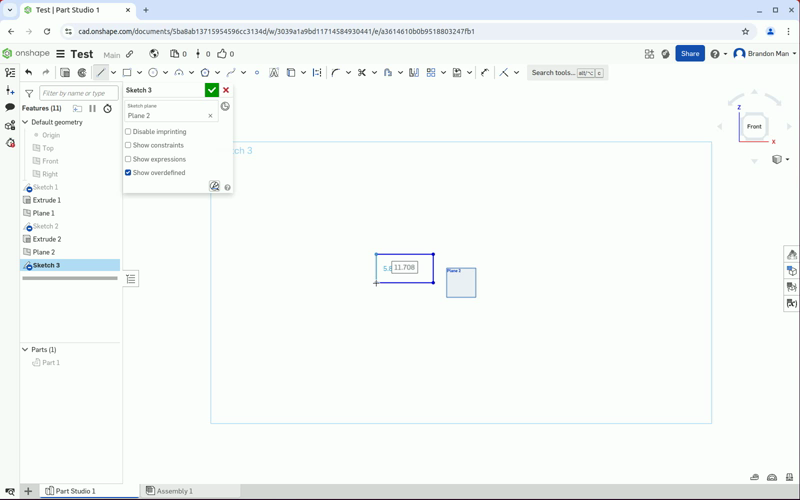
click(376, 282)
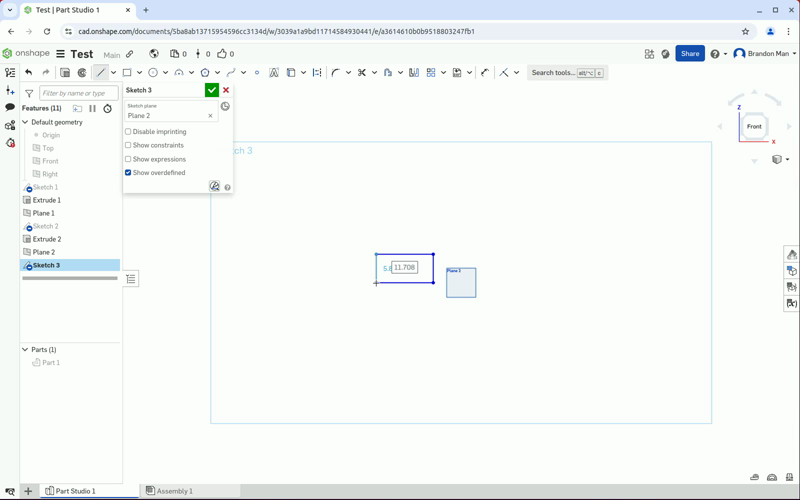
key(esc)
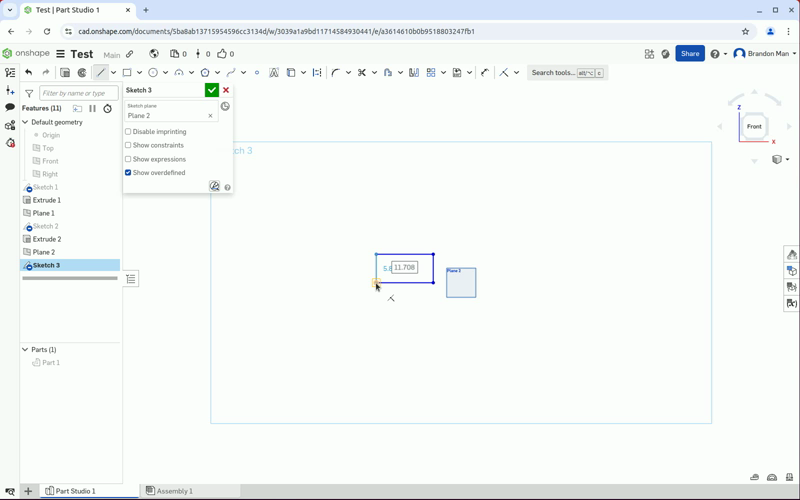
mouse_move(424, 272)
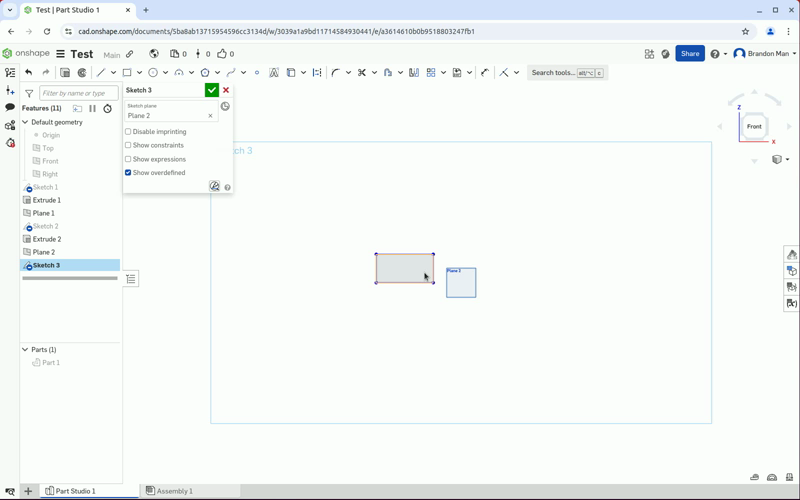
scroll(6)
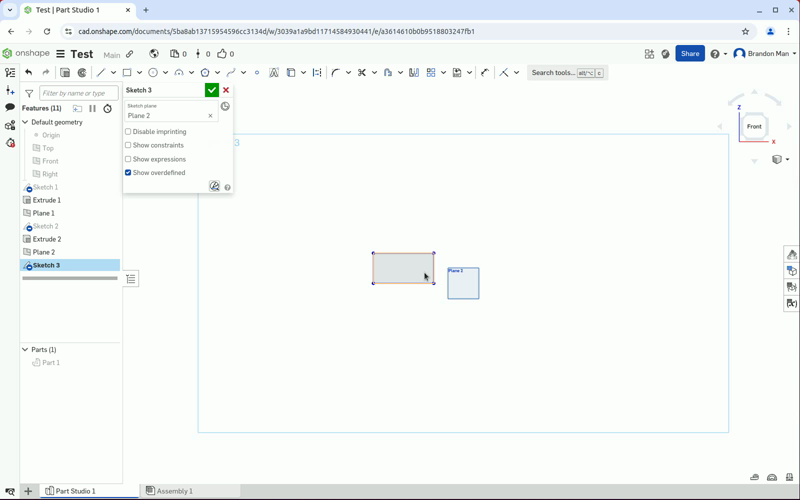
scroll(6)
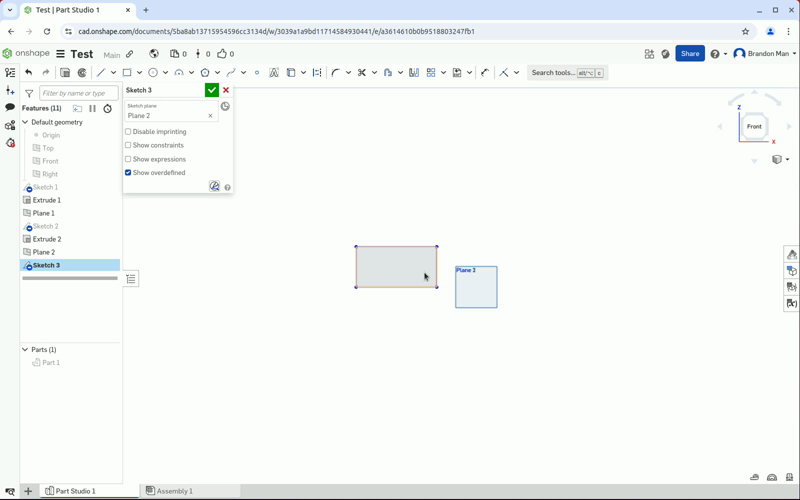
scroll(6)
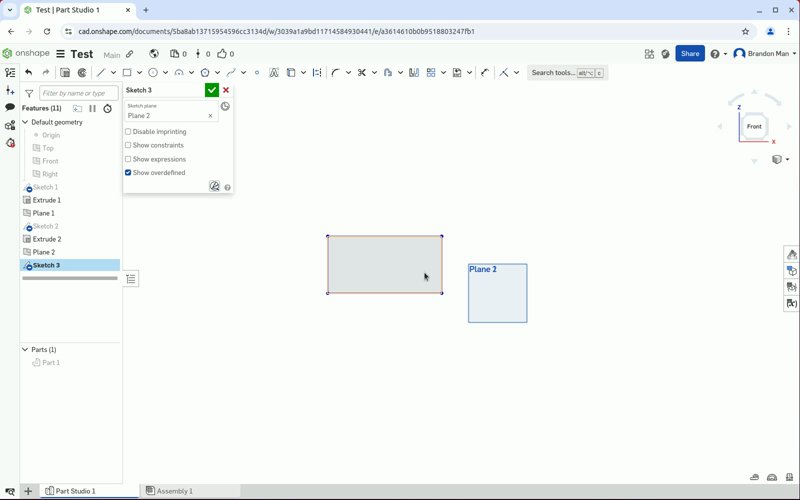
scroll(6)
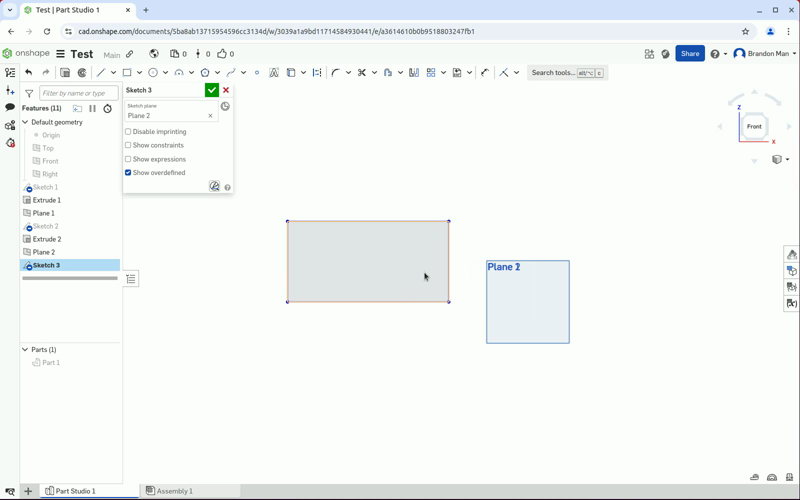
scroll(6)
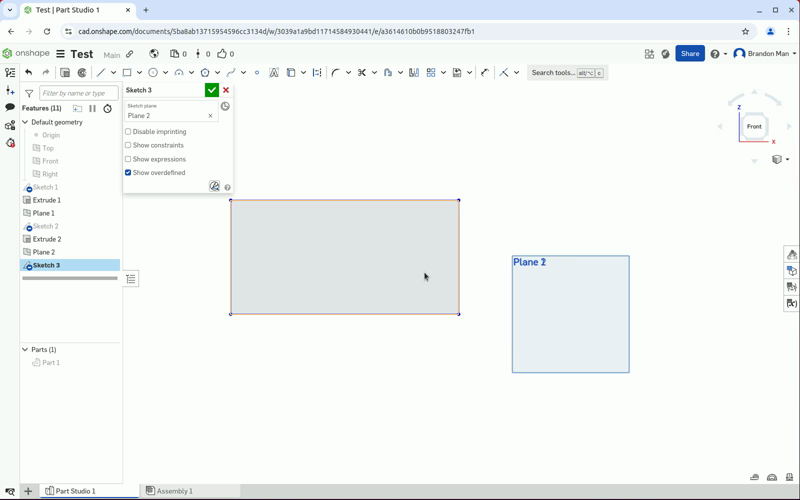
scroll(6)
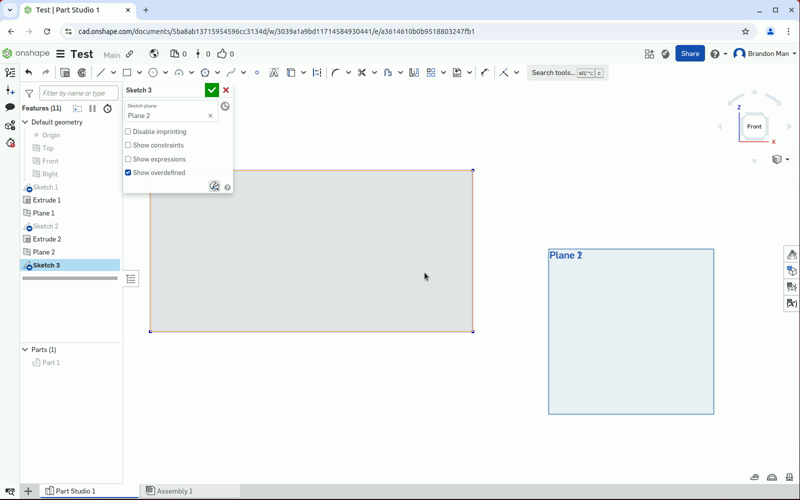
scroll(6)
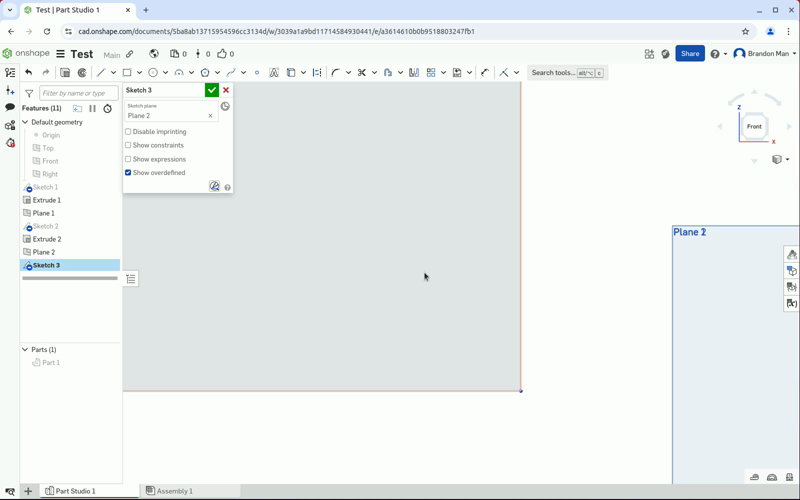
click(424, 272)
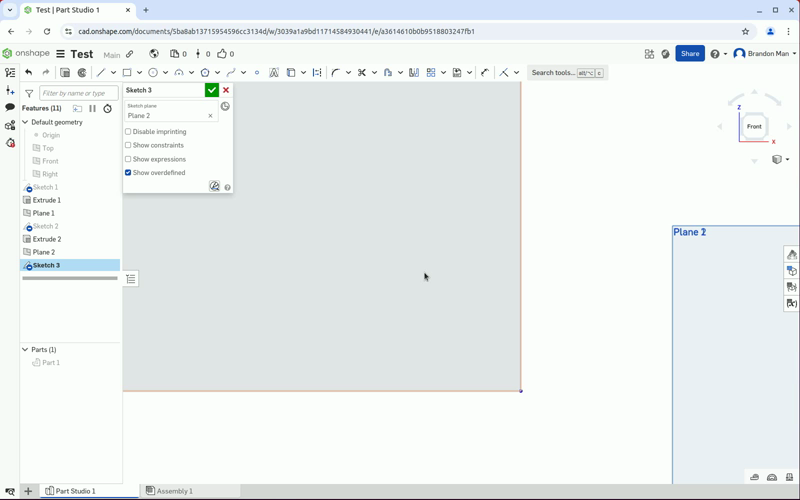
scroll(-6)
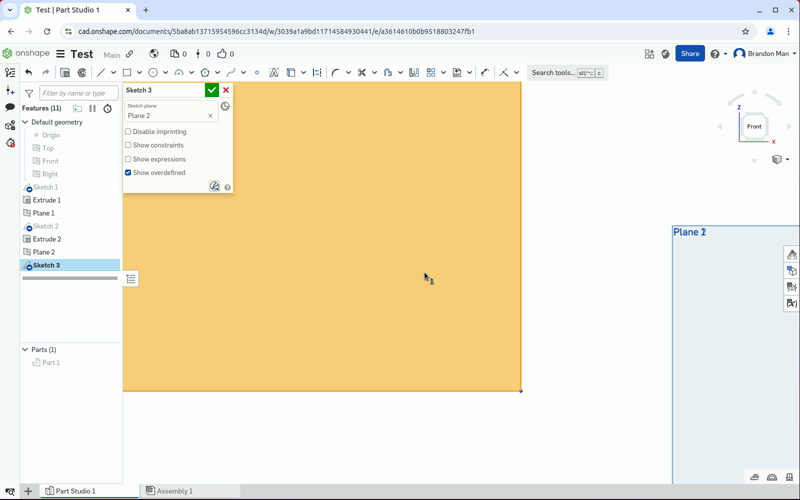
scroll(-6)
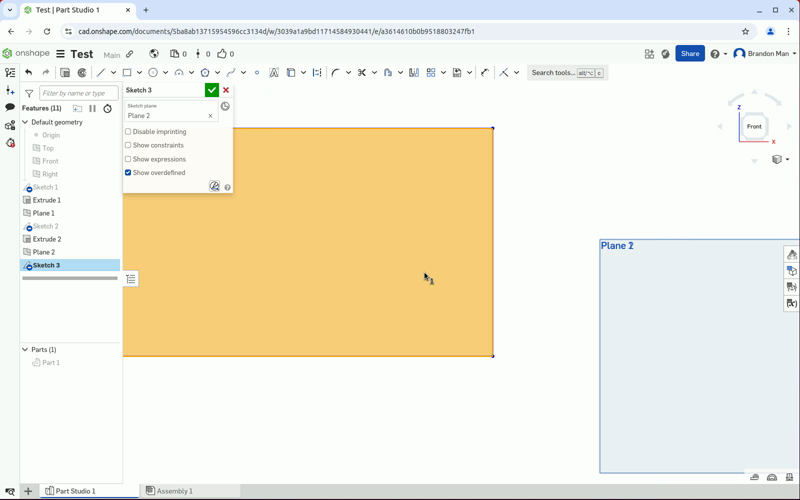
scroll(-6)
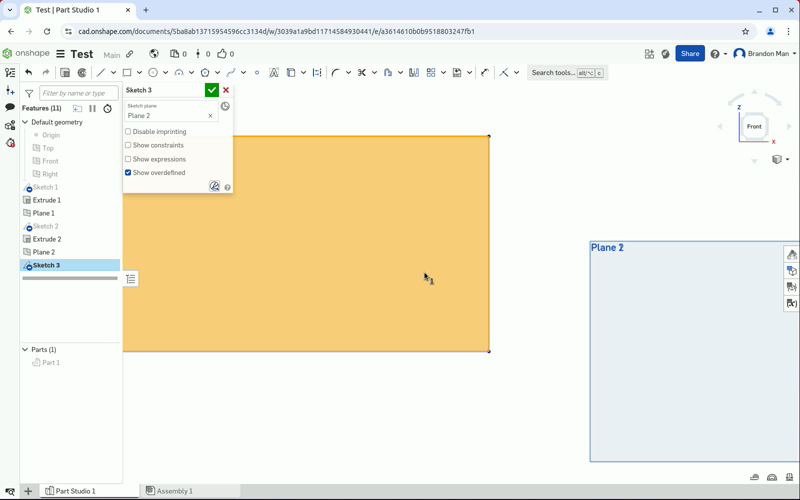
scroll(-6)
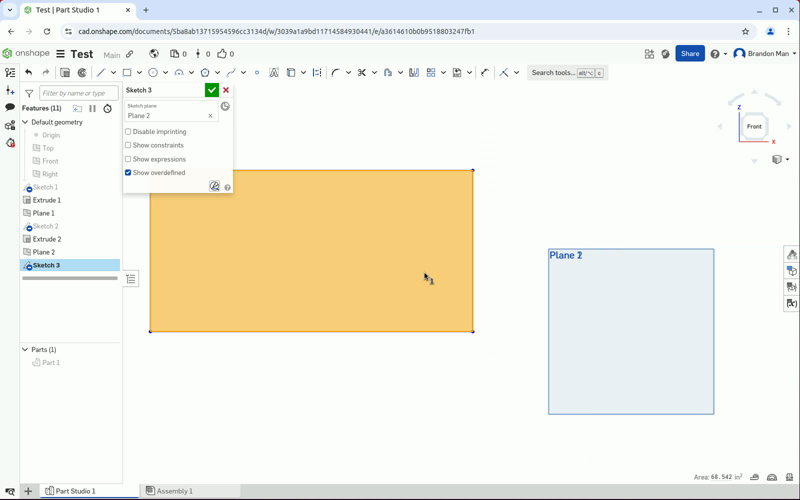
scroll(-6)
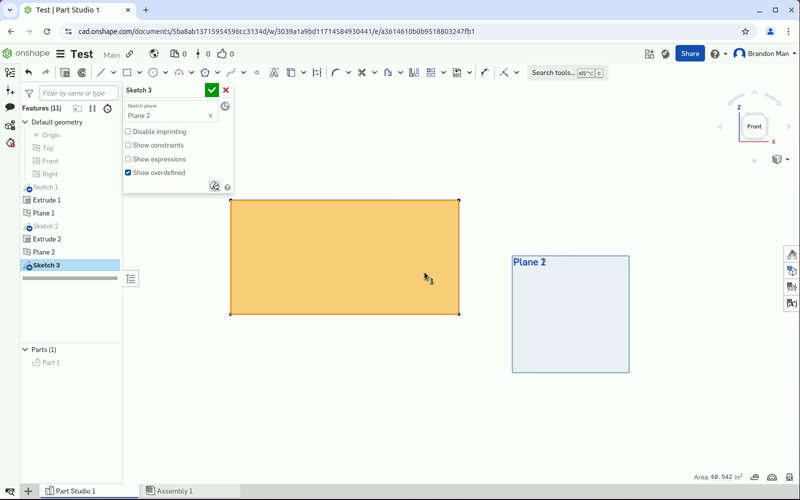
scroll(-6)
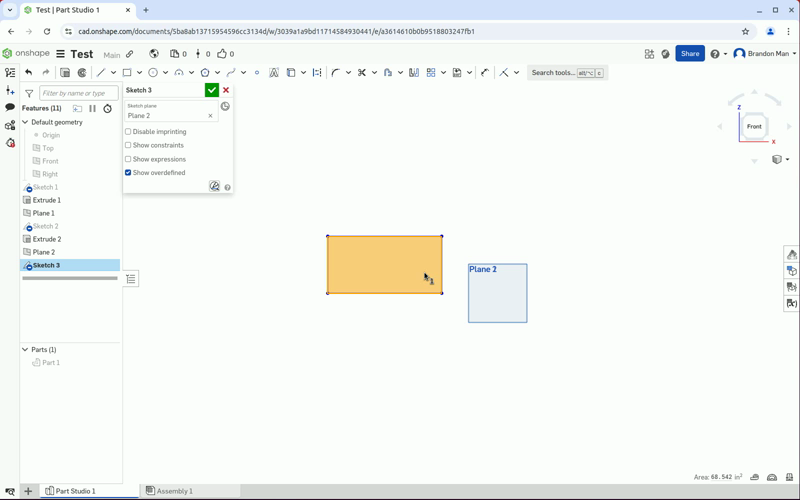
scroll(-6)
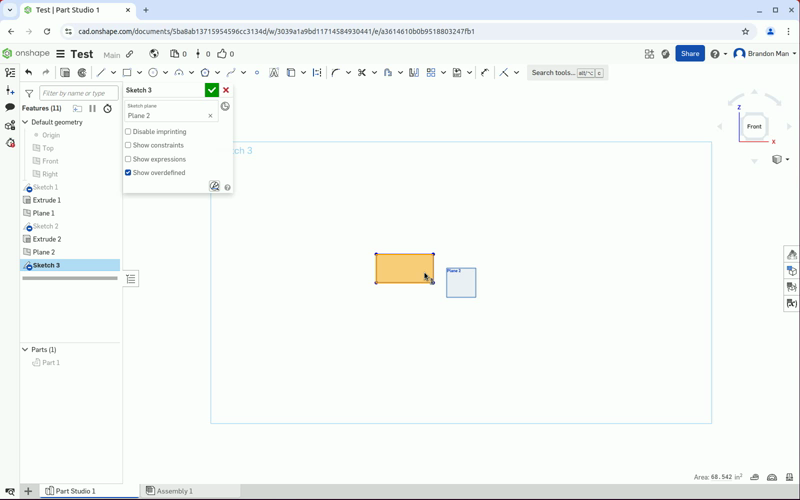
mouse_move(73, 352)
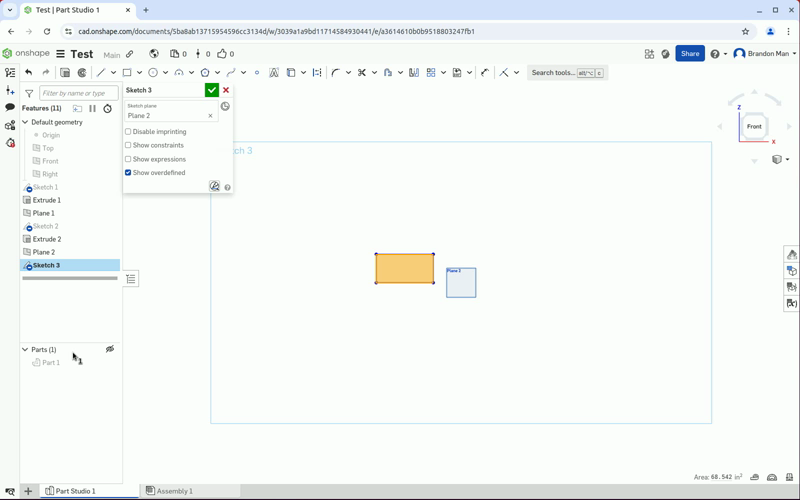
key(shift+y)
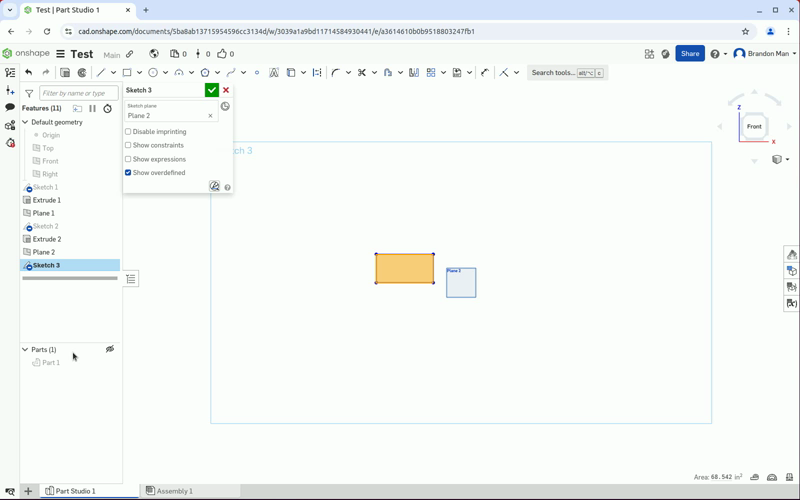
key(shift+e)
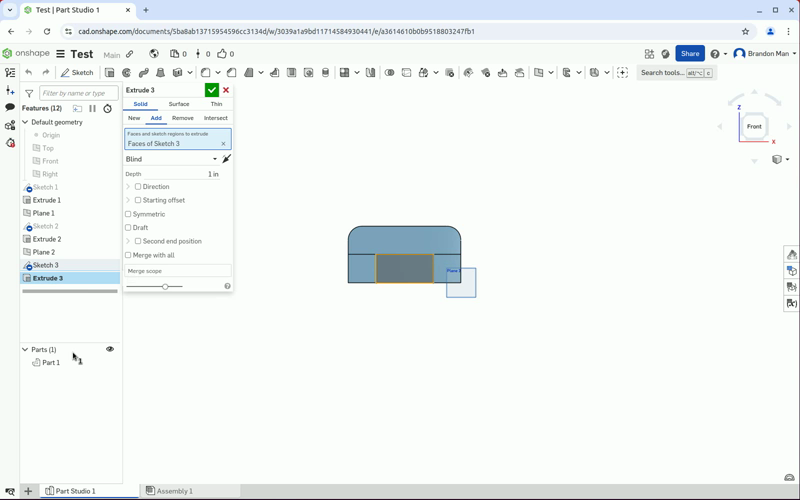
mouse_move(143, 106)
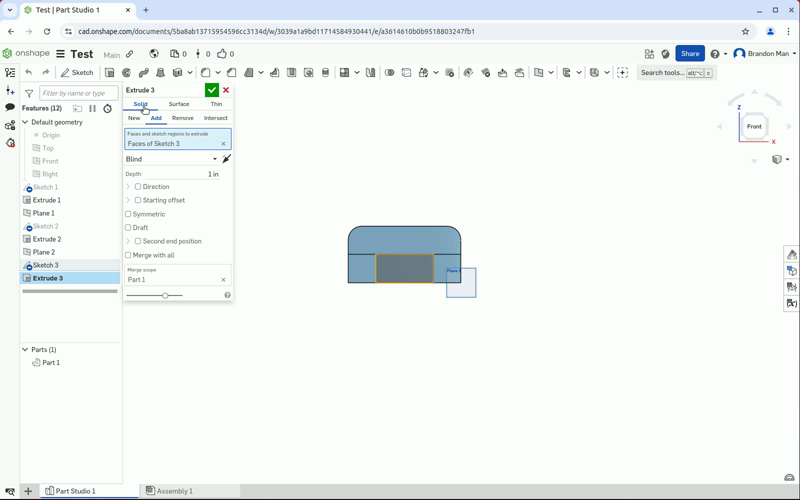
click(143, 106)
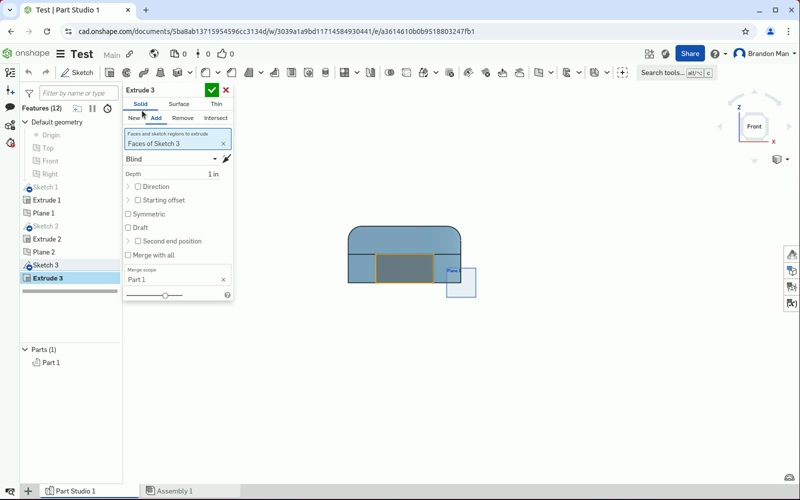
mouse_move(137, 120)
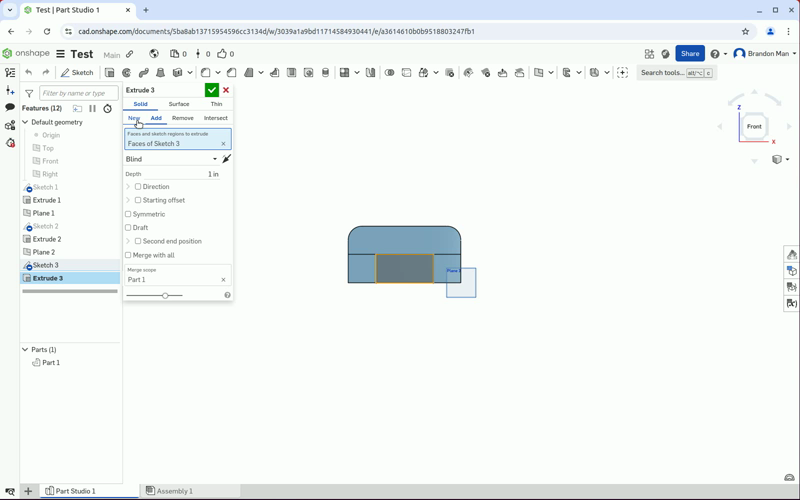
click(137, 120)
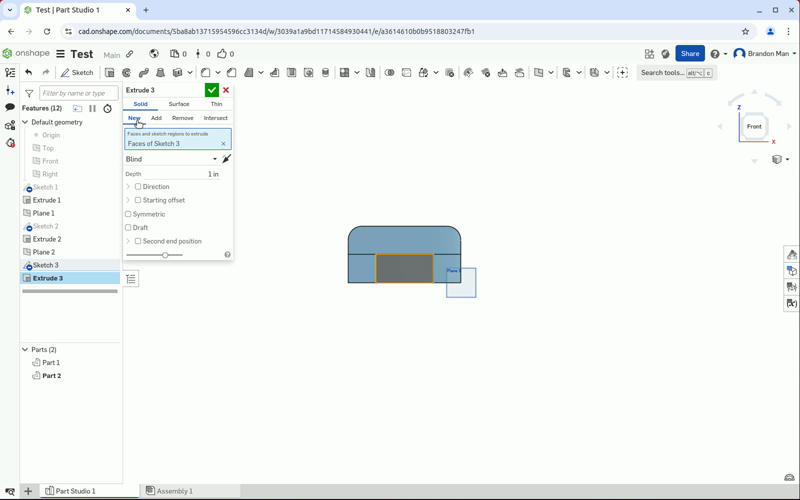
key(tab, 4)
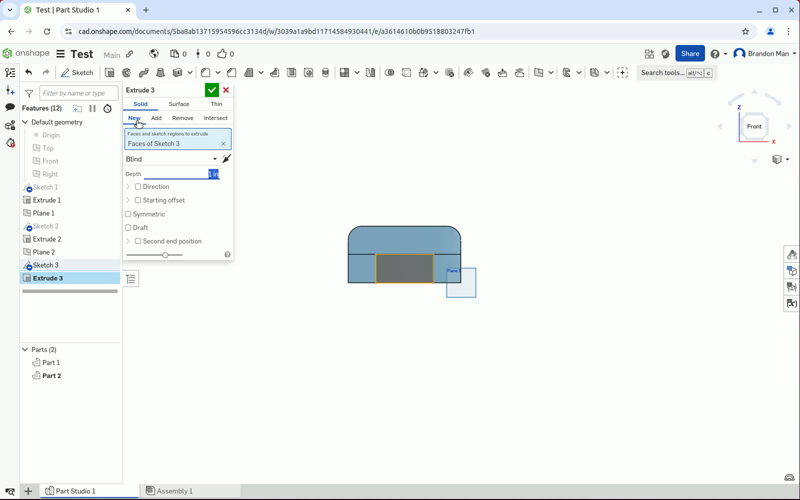
text(8.666)
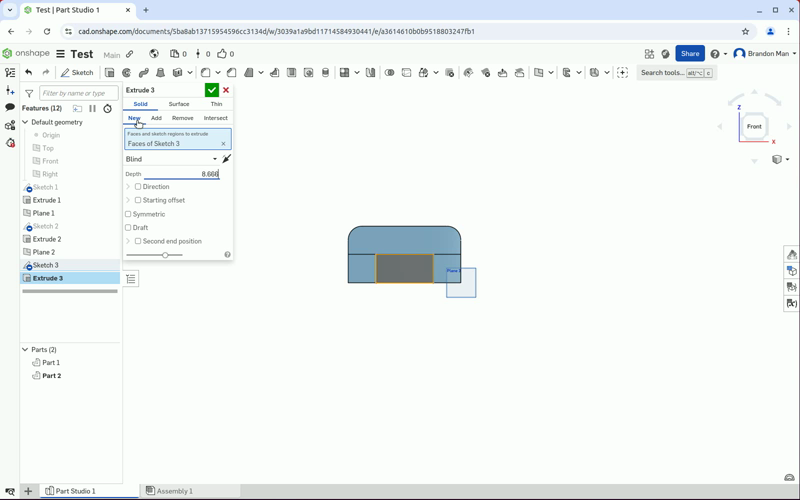
key(enter)
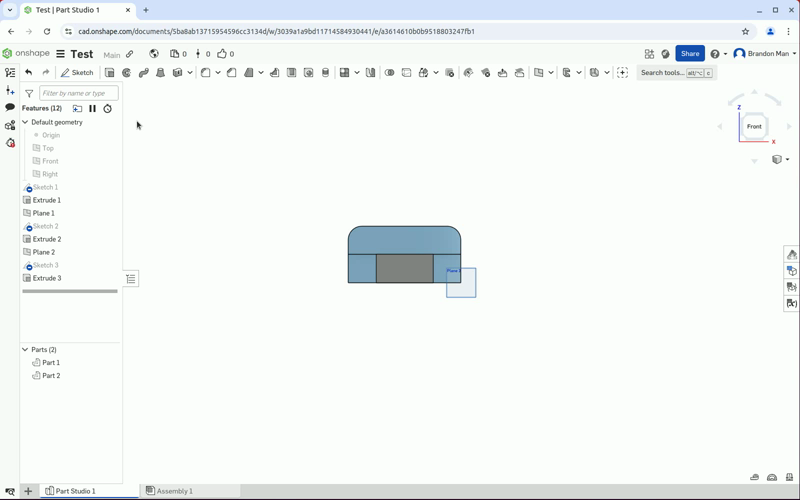
key(shift+h)
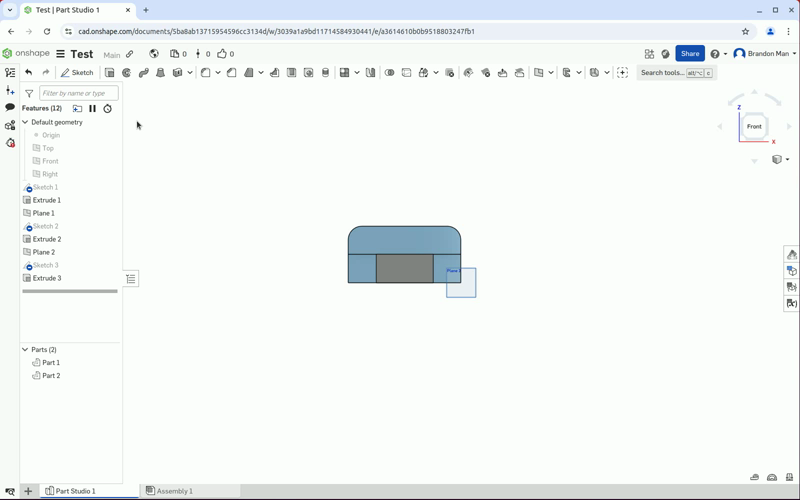
key(shift+h)
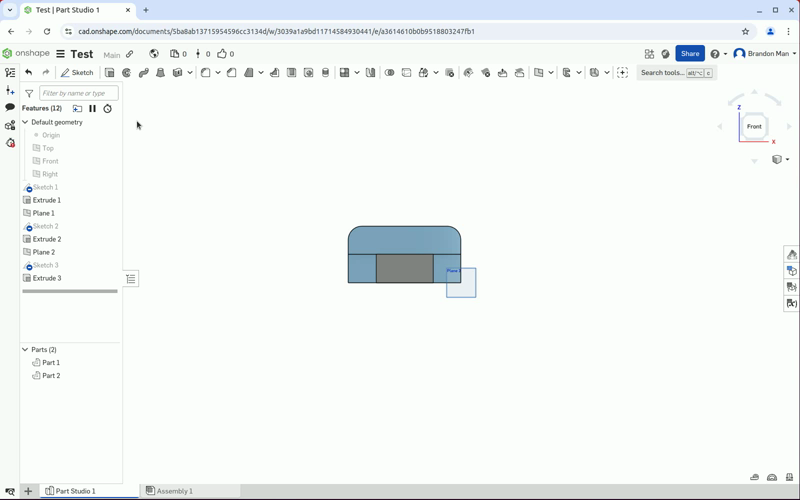
mouse_move(73, 189)
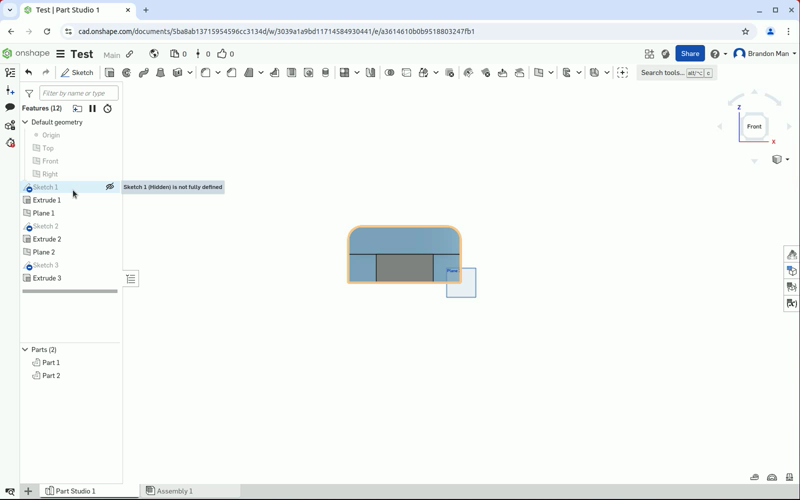
click(73, 189)
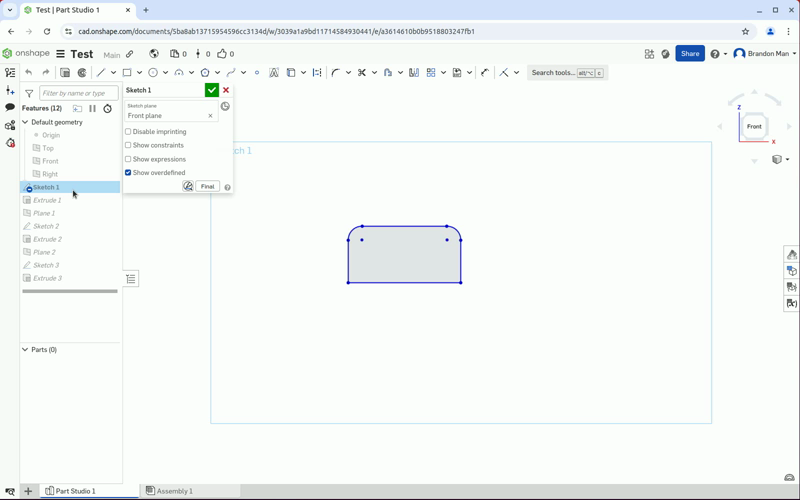
mouse_move(229, 92)
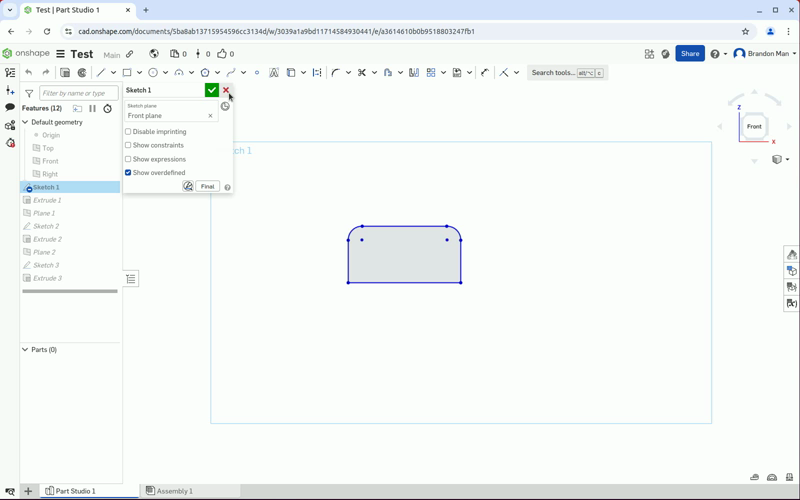
click(229, 92)
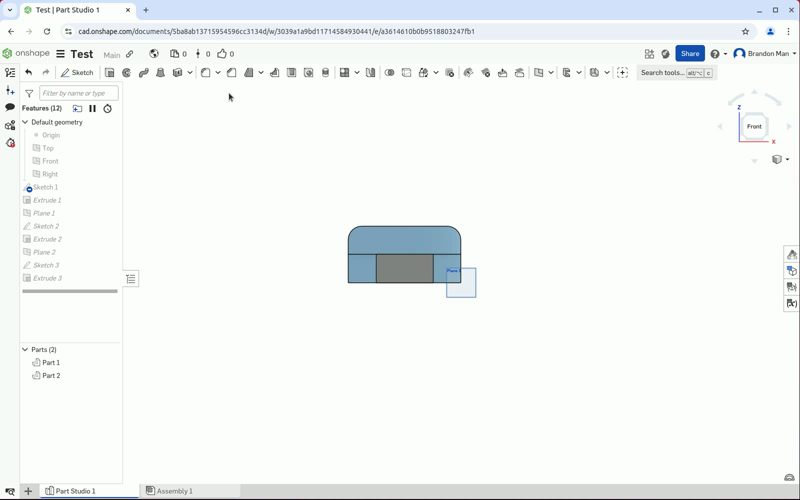
key(shift+s)
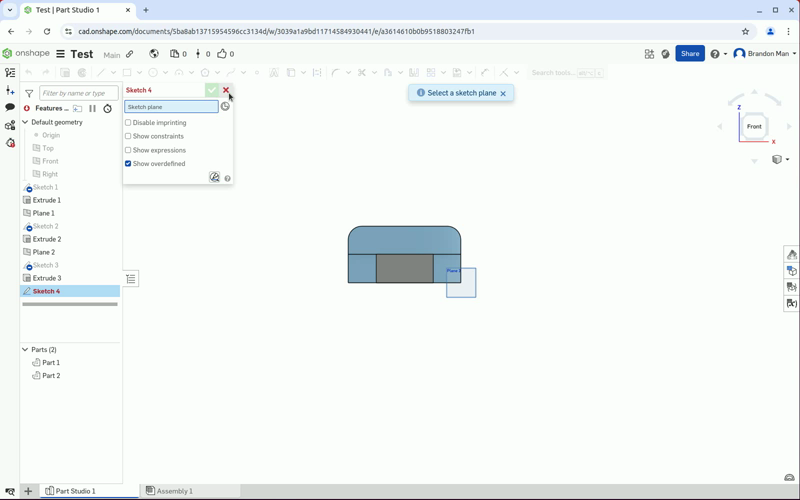
mouse_move(73, 215)
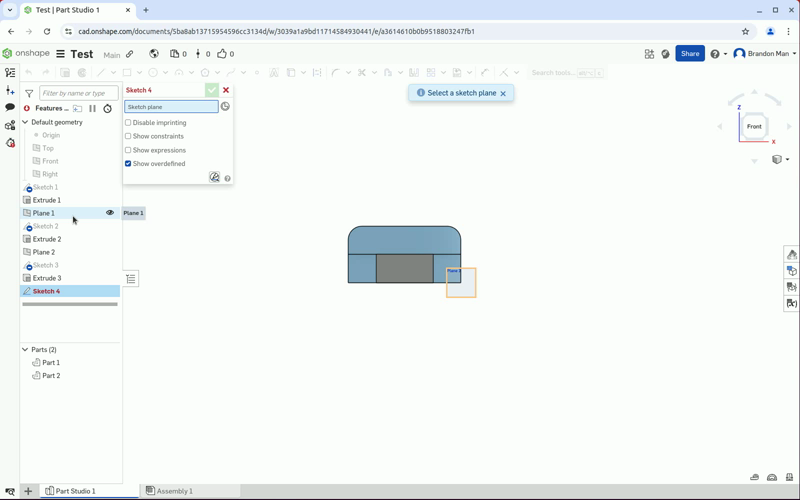
click(73, 215)
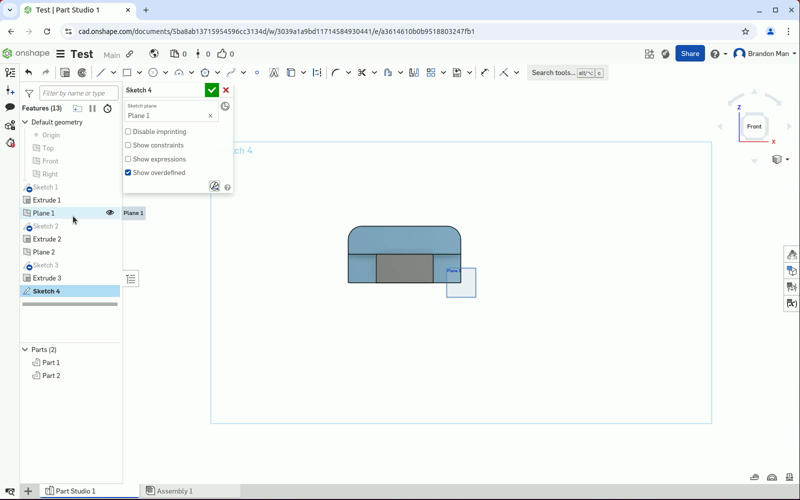
mouse_move(73, 352)
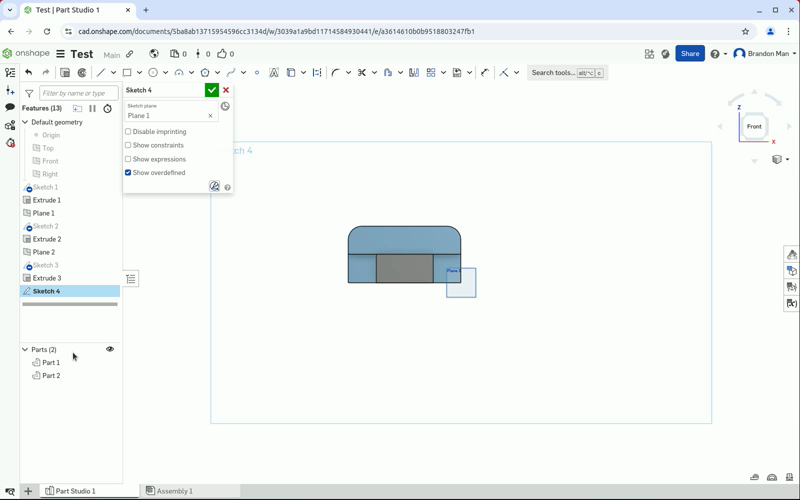
key(y)
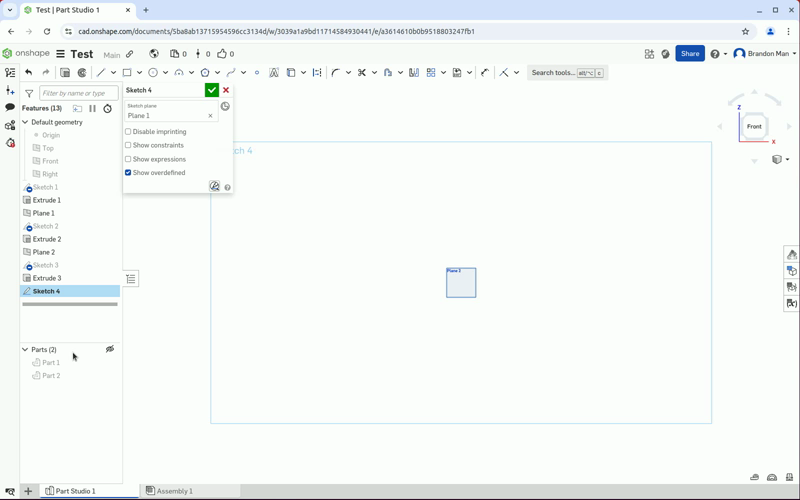
key(c)
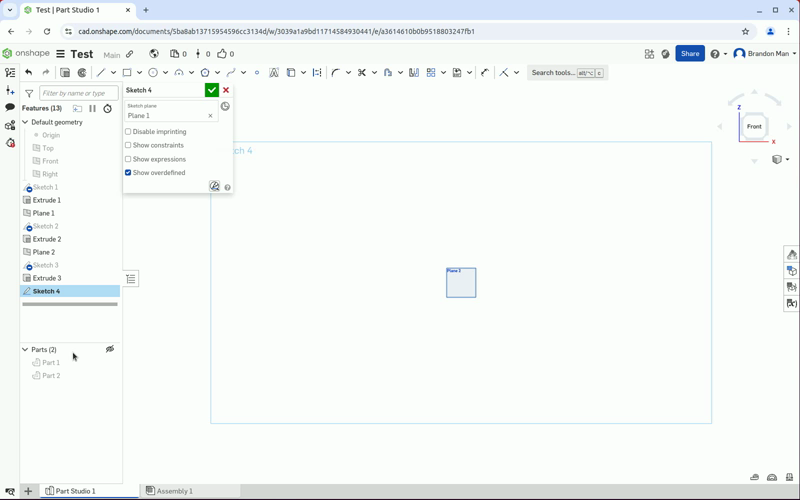
key_down(shift)
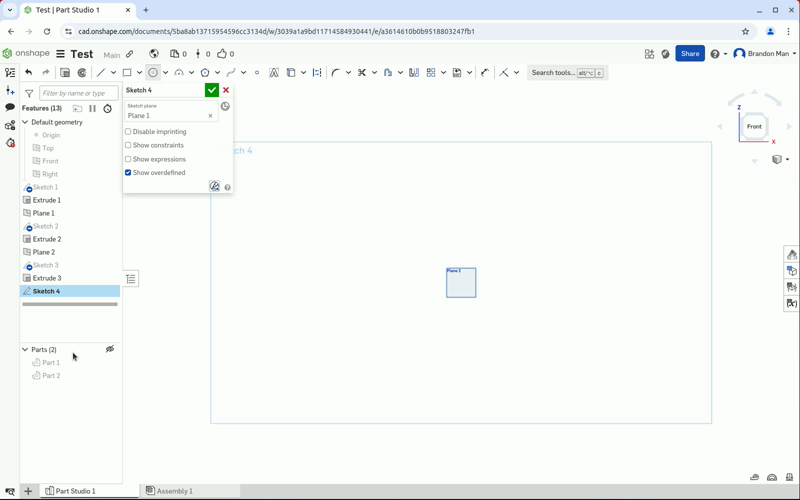
mouse_move(362, 240)
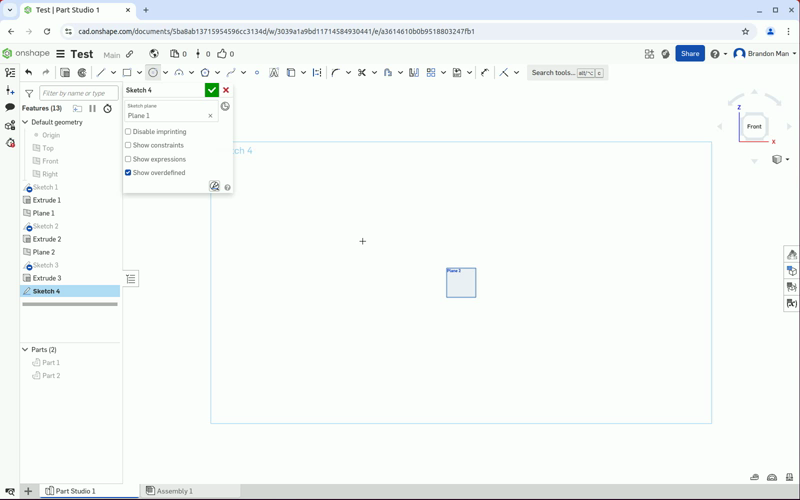
click(362, 240)
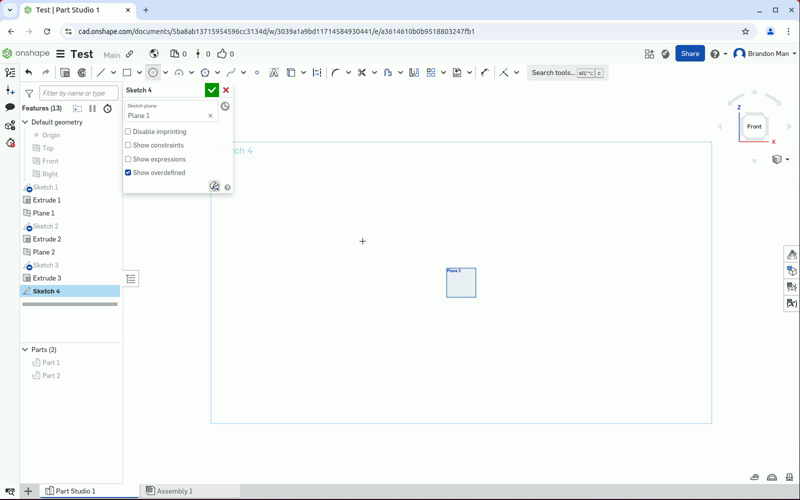
key_up(shift)
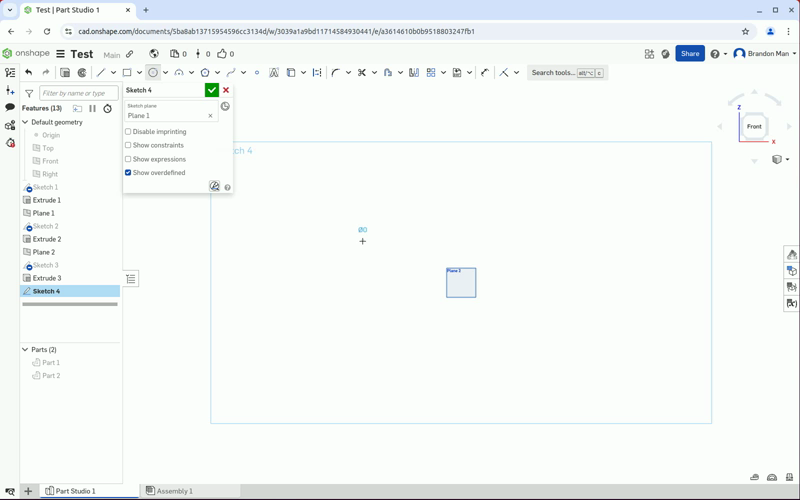
mouse_move(370, 240)
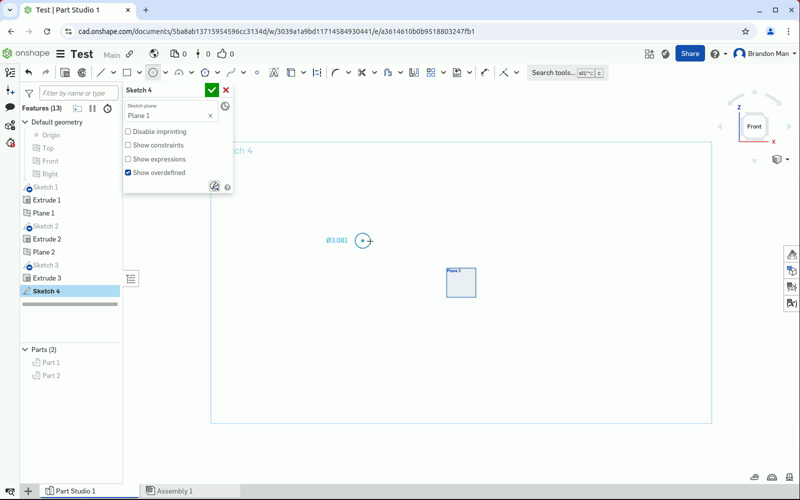
click(370, 240)
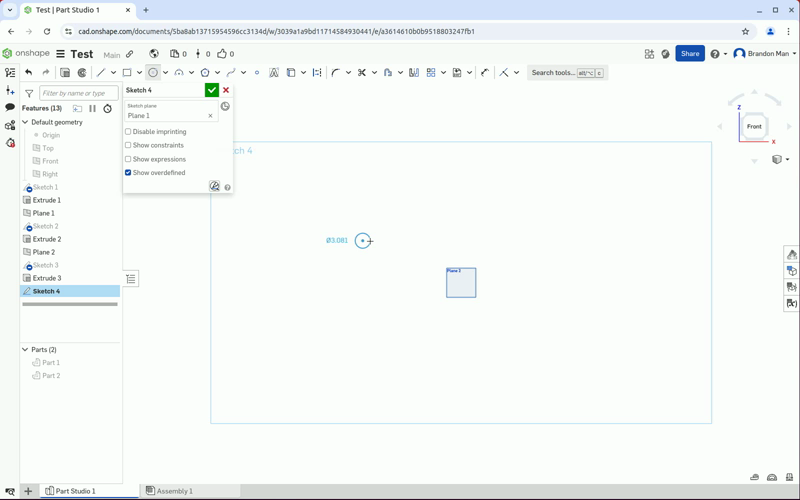
key(esc)
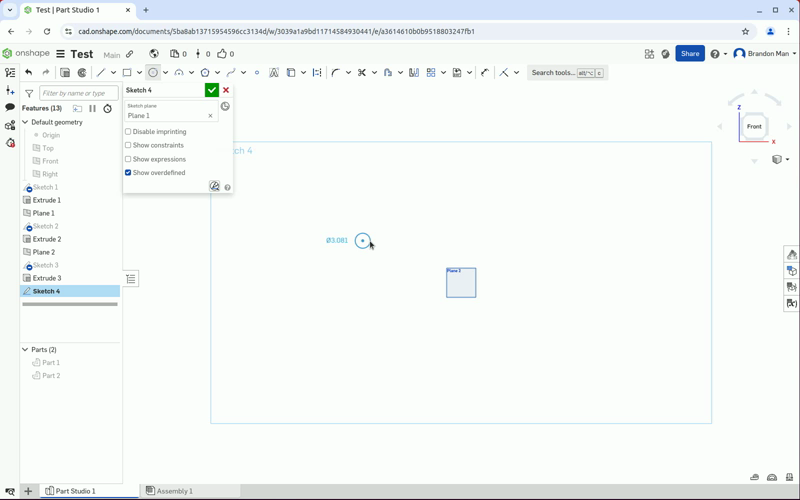
mouse_move(369, 237)
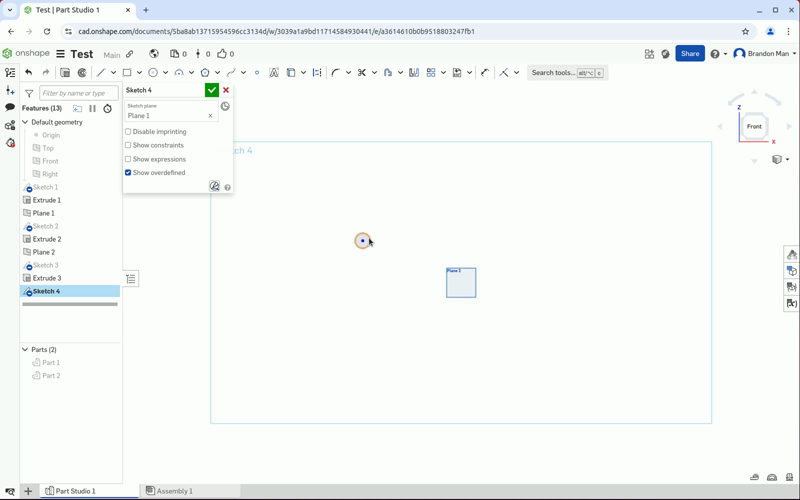
scroll(6)
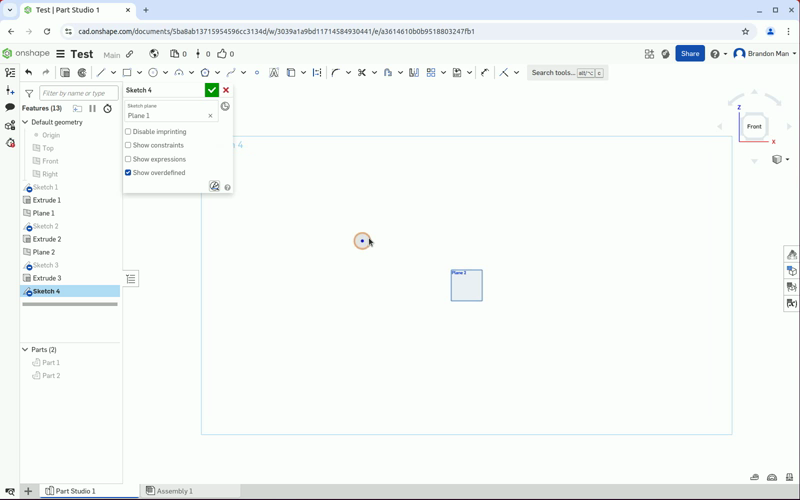
scroll(6)
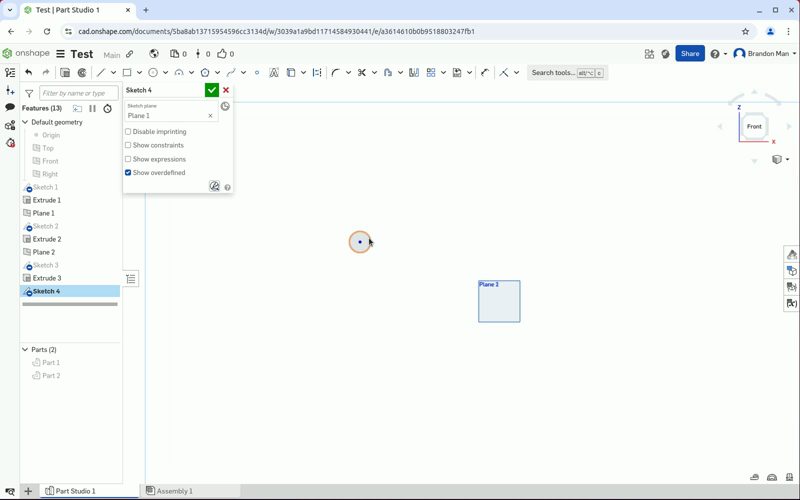
scroll(6)
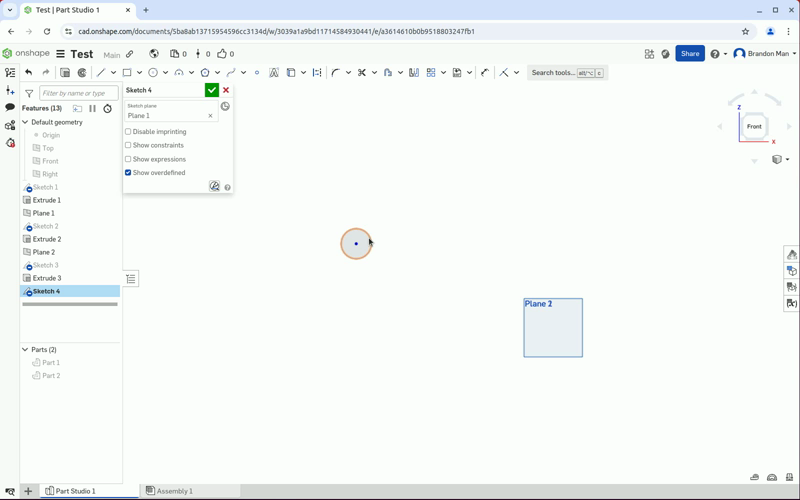
scroll(6)
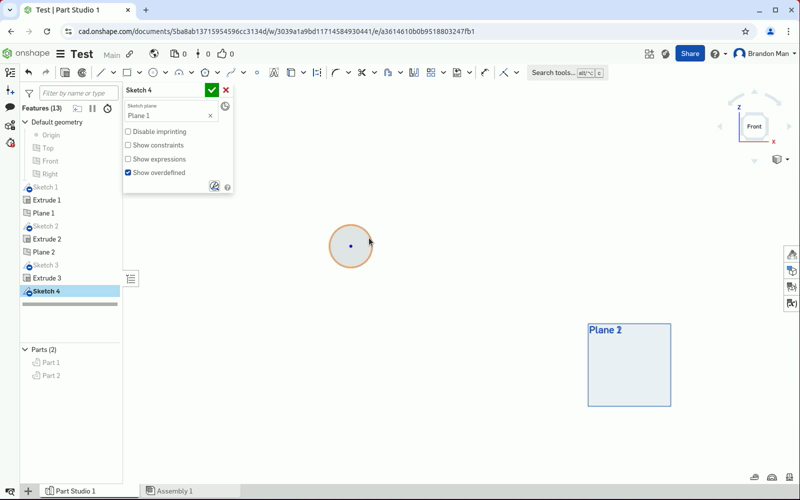
scroll(6)
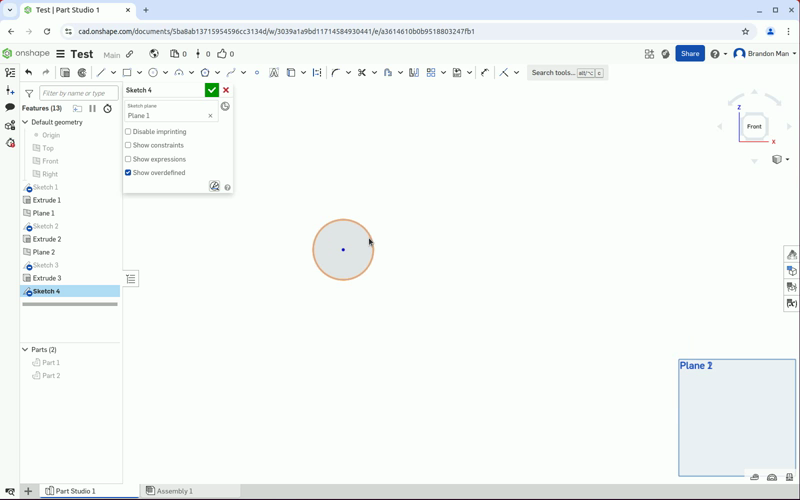
scroll(6)
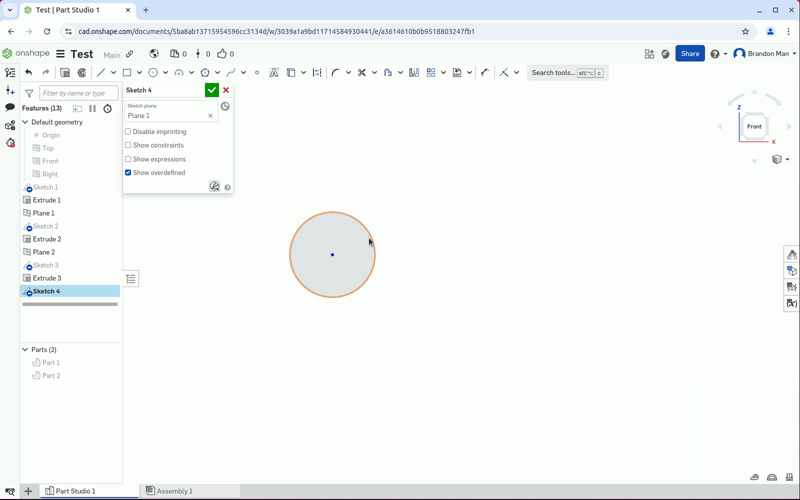
scroll(6)
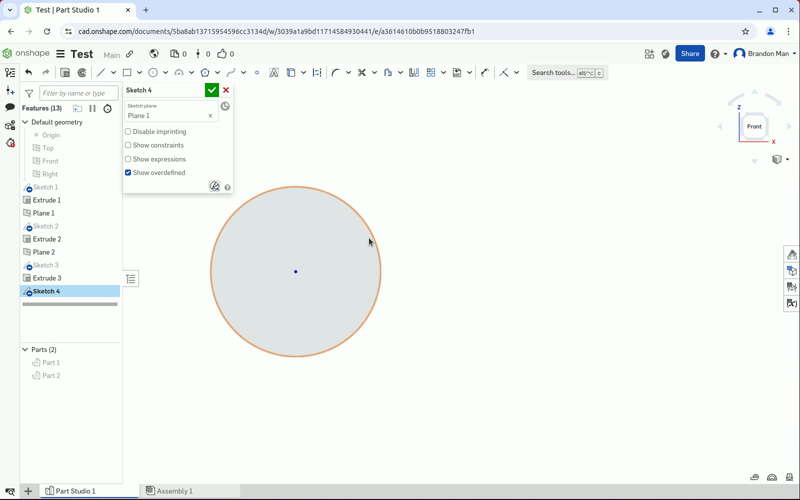
click(369, 237)
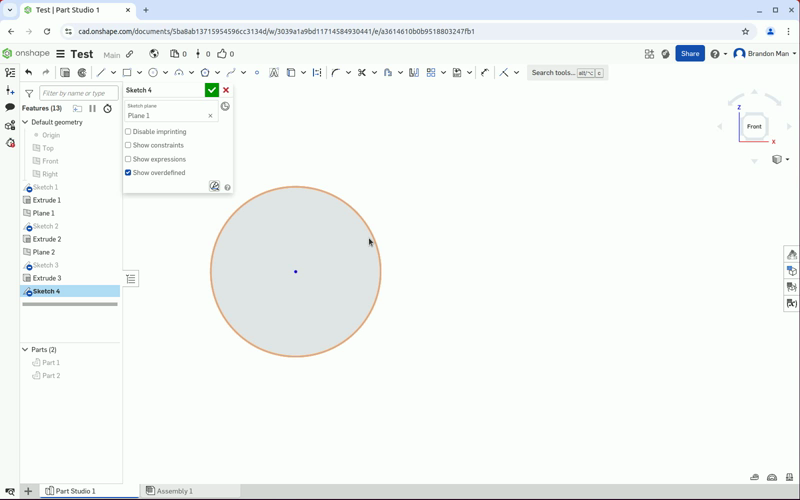
scroll(-6)
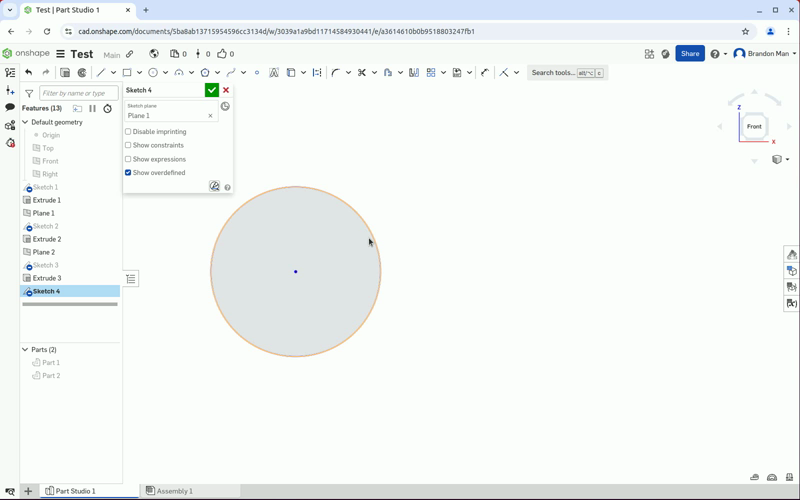
scroll(-6)
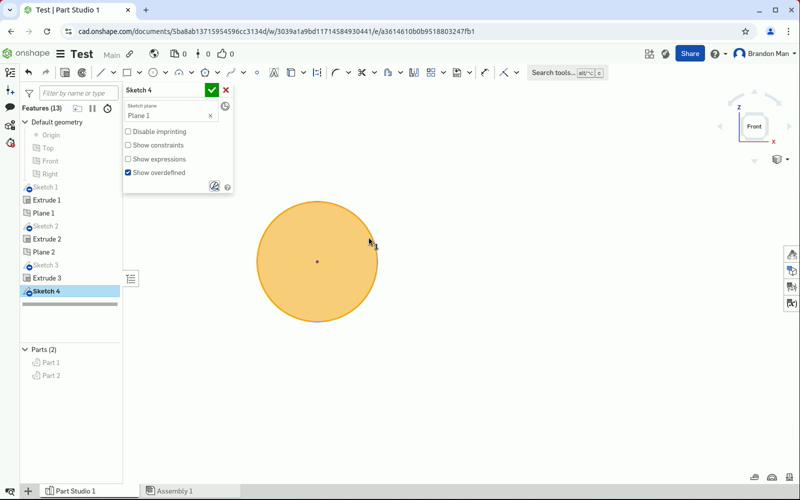
scroll(-6)
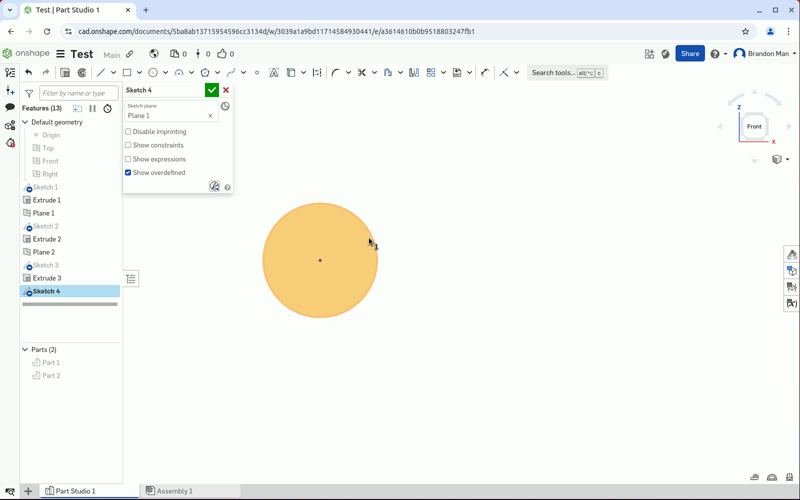
scroll(-6)
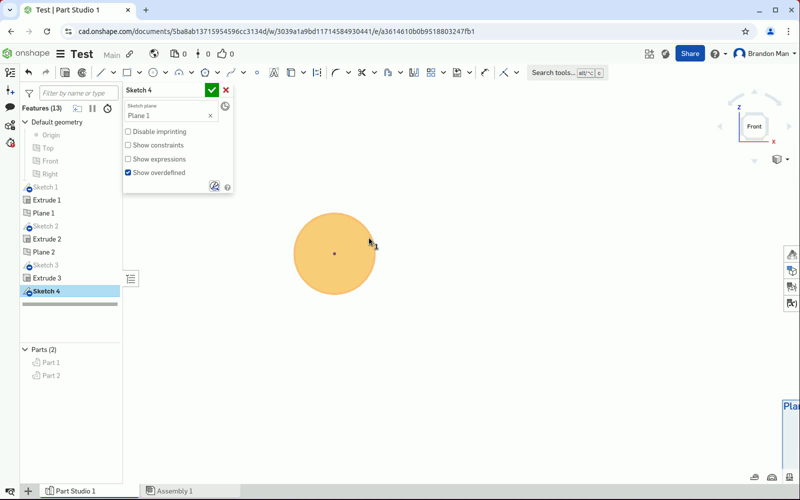
scroll(-6)
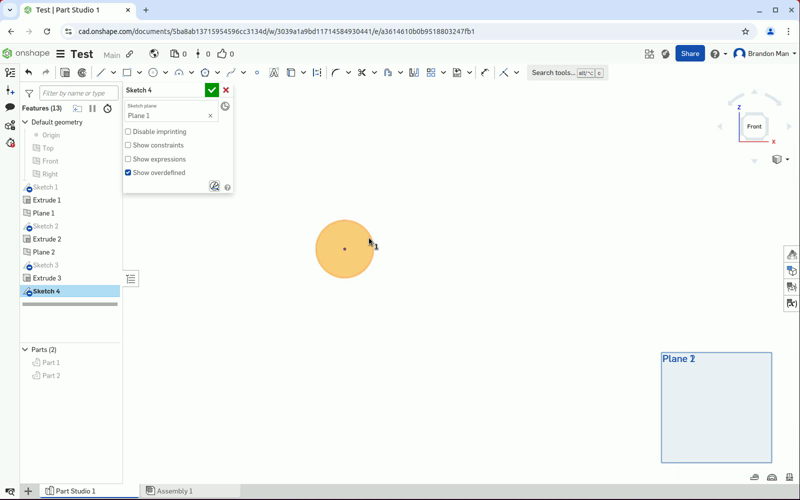
scroll(-6)
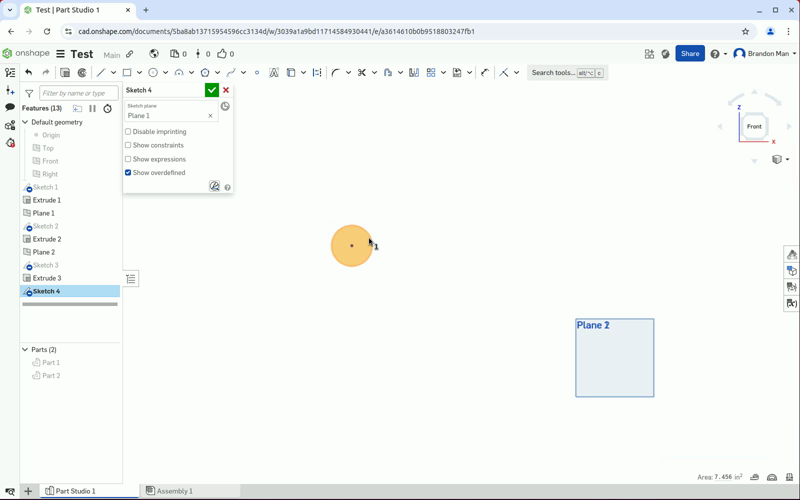
scroll(-6)
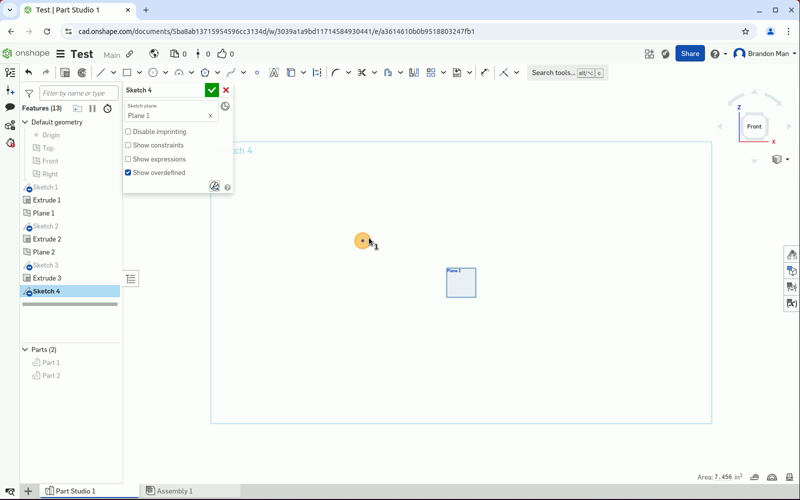
mouse_move(73, 352)
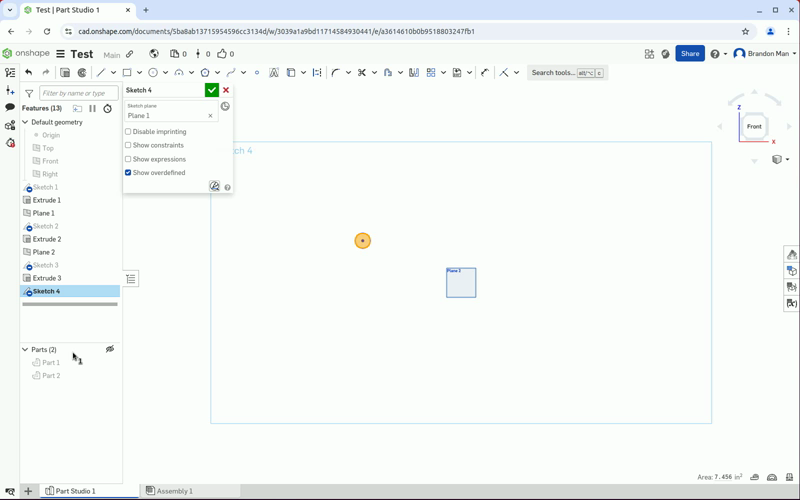
key(shift+y)
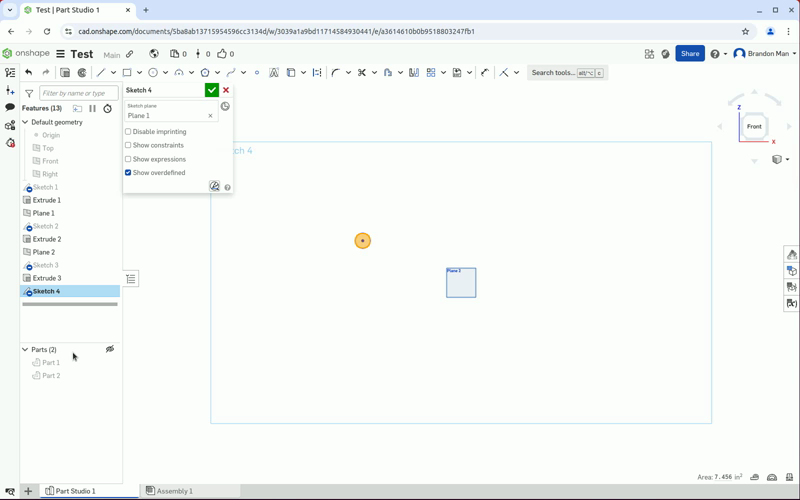
key(shift+e)
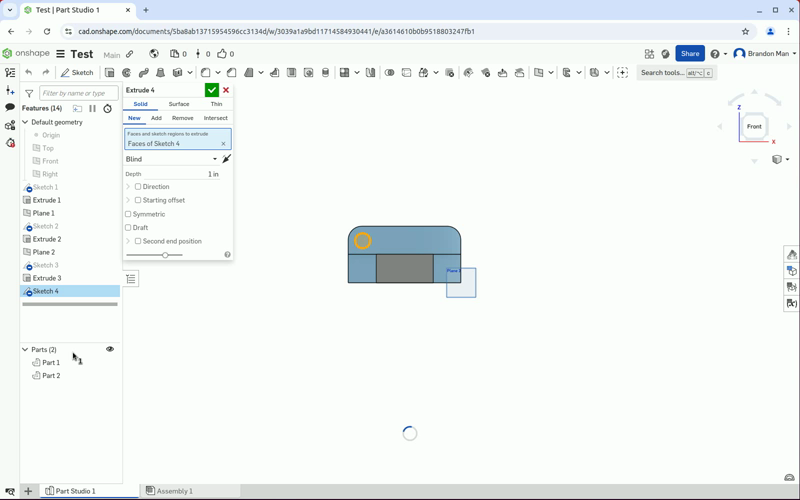
mouse_move(143, 106)
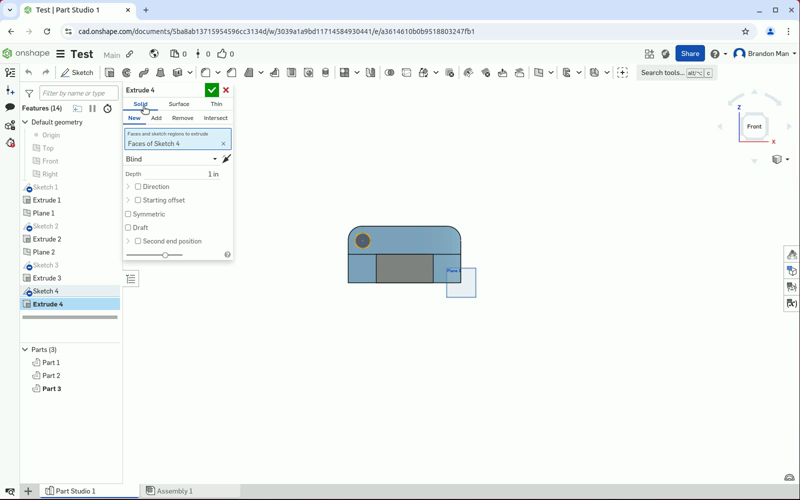
click(143, 106)
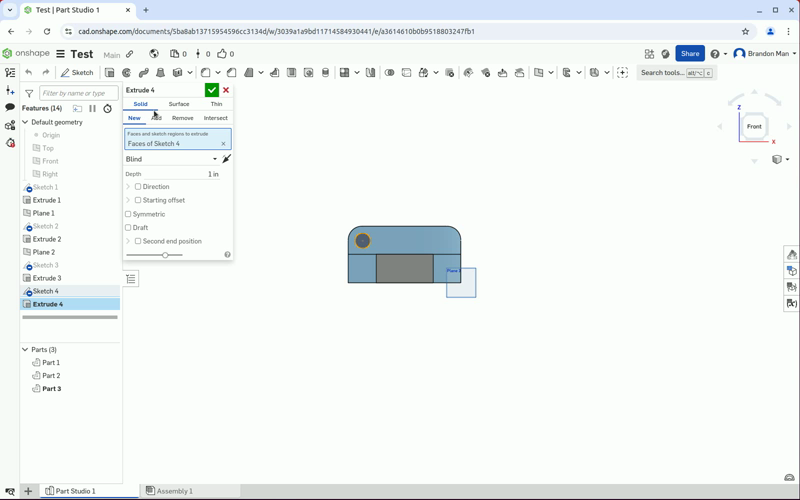
mouse_move(186, 120)
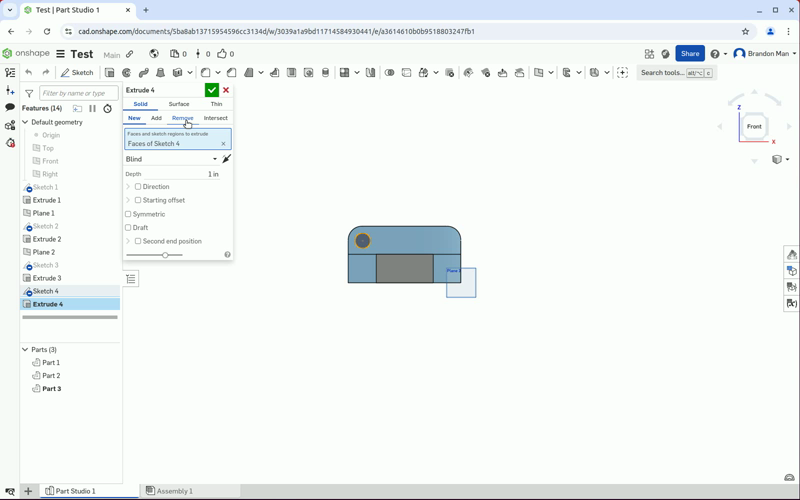
click(186, 120)
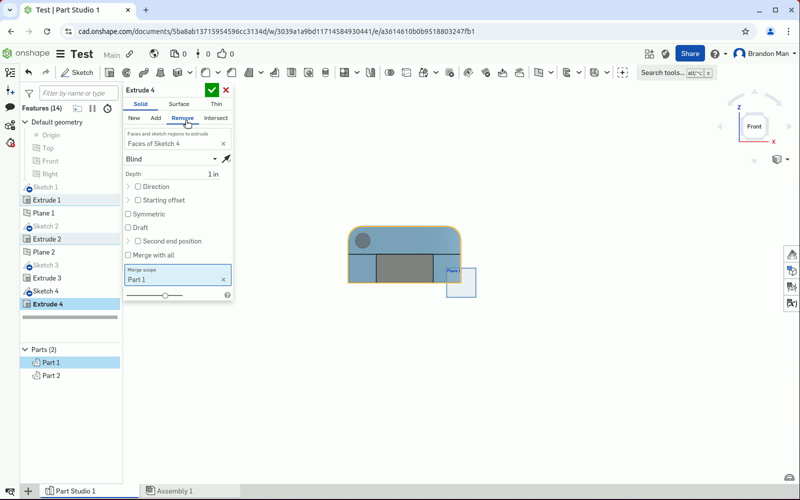
key(tab, 4)
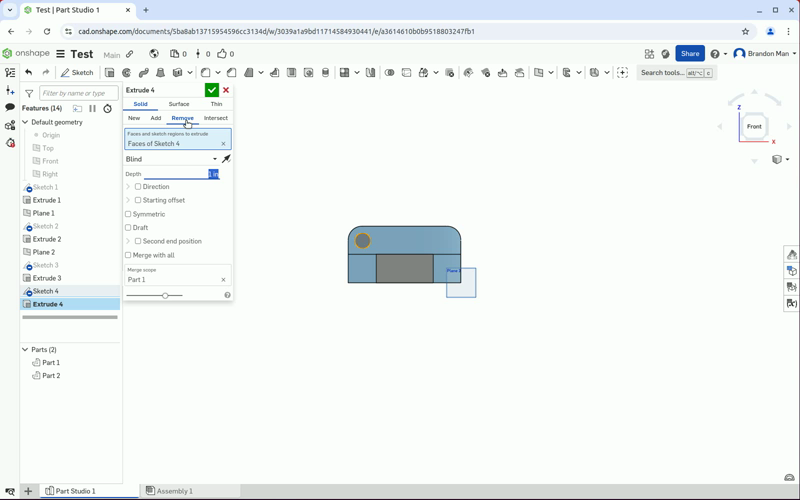
text(5.777)
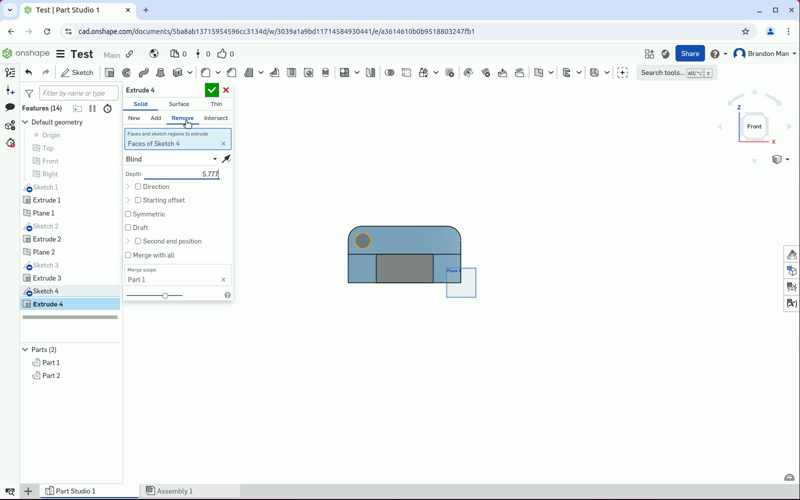
key(tab, 6)
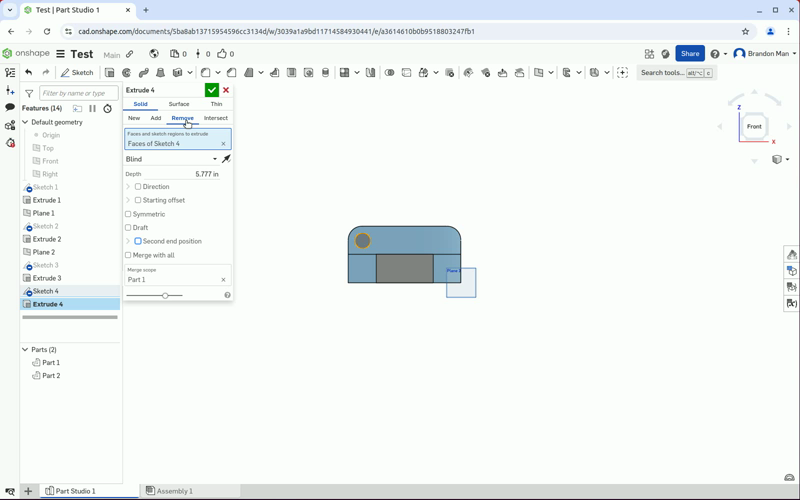
key(space)
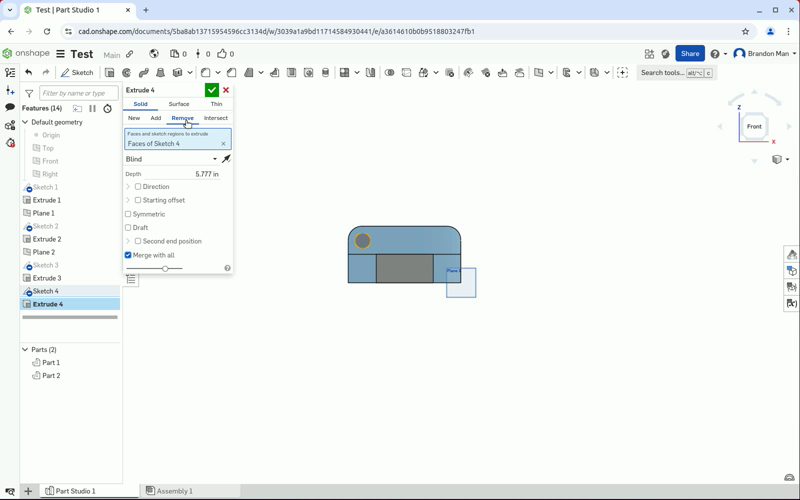
key(enter)
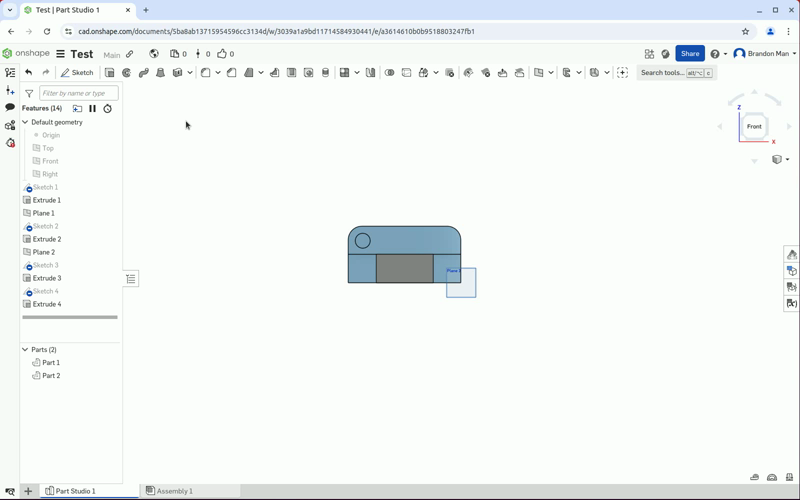
key(shift+h)
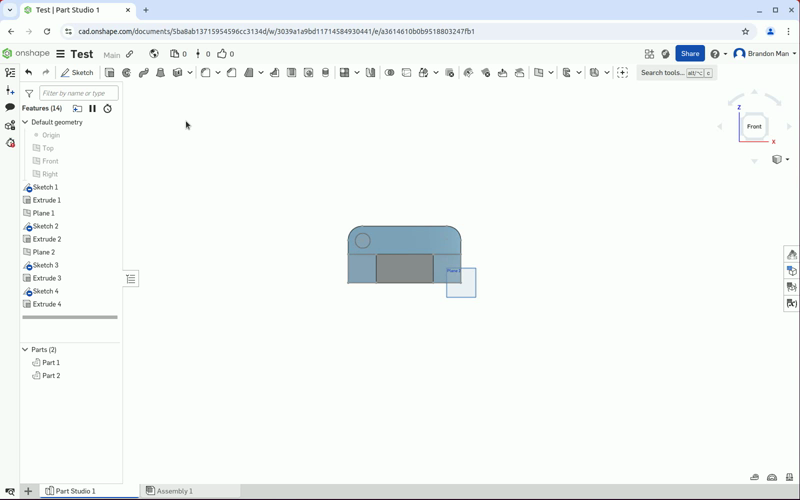
key(shift+h)
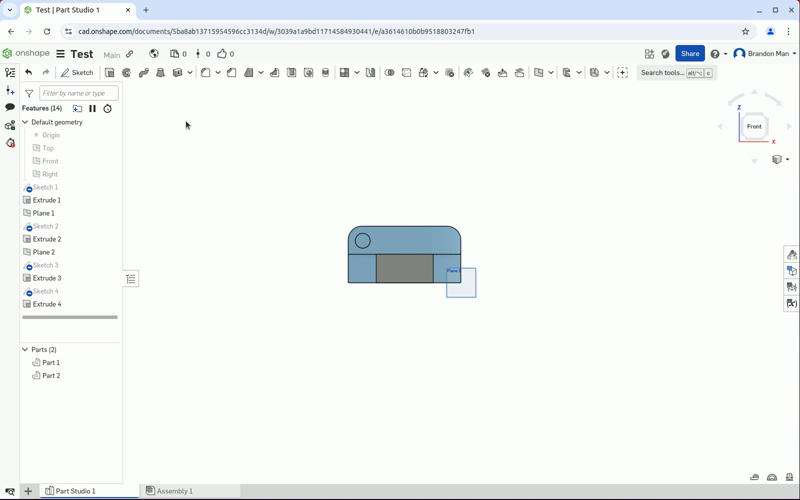
mouse_move(73, 189)
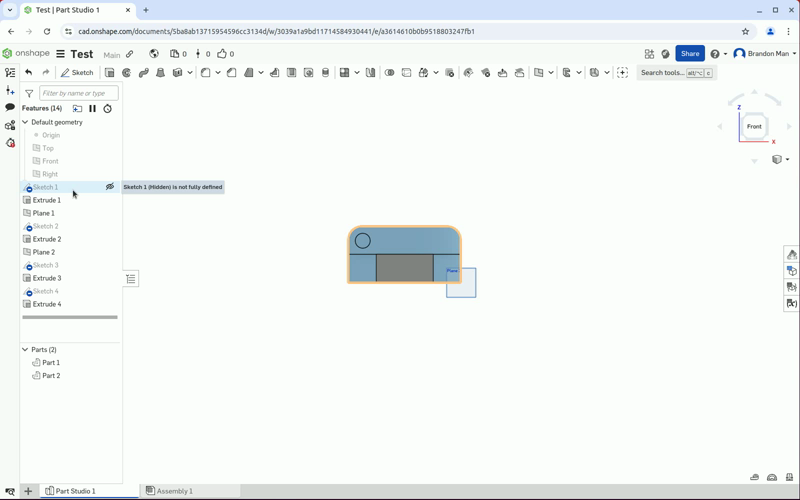
click(73, 189)
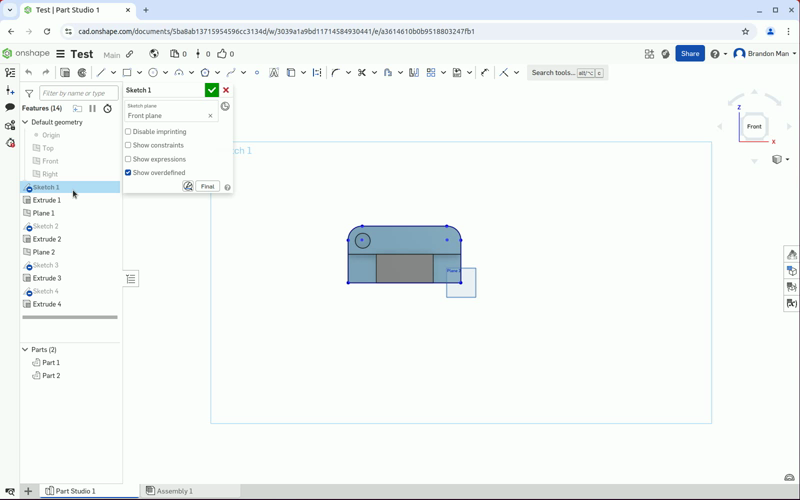
mouse_move(229, 92)
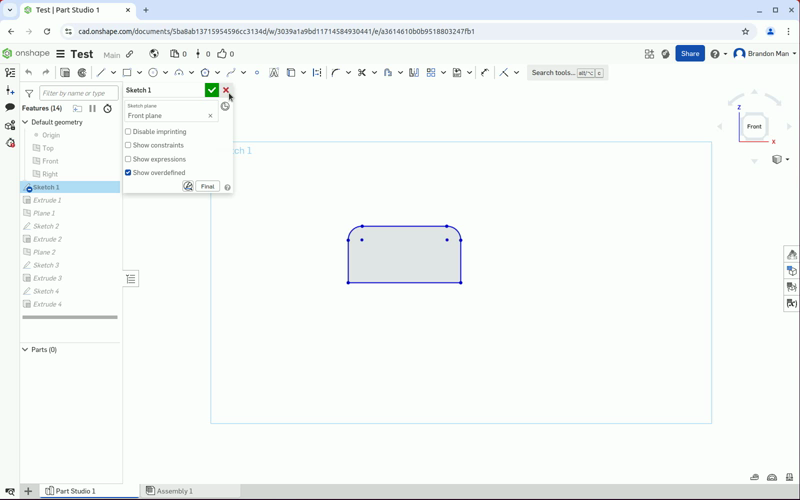
click(229, 92)
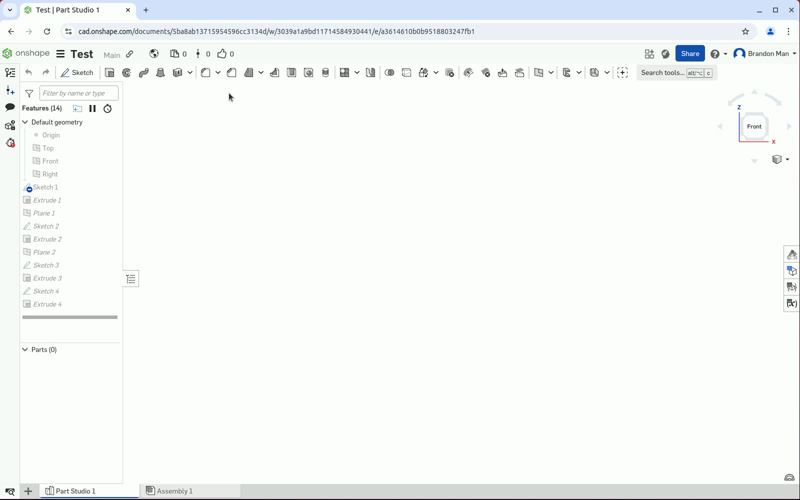
key(shift+s)
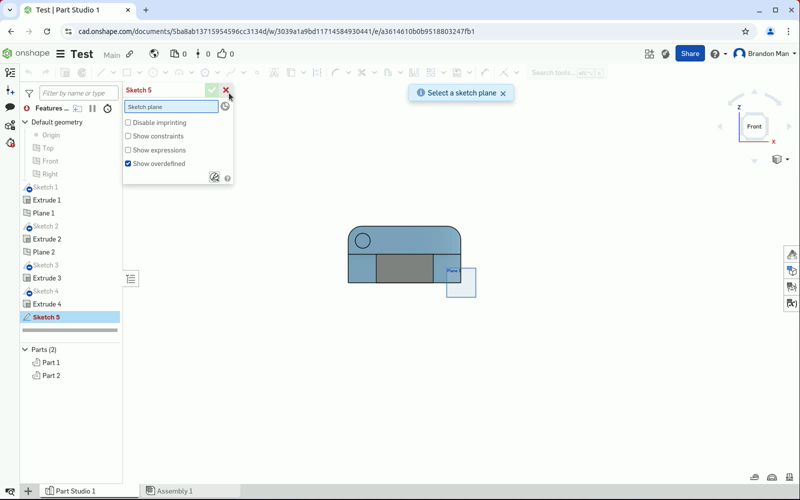
mouse_move(73, 215)
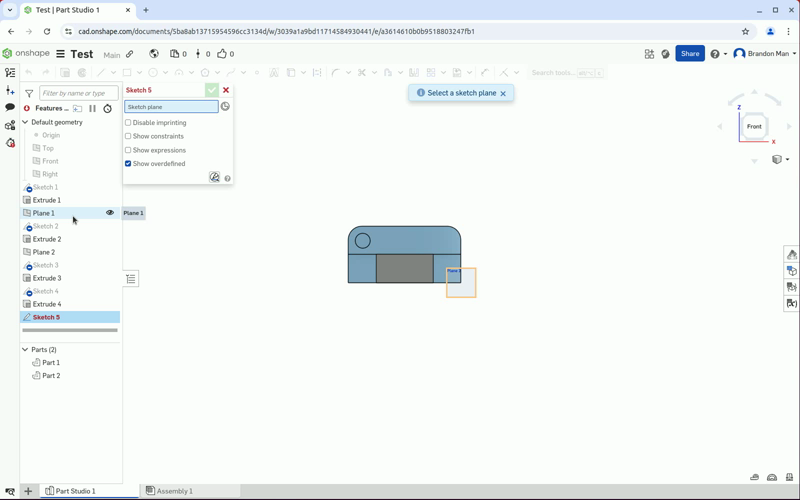
click(73, 215)
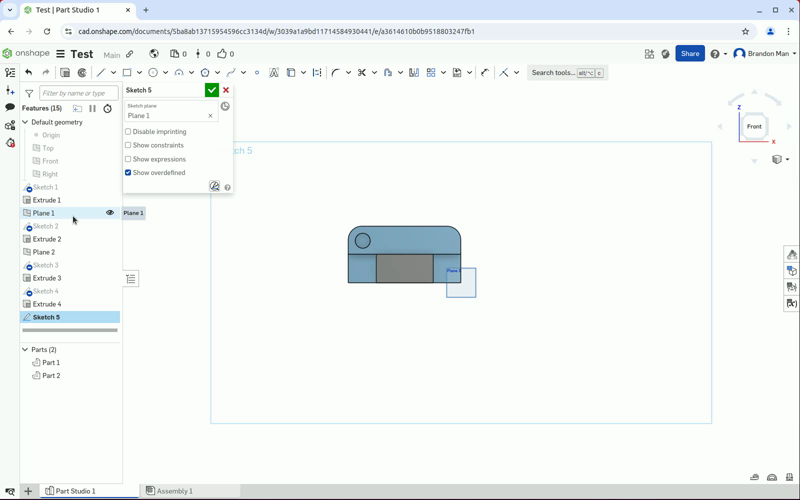
mouse_move(73, 352)
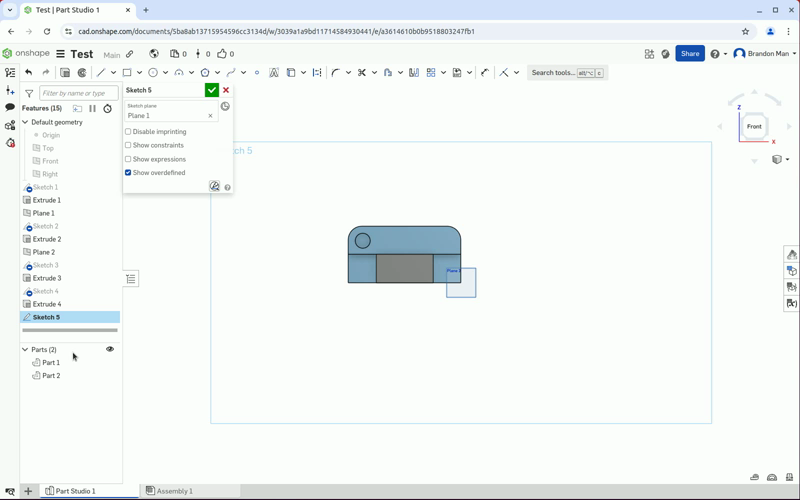
key(y)
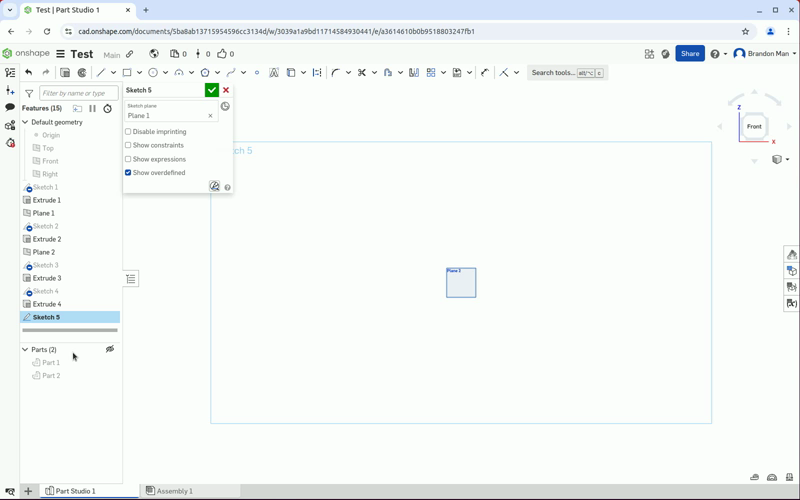
key(c)
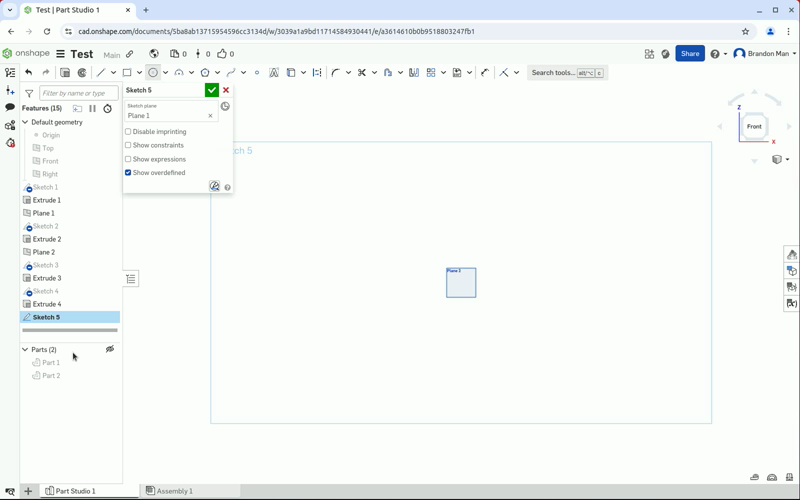
key_down(shift)
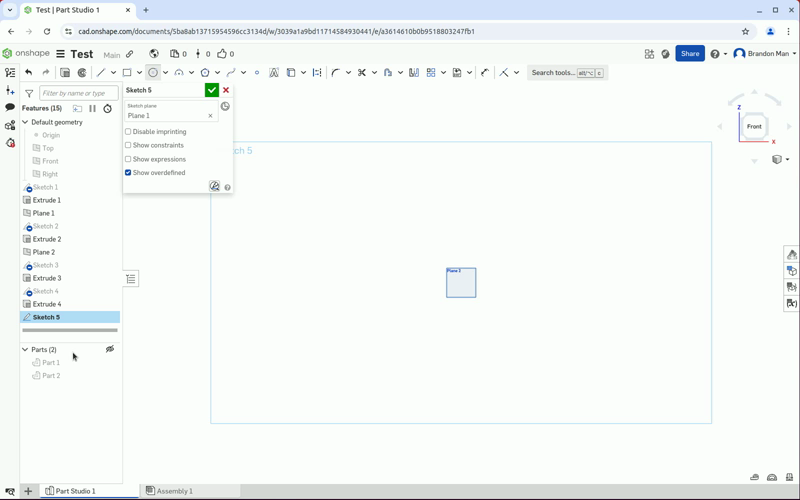
mouse_move(447, 240)
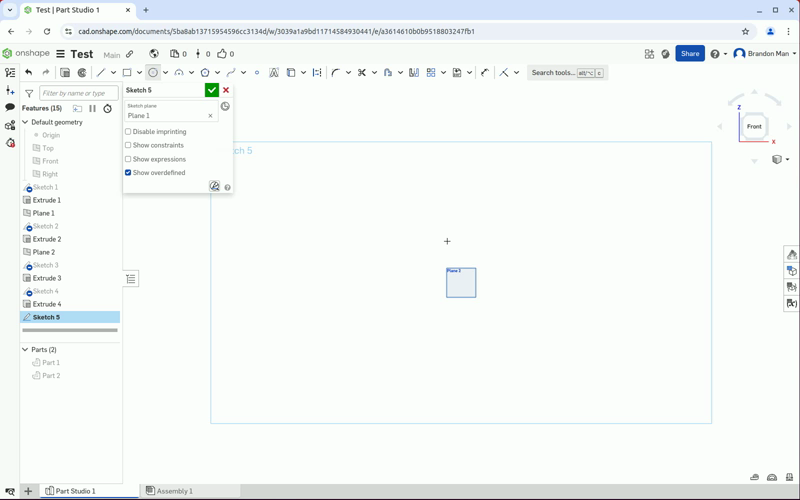
click(447, 240)
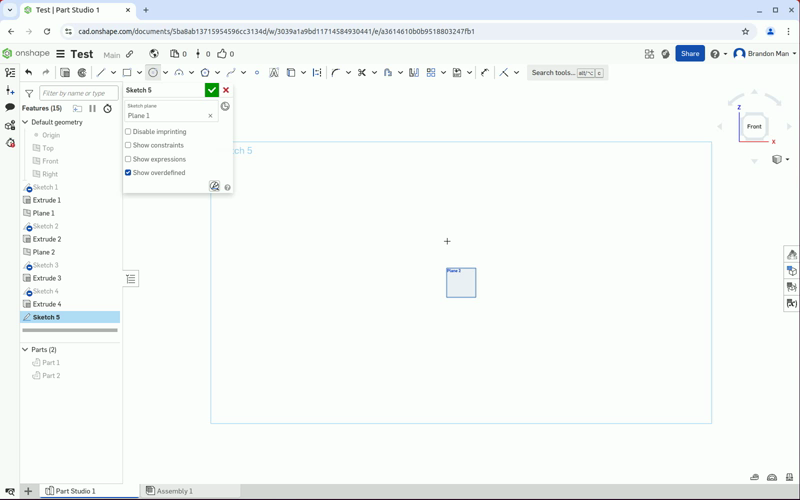
key_up(shift)
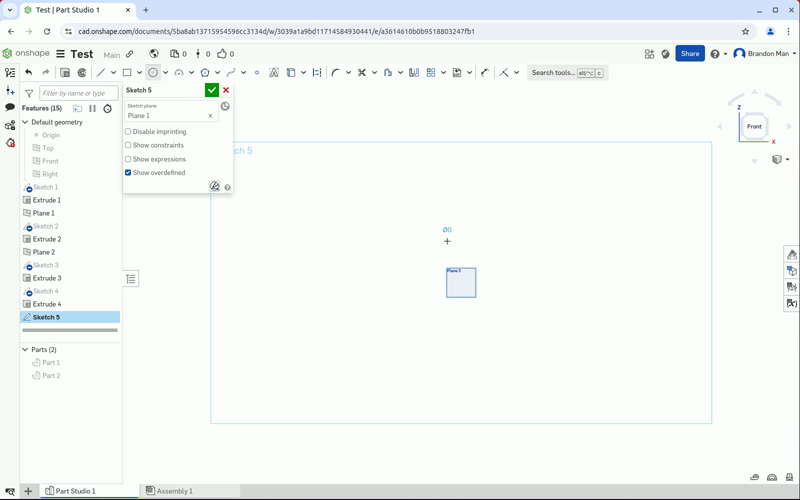
mouse_move(454, 240)
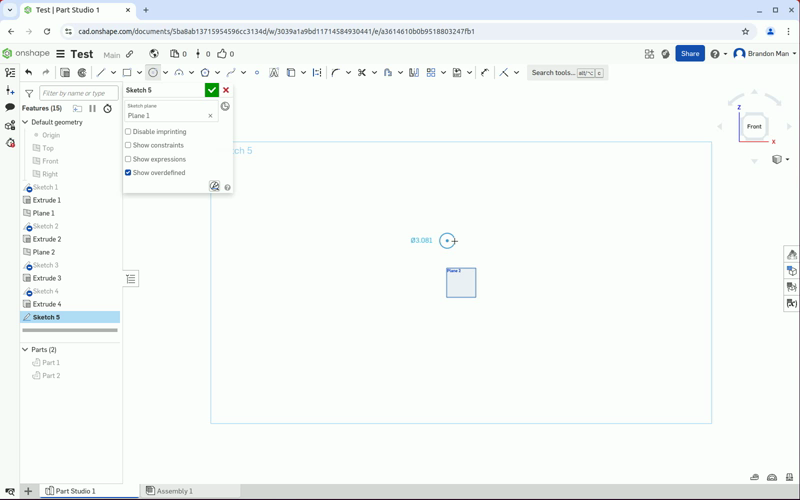
click(454, 240)
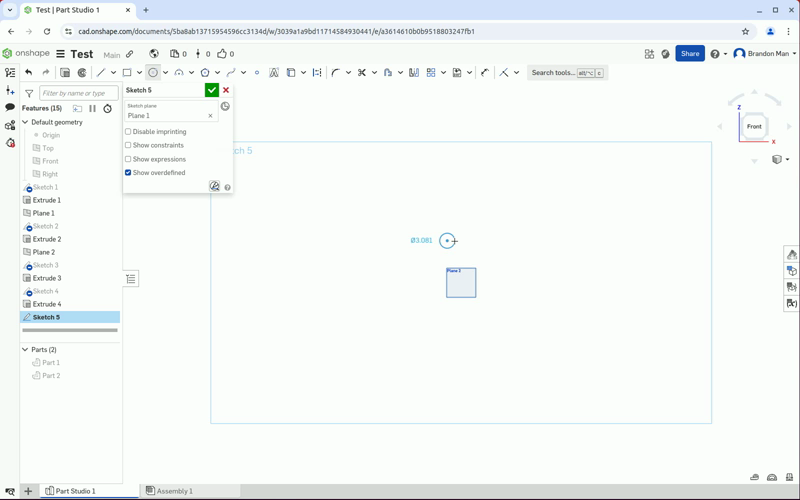
key(esc)
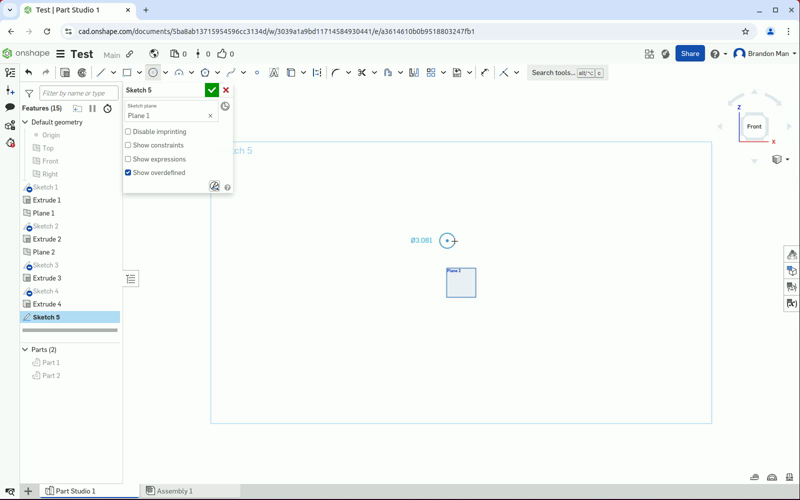
mouse_move(440, 241)
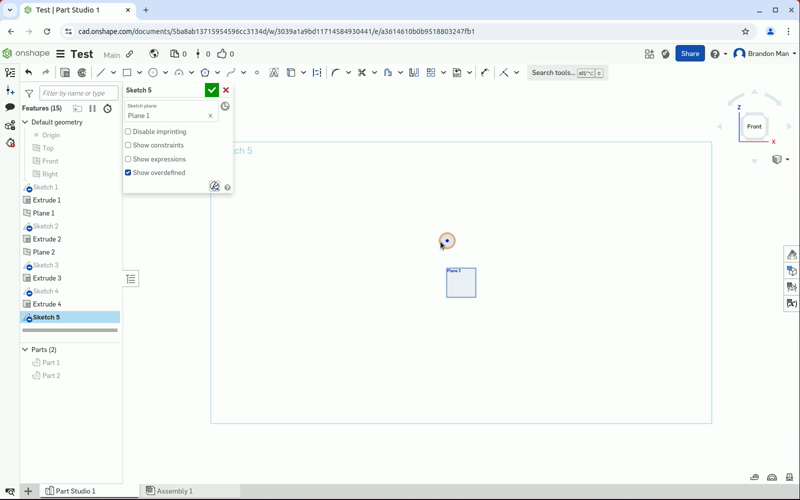
scroll(6)
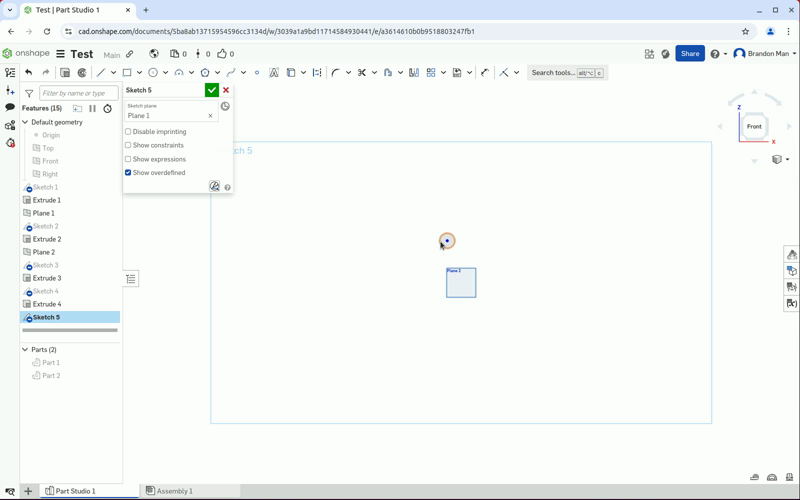
scroll(6)
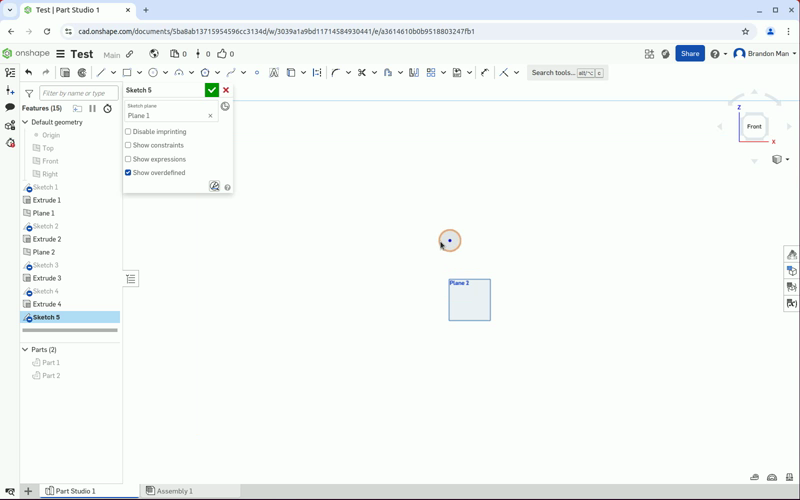
scroll(6)
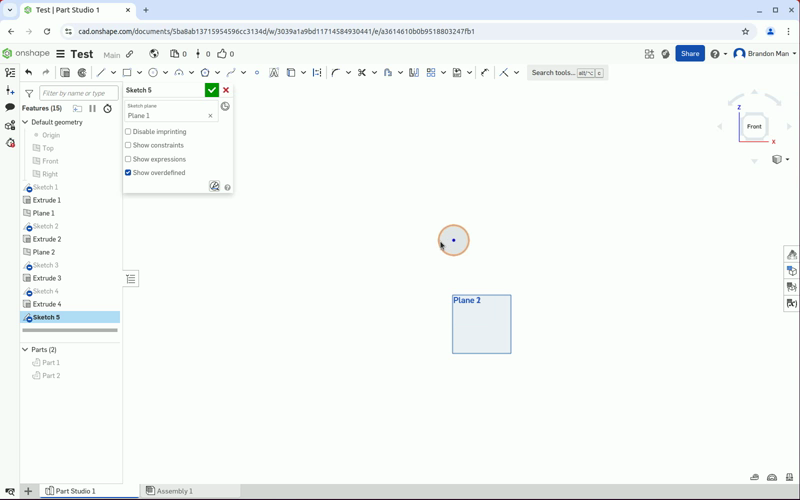
scroll(6)
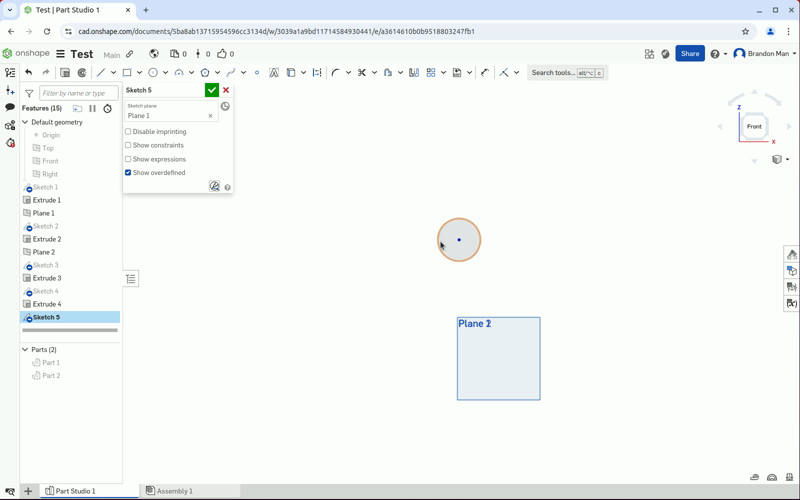
scroll(6)
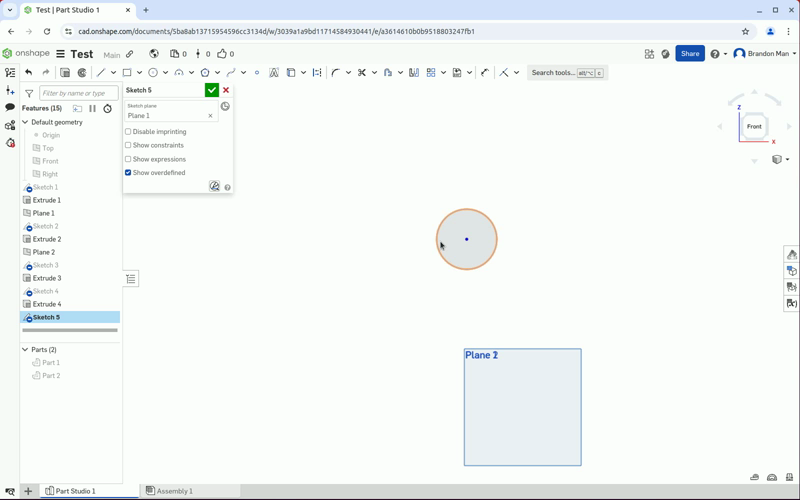
scroll(6)
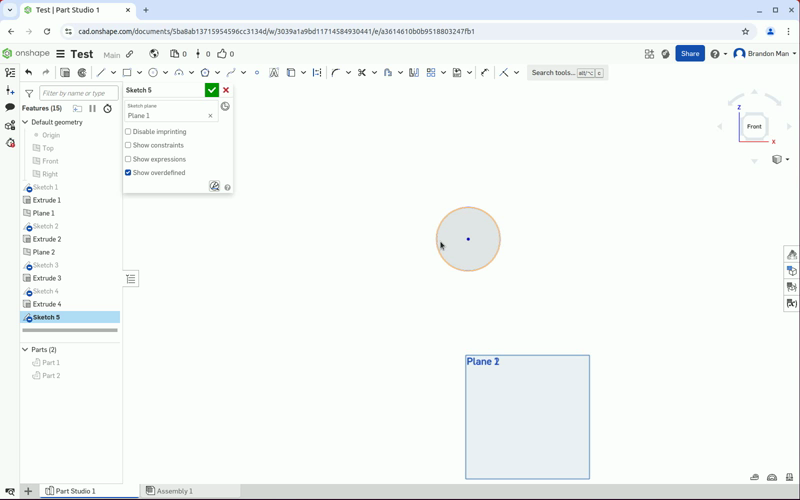
scroll(6)
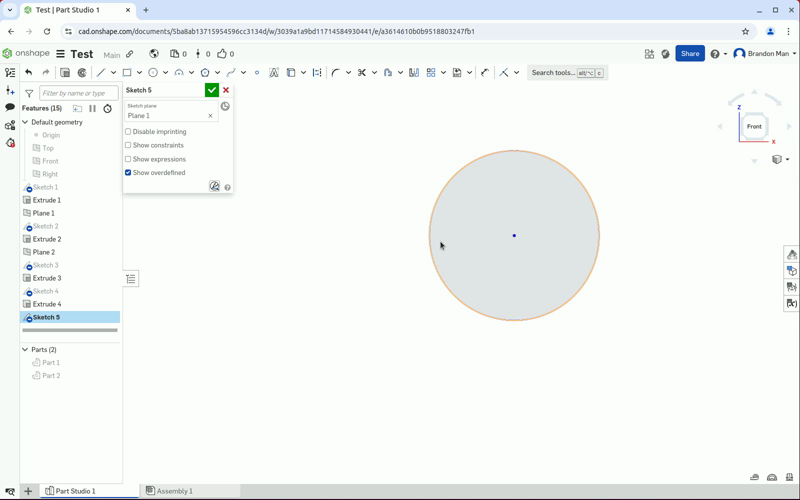
click(440, 241)
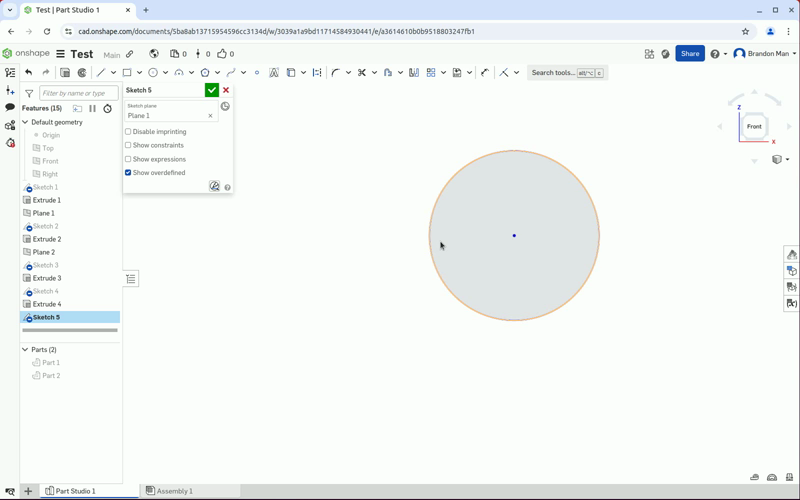
scroll(-6)
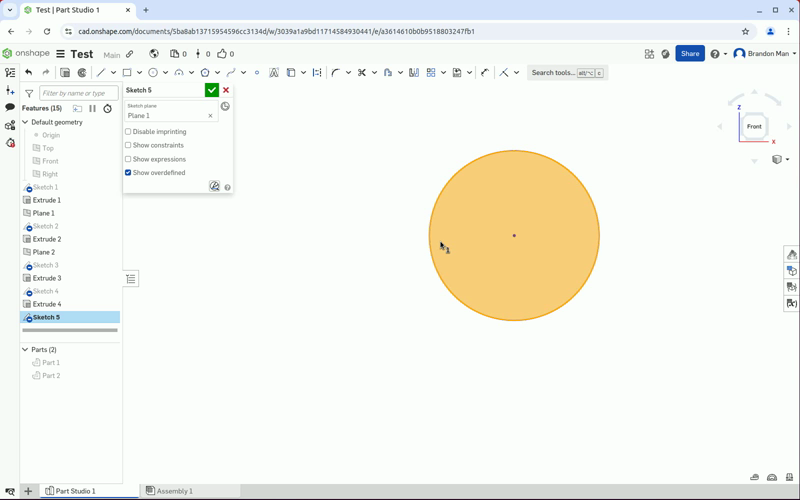
scroll(-6)
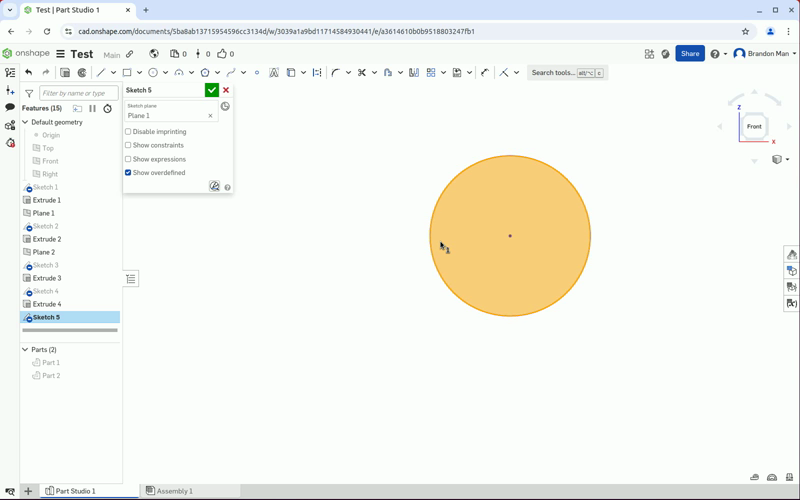
scroll(-6)
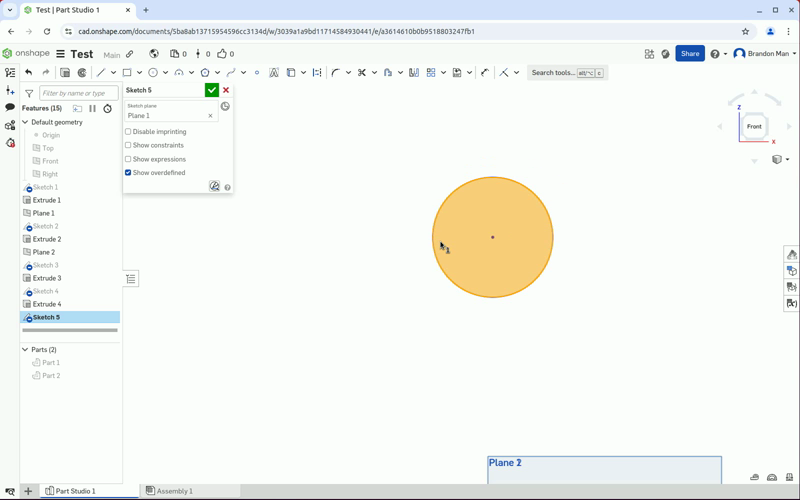
scroll(-6)
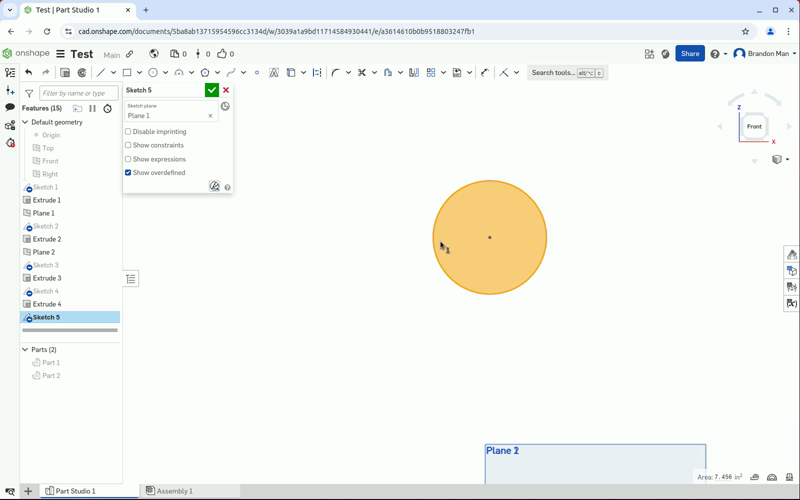
scroll(-6)
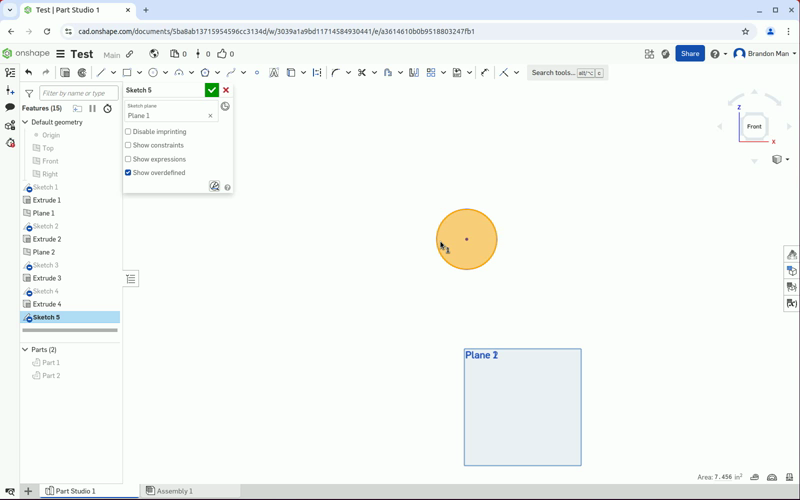
scroll(-6)
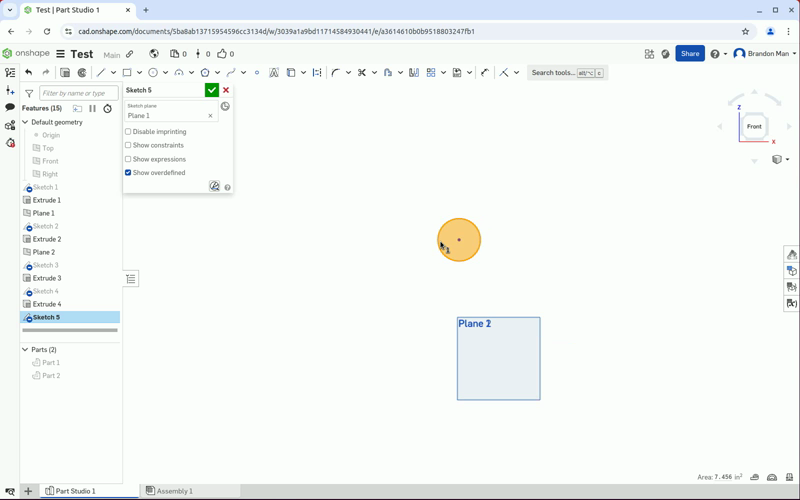
scroll(-6)
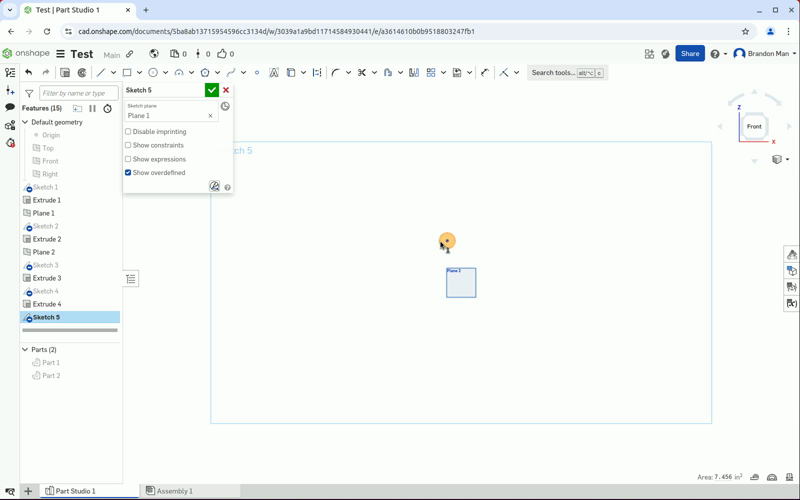
mouse_move(73, 352)
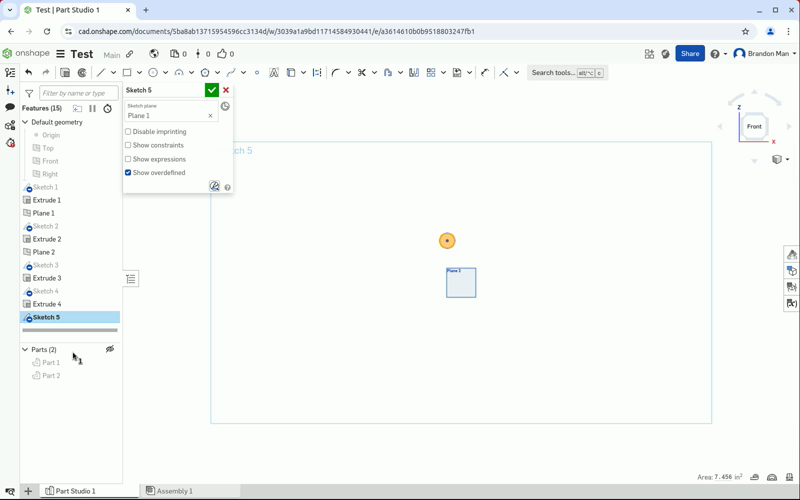
key(shift+y)
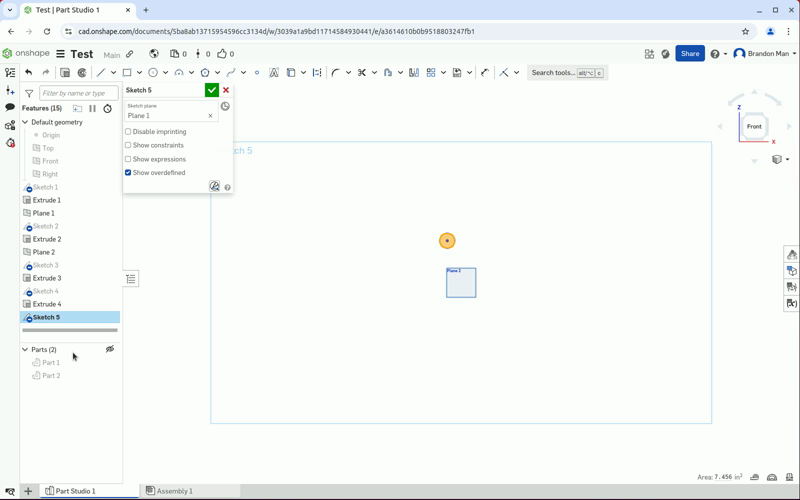
key(shift+e)
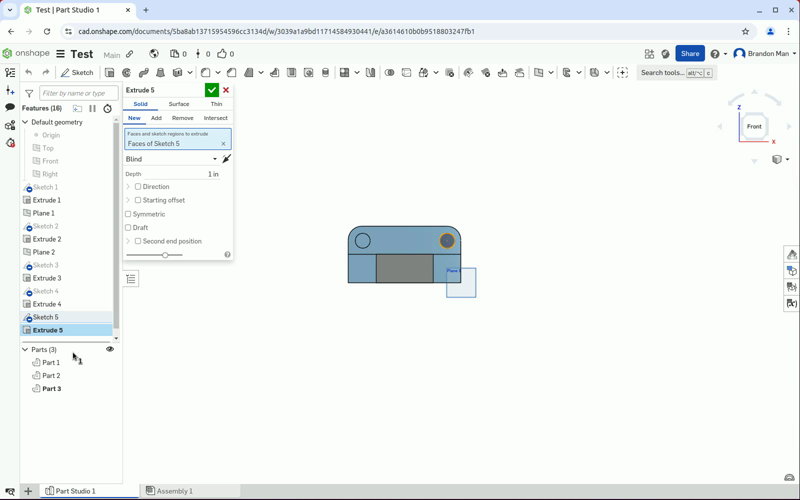
mouse_move(143, 106)
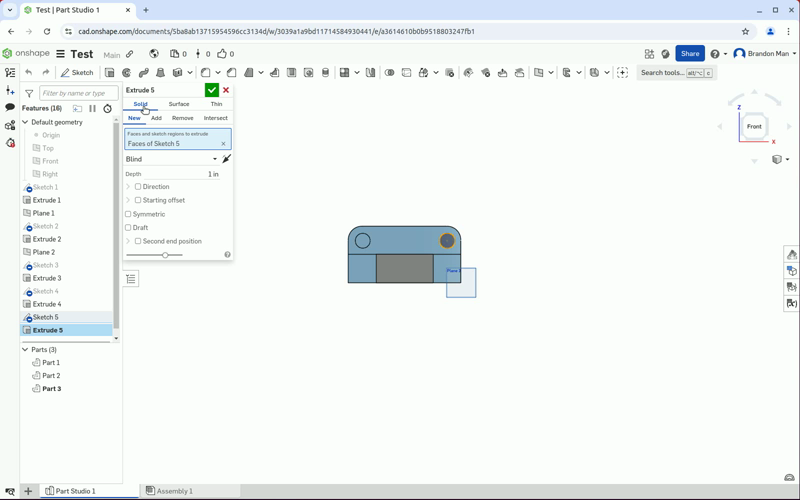
click(143, 106)
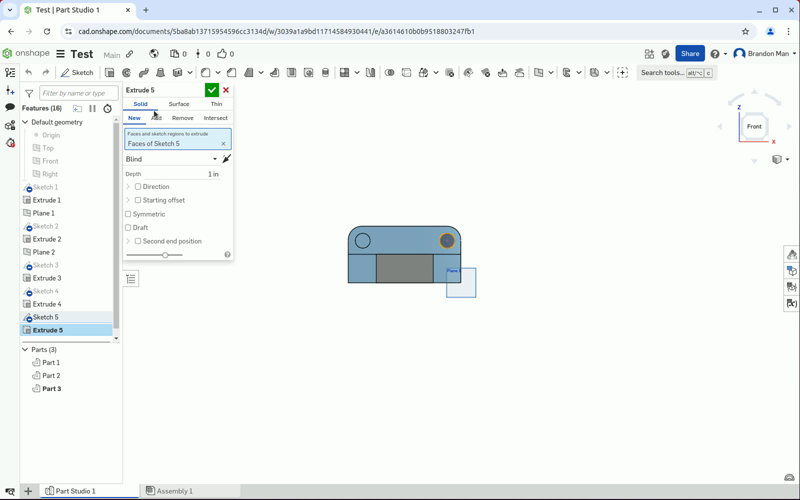
mouse_move(186, 120)
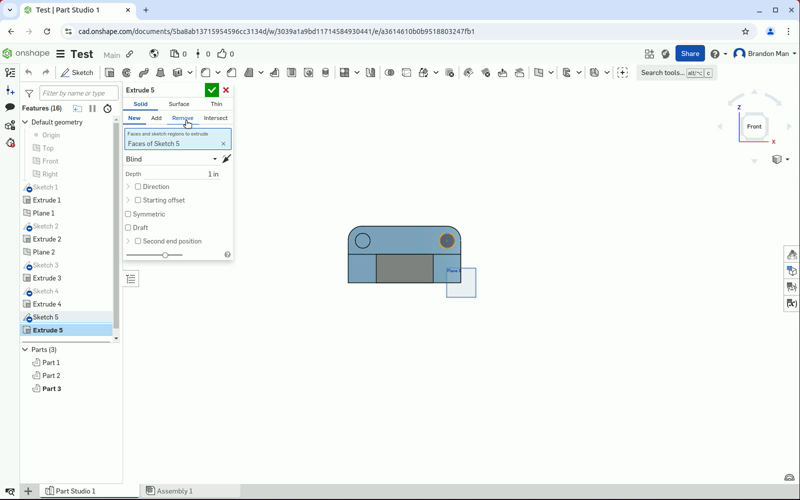
click(186, 120)
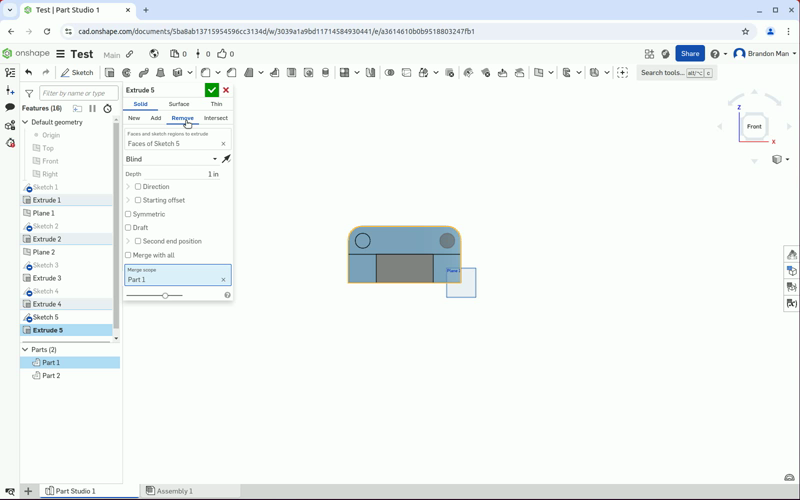
key(tab, 4)
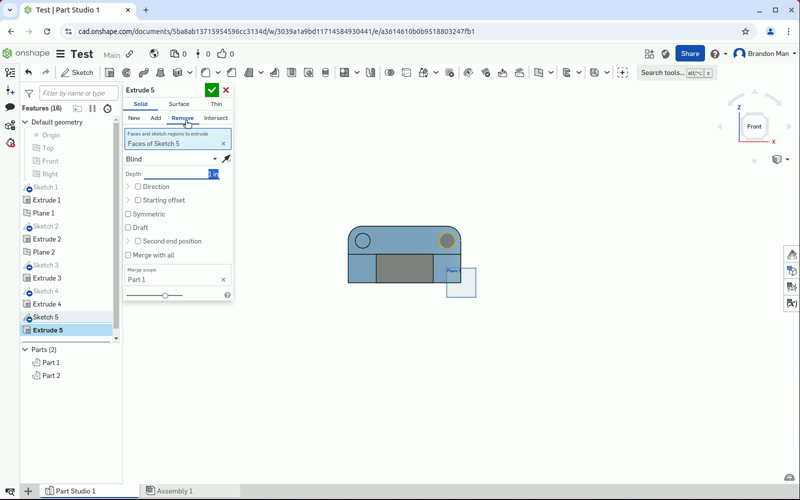
text(5.777)
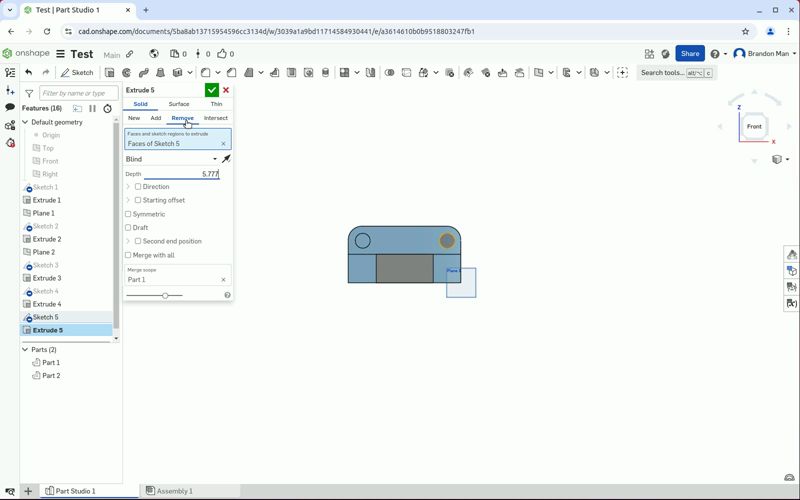
key(tab, 6)
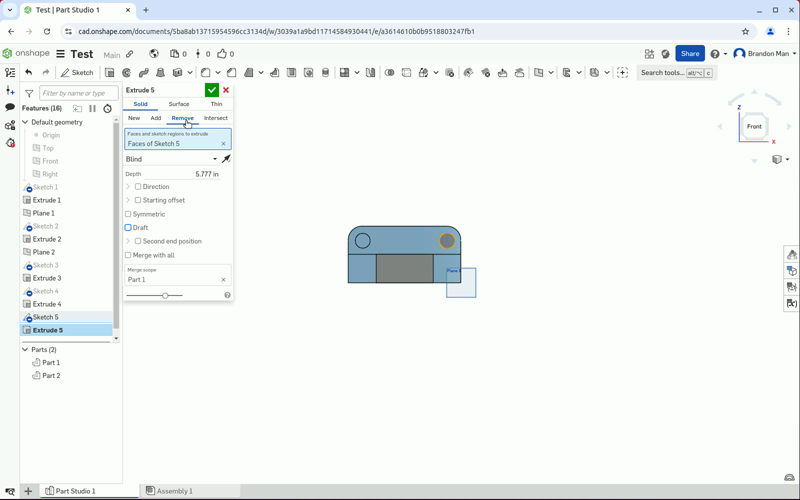
key(space)
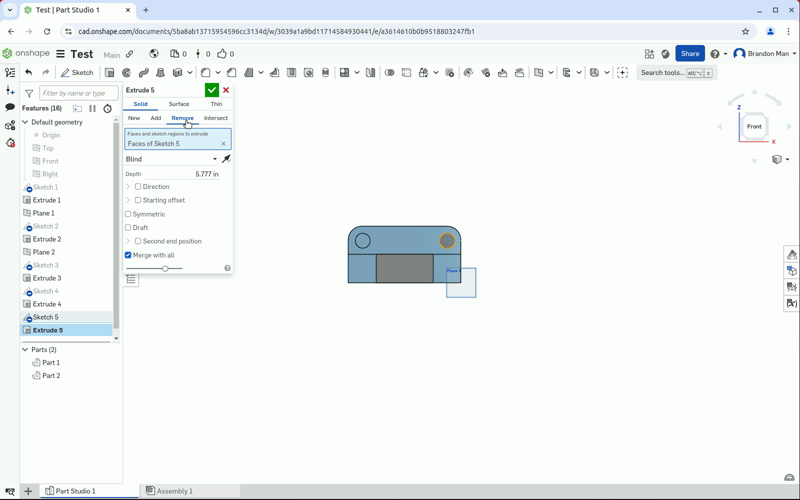
key(enter)
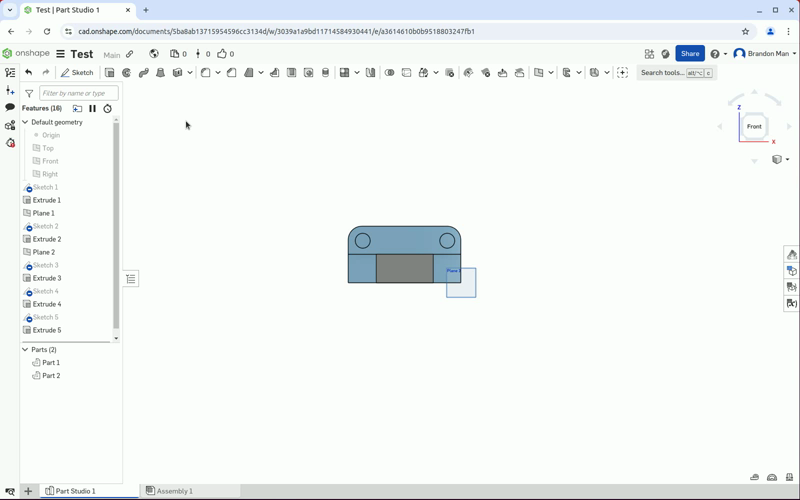
key(shift+h)
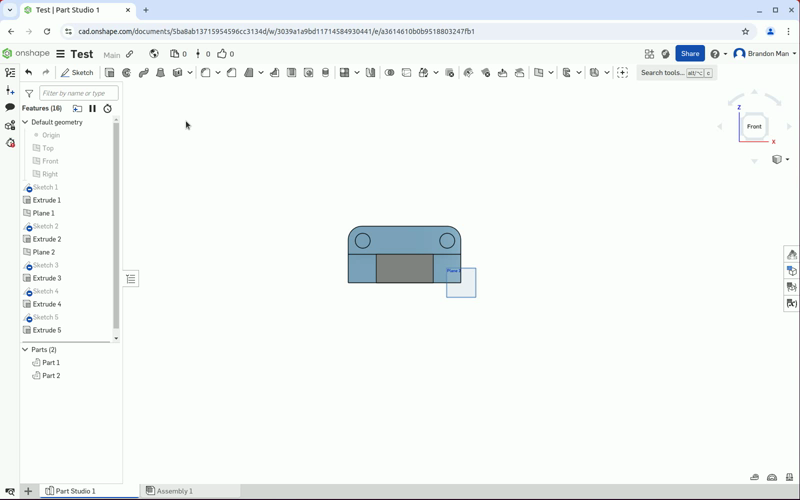
key(shift+h)
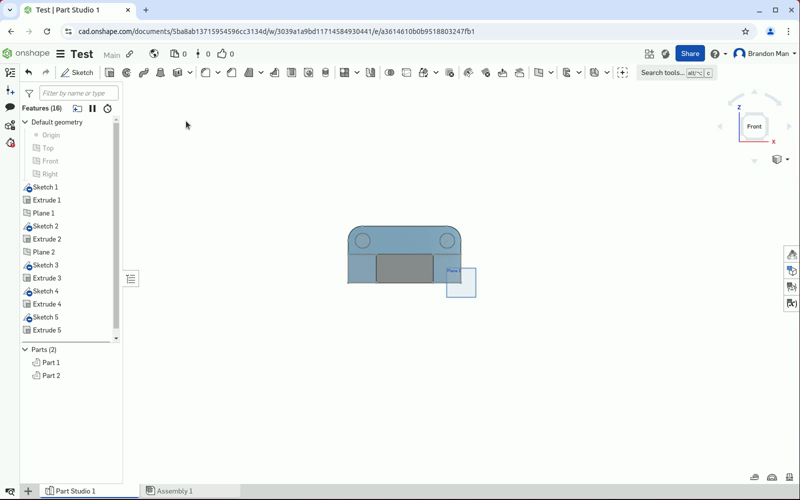
key(shift+7)
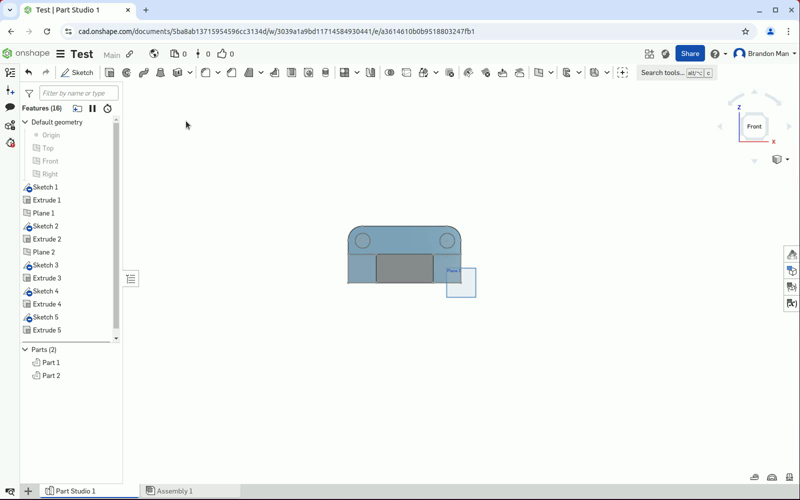
key(left, 2)
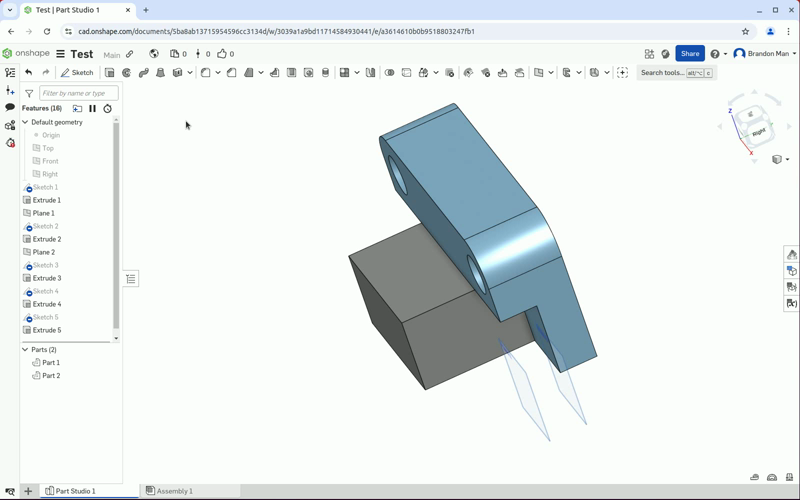
key(down, 2)
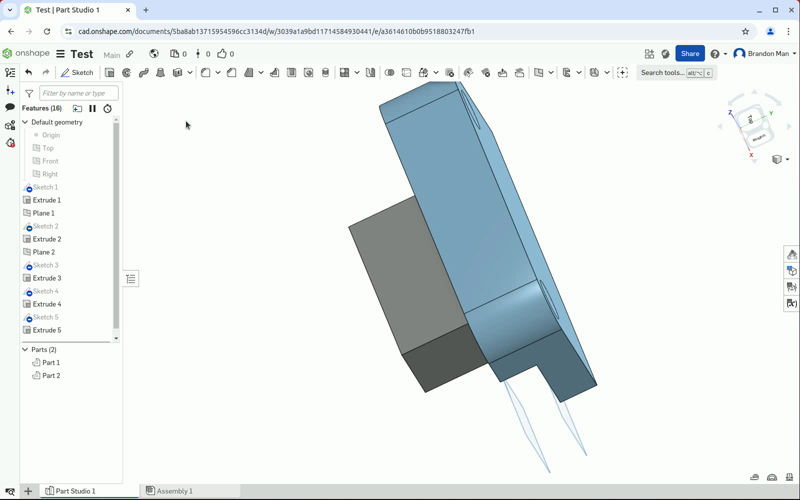
key(up, 2)
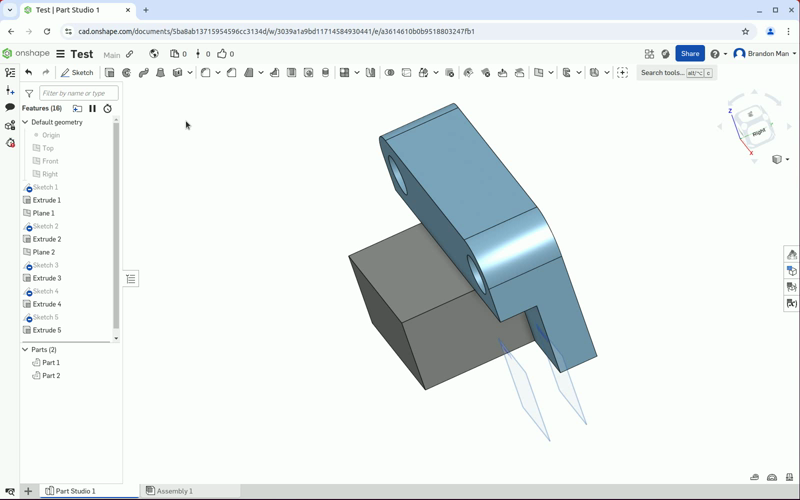
key(right, 2)
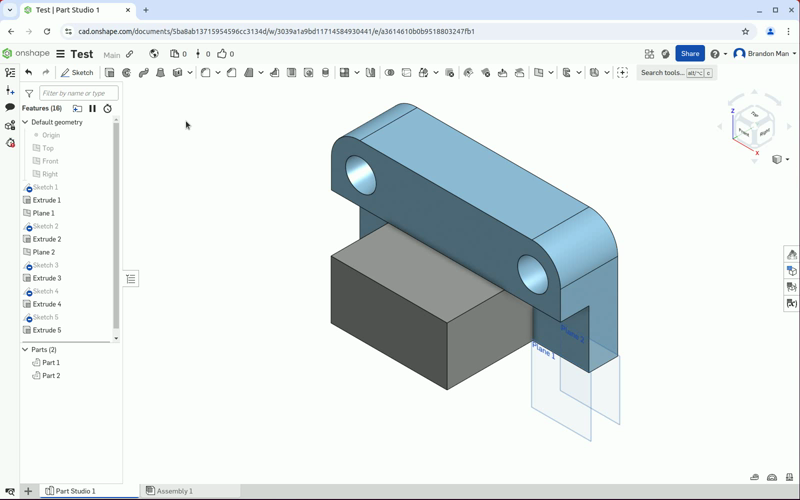
mouse_move(69, 189)
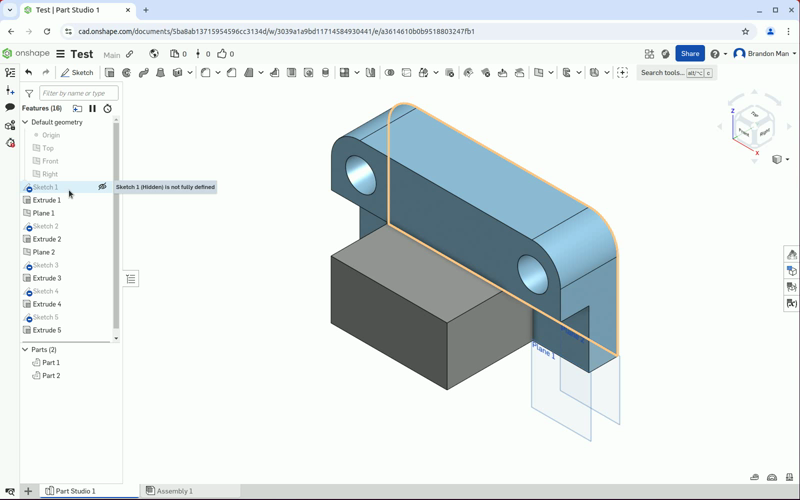
click(69, 189)